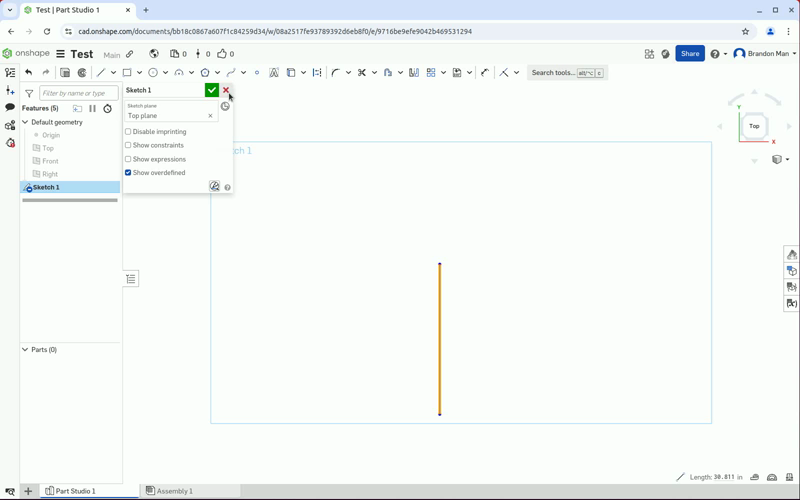
key(shift+h)
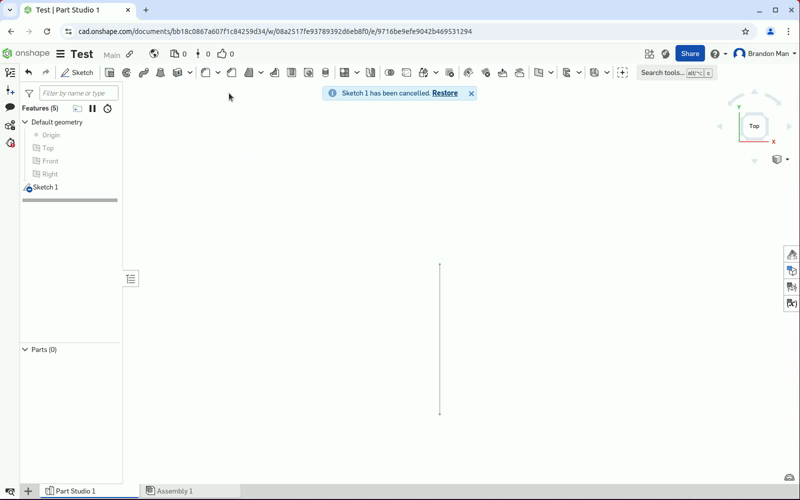
key(shift+s)
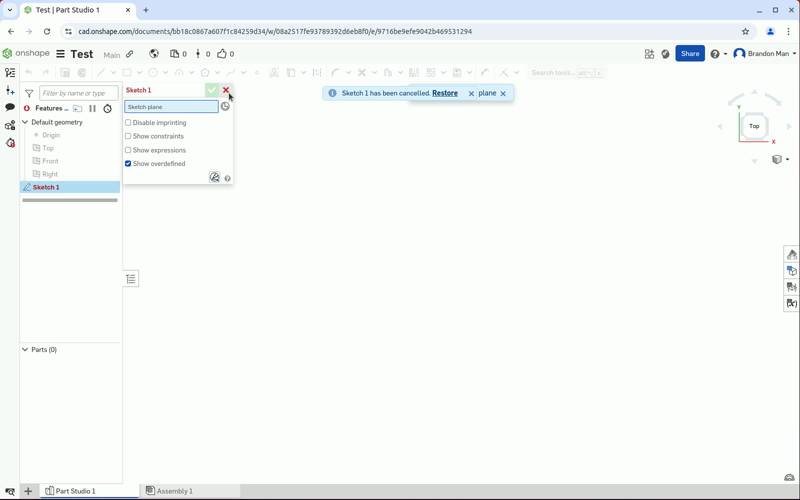
mouse_move(73, 150)
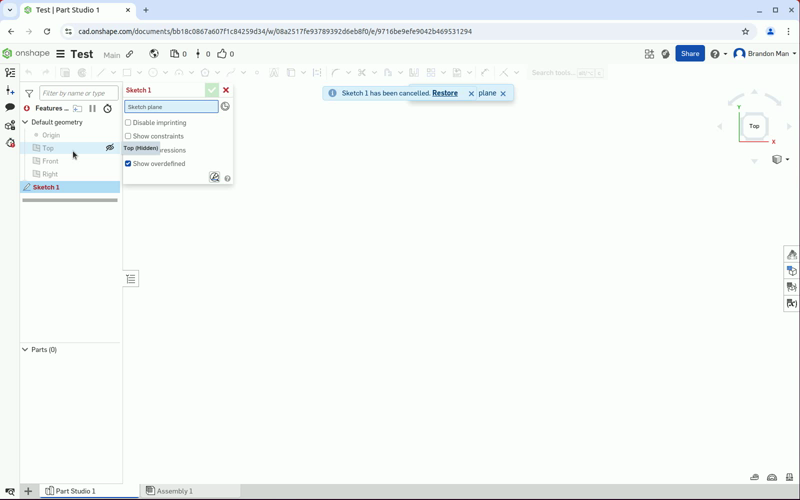
click(73, 150)
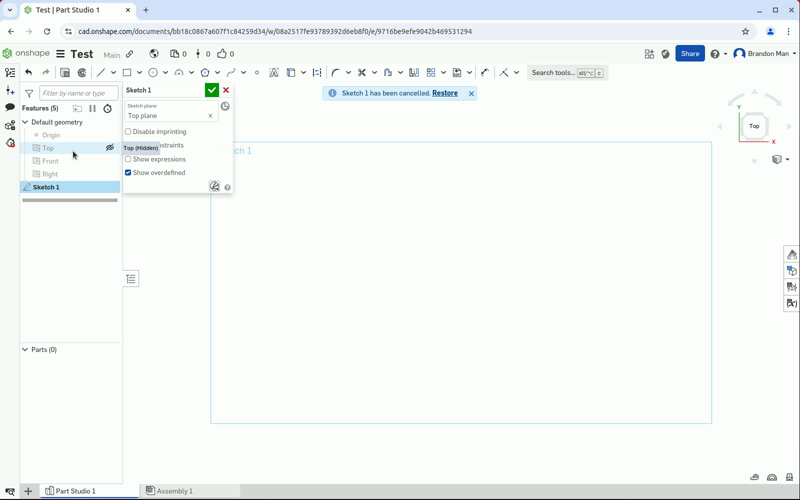
mouse_move(73, 352)
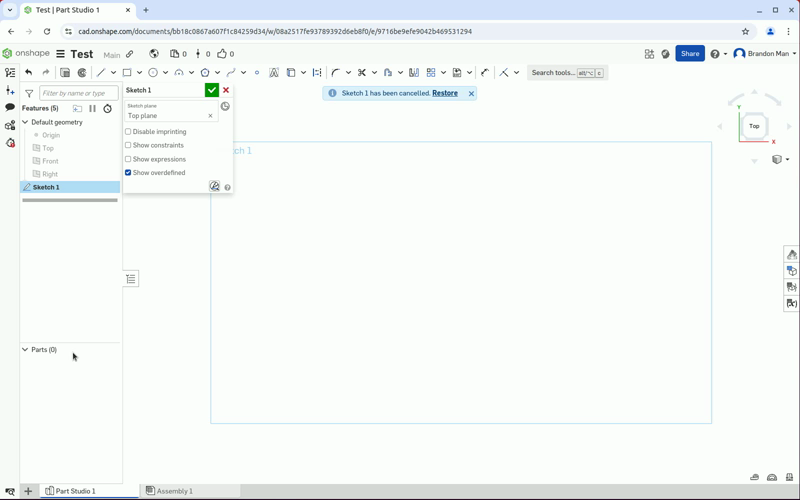
key(y)
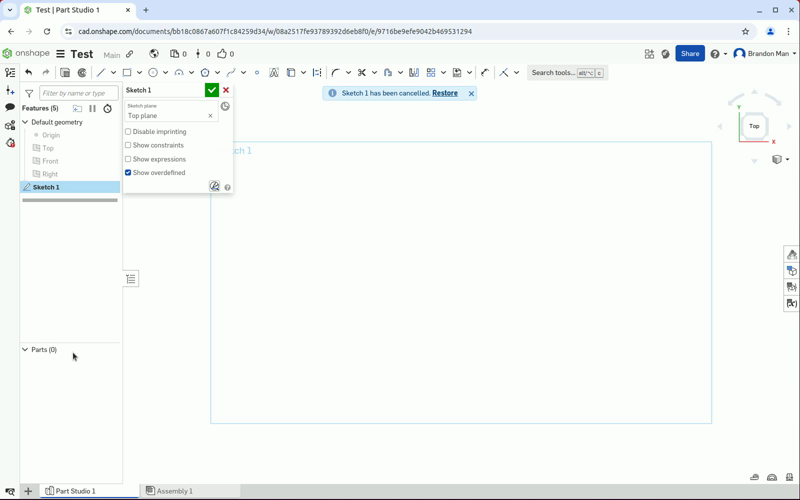
key(l)
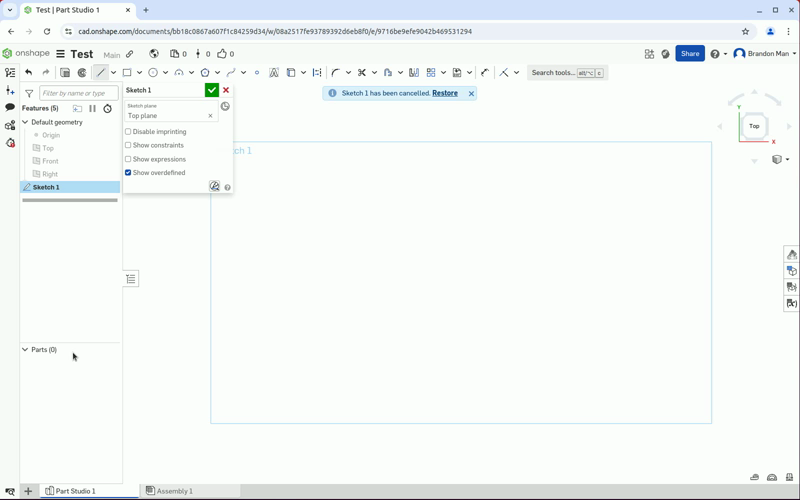
key_down(shift)
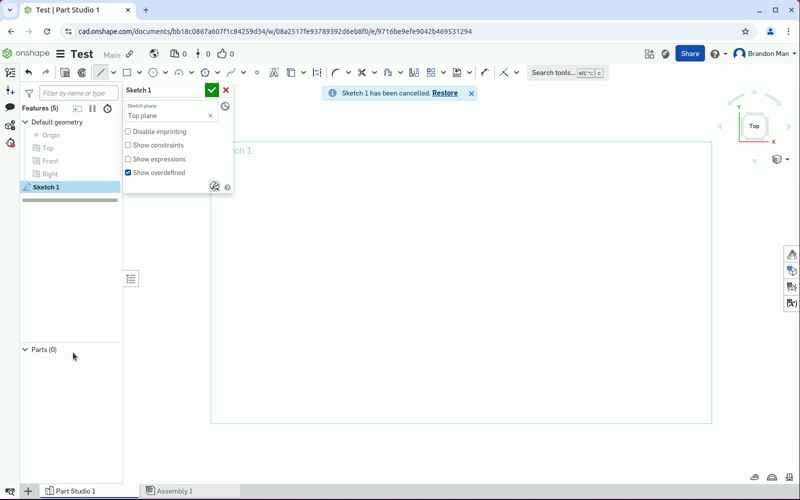
mouse_move(348, 286)
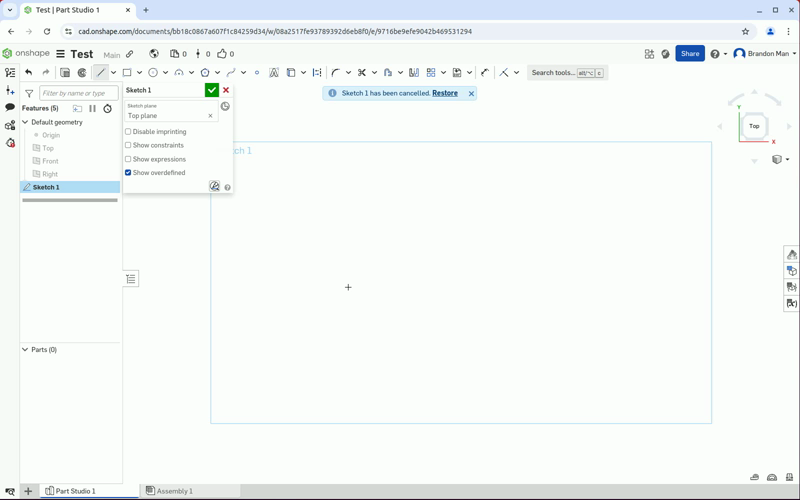
click(348, 286)
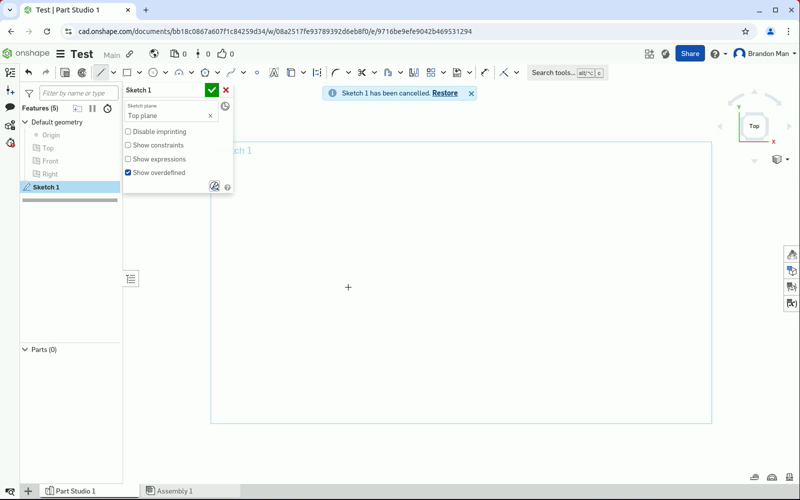
key_up(shift)
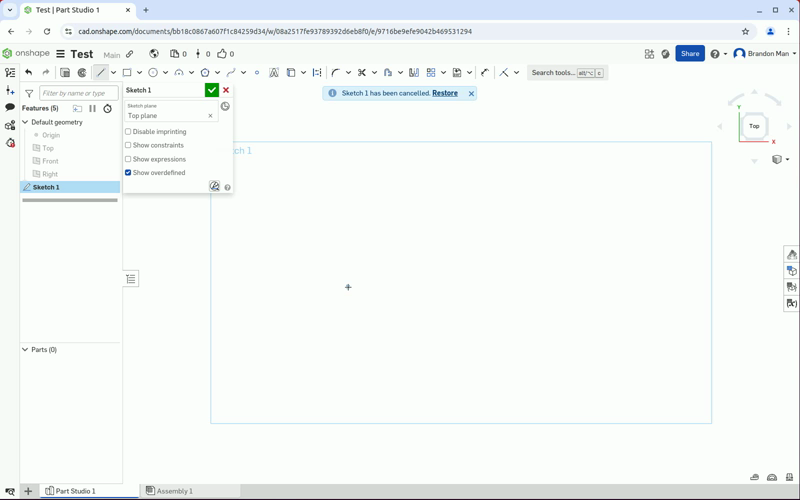
key_down(shift)
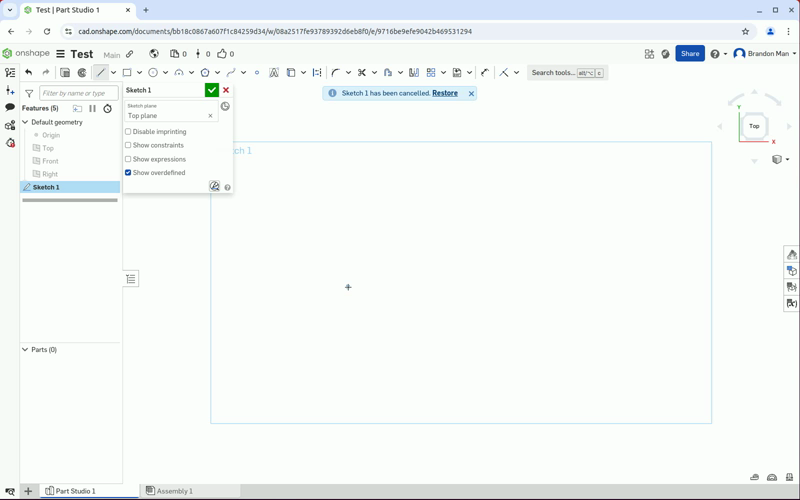
mouse_move(572, 286)
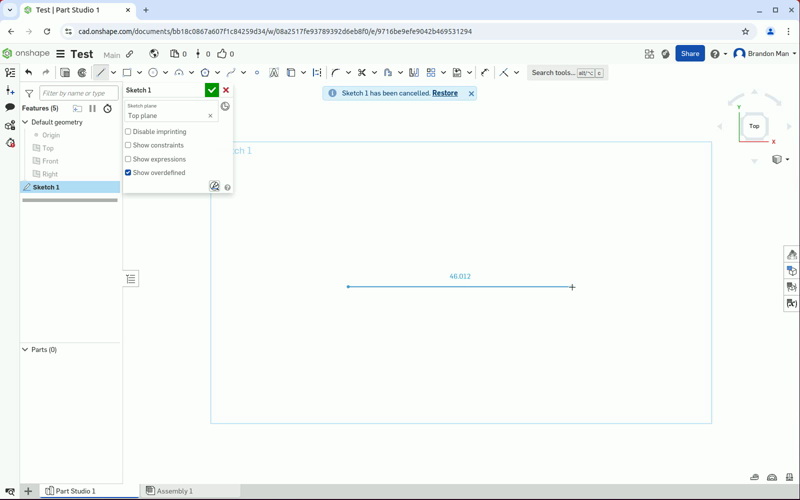
click(572, 286)
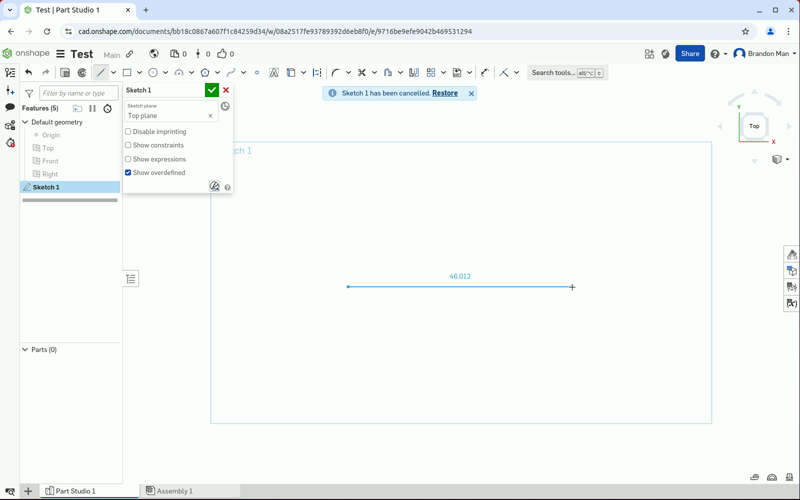
key_up(shift)
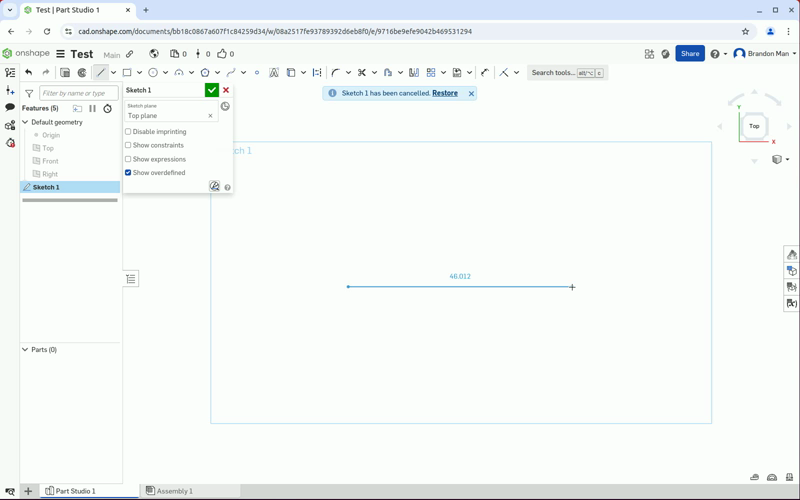
key_down(shift)
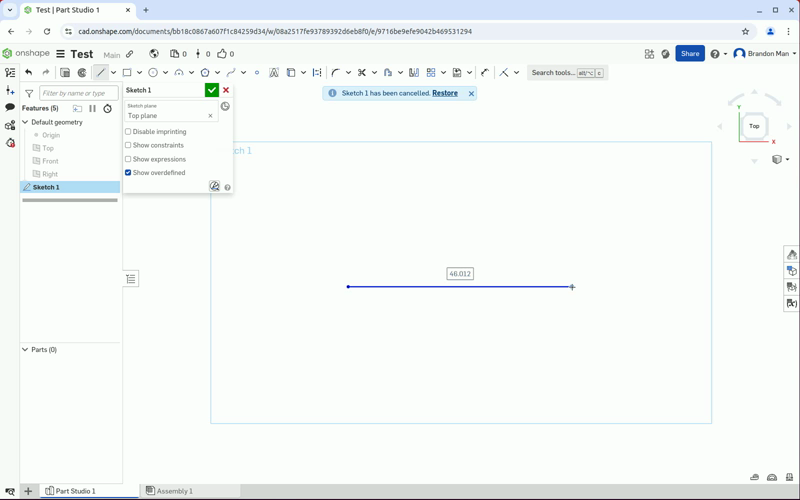
mouse_move(589, 286)
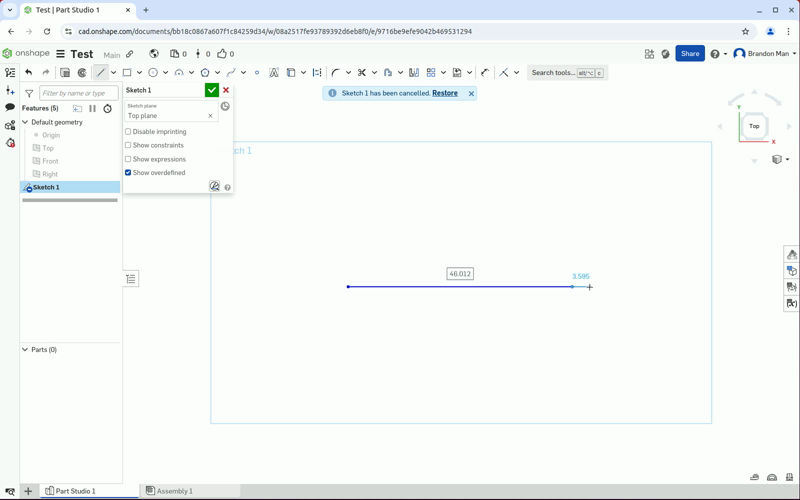
mouse_move(572, 279)
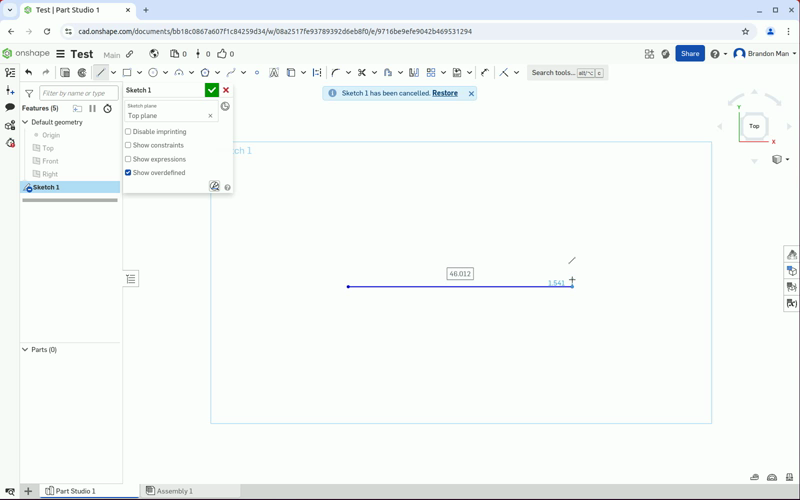
scroll(6)
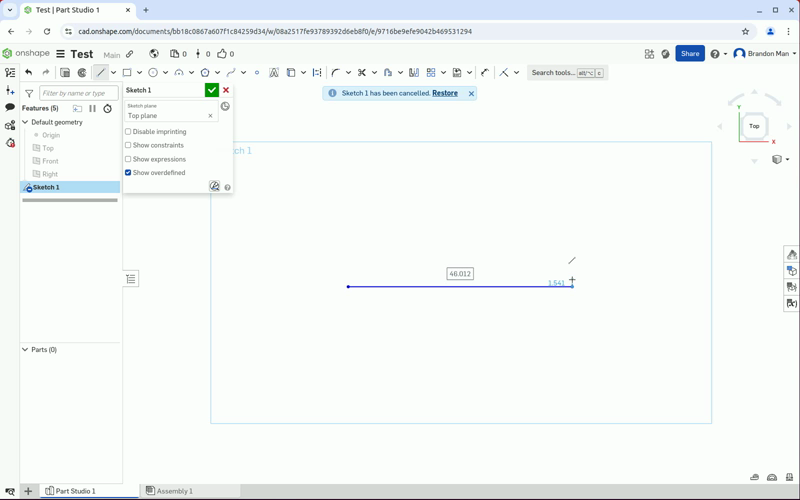
scroll(6)
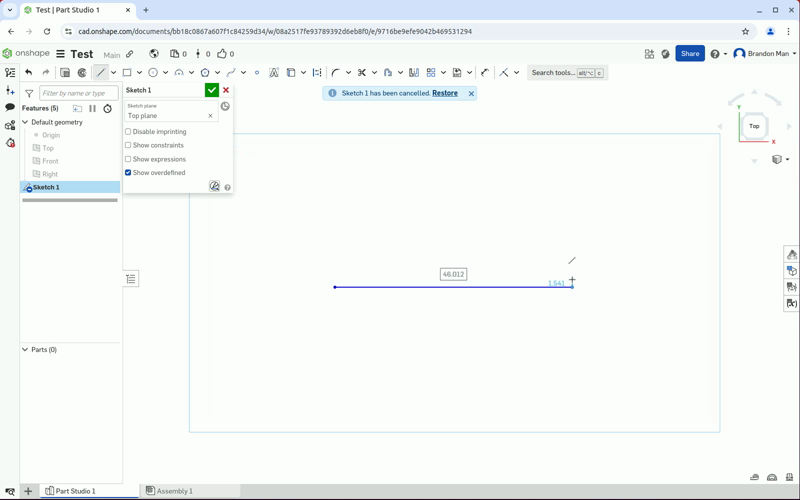
scroll(6)
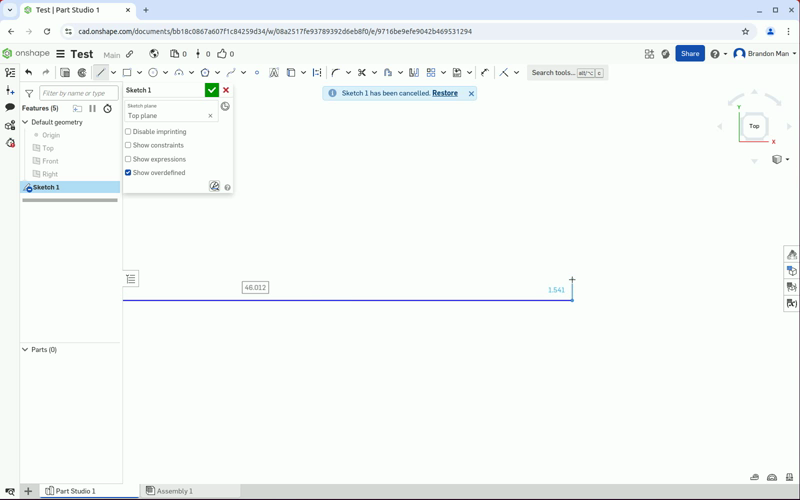
scroll(6)
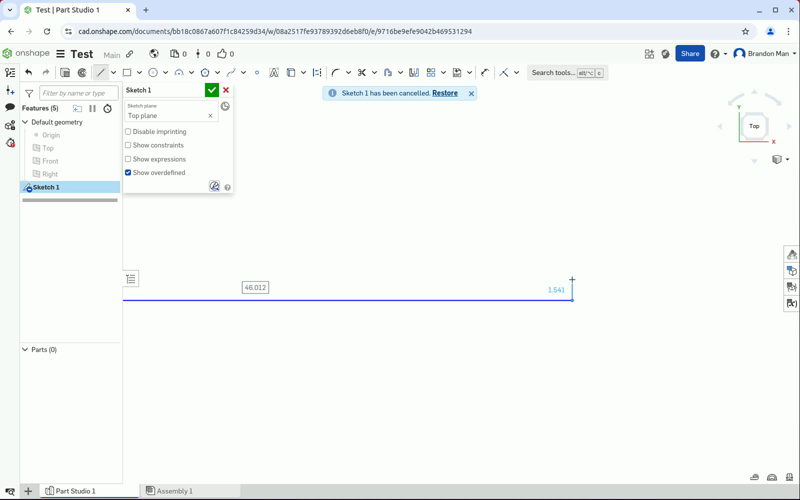
scroll(6)
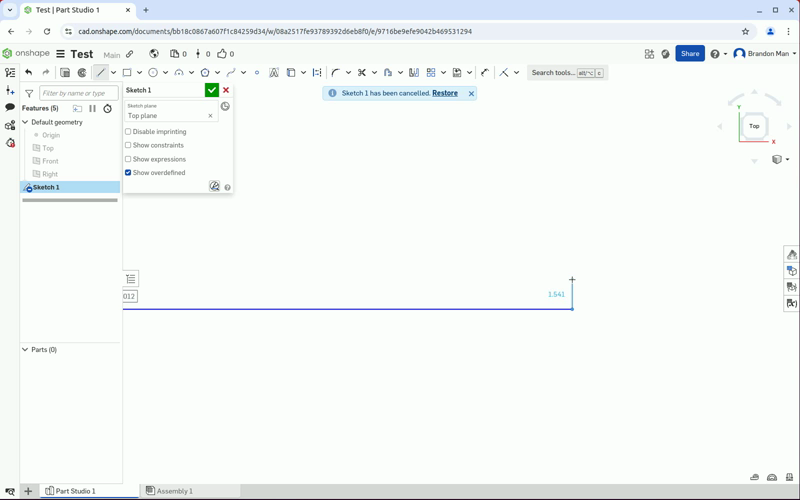
scroll(6)
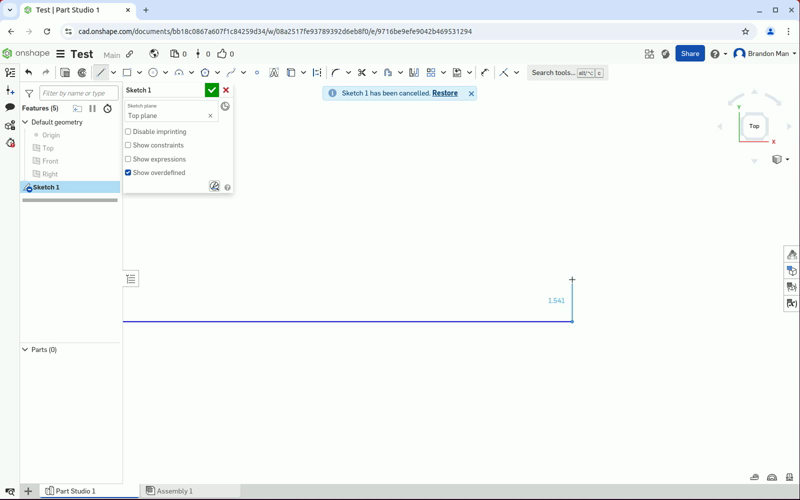
scroll(6)
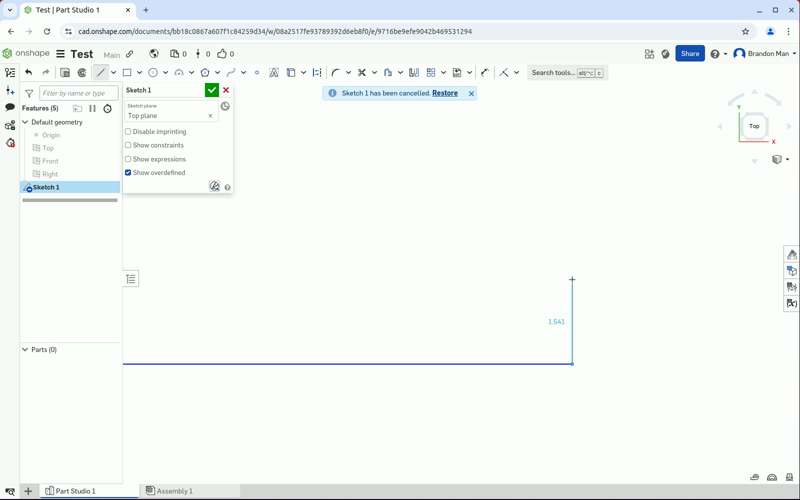
click(572, 279)
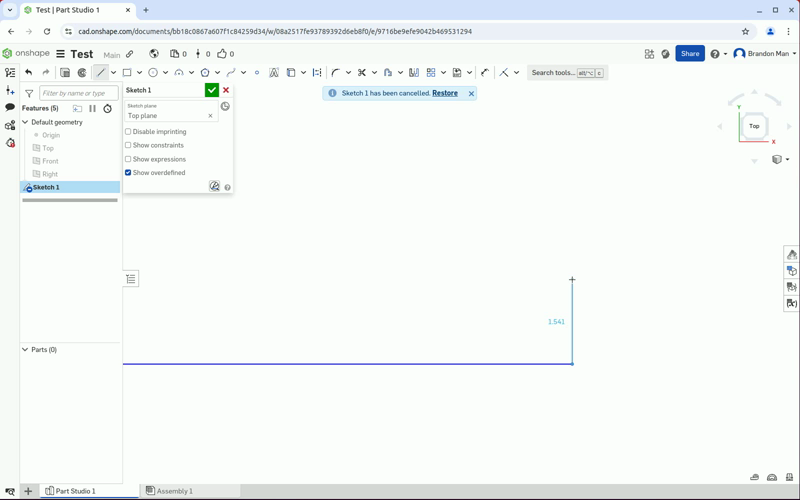
scroll(-6)
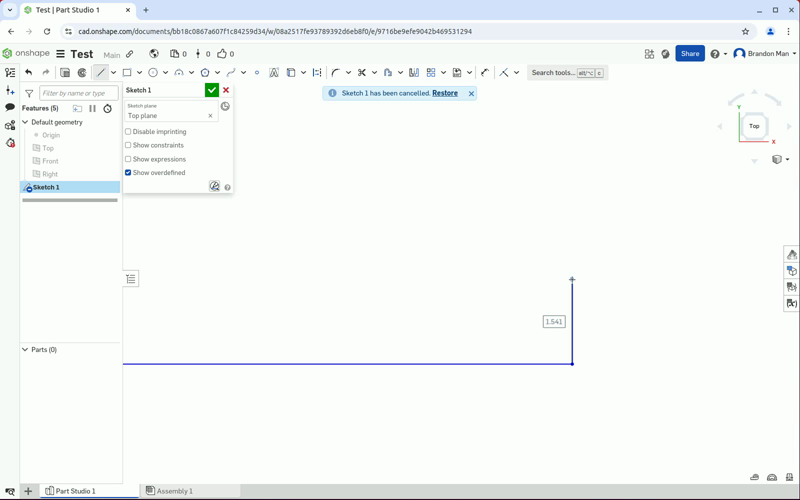
scroll(-6)
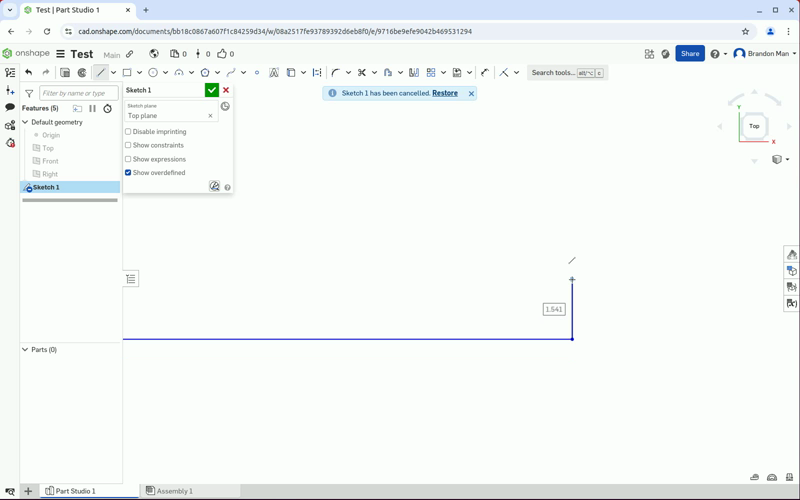
scroll(-6)
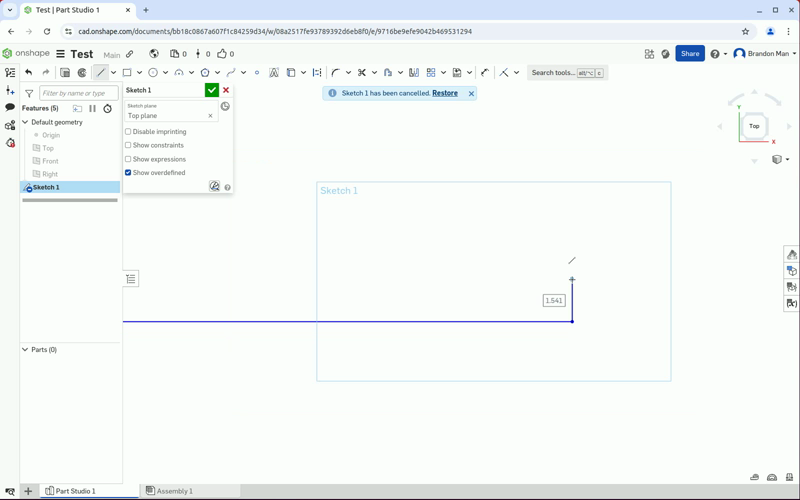
scroll(-6)
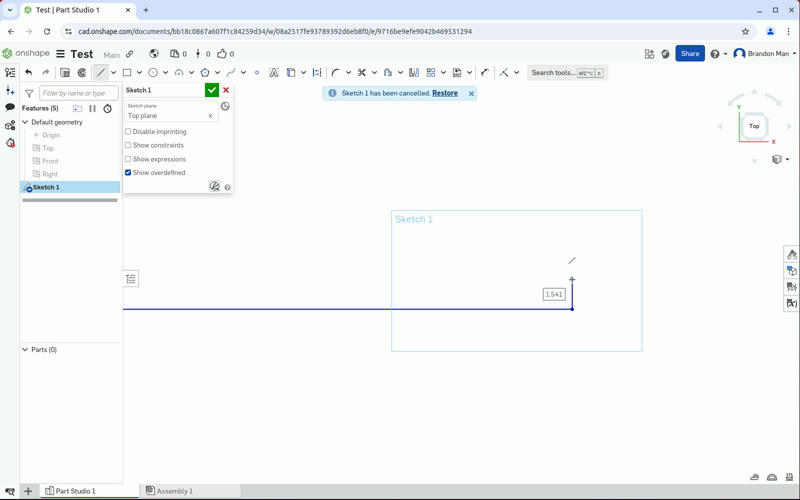
scroll(-6)
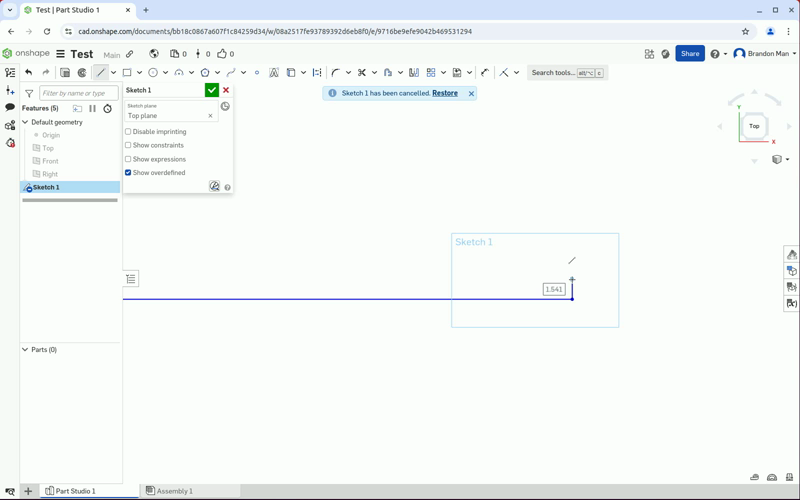
scroll(-6)
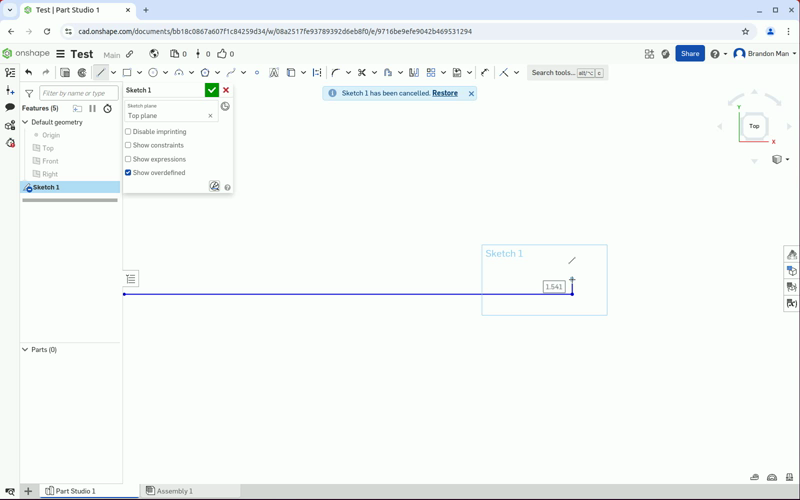
scroll(-6)
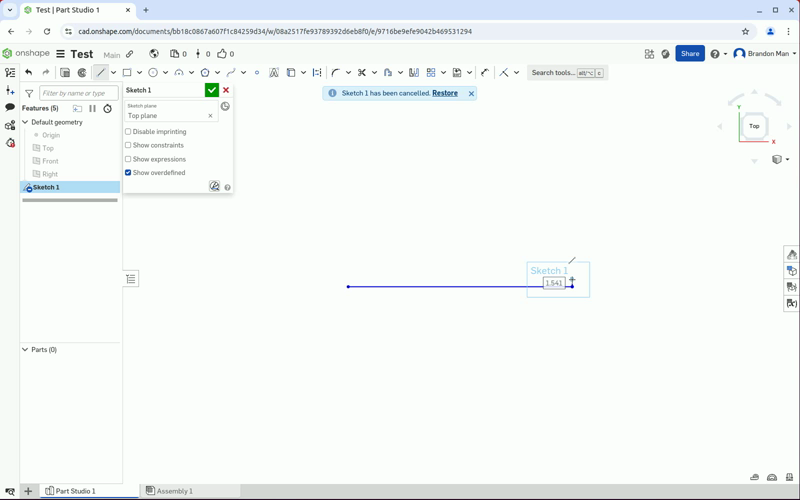
key_up(shift)
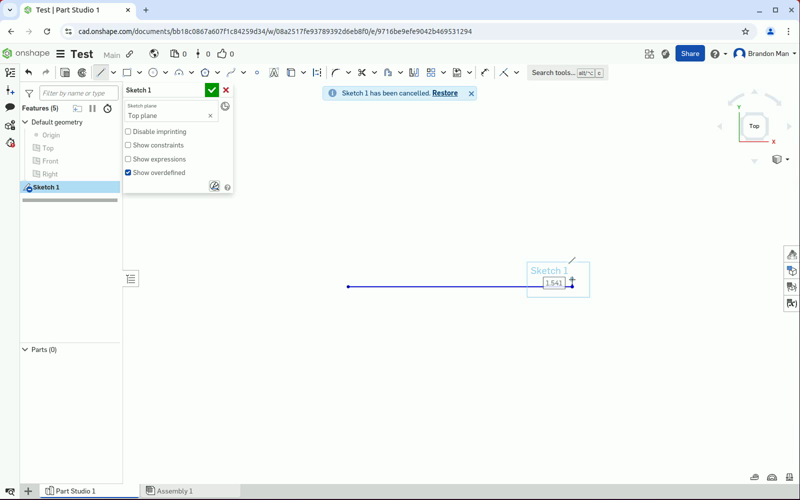
key_down(shift)
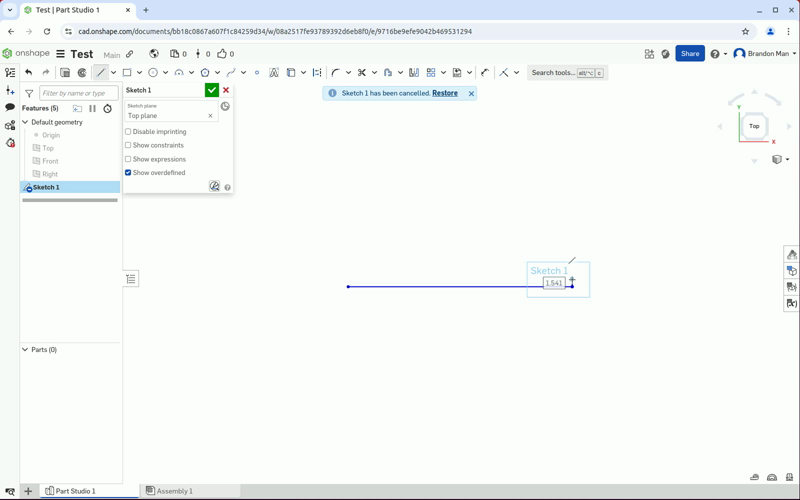
mouse_move(348, 279)
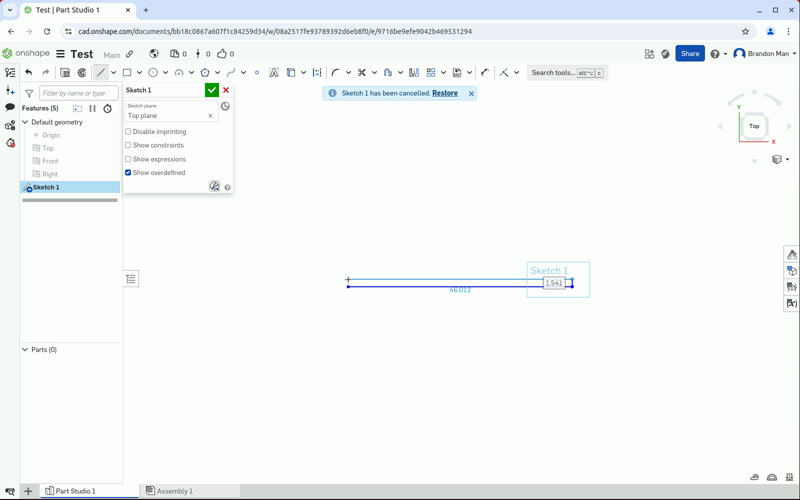
click(348, 279)
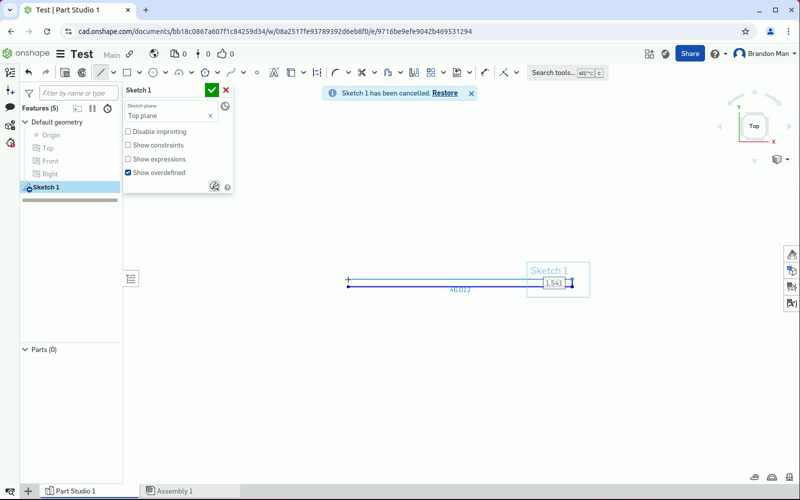
key_up(shift)
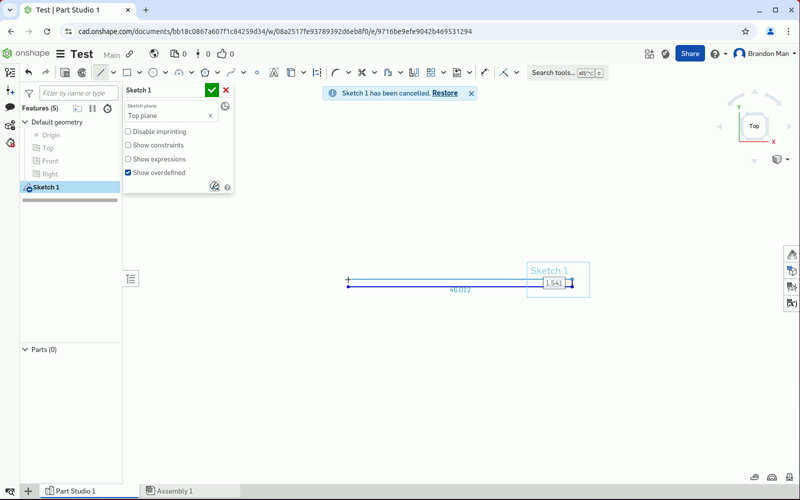
mouse_move(378, 279)
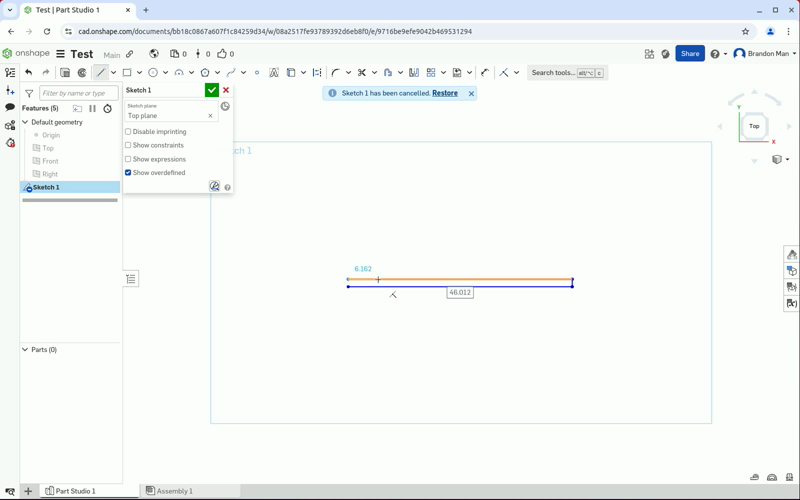
key_down(shift)
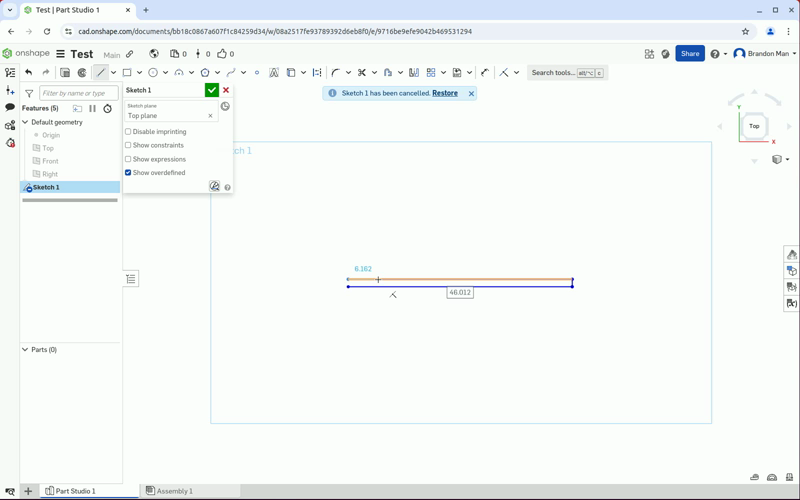
mouse_move(348, 286)
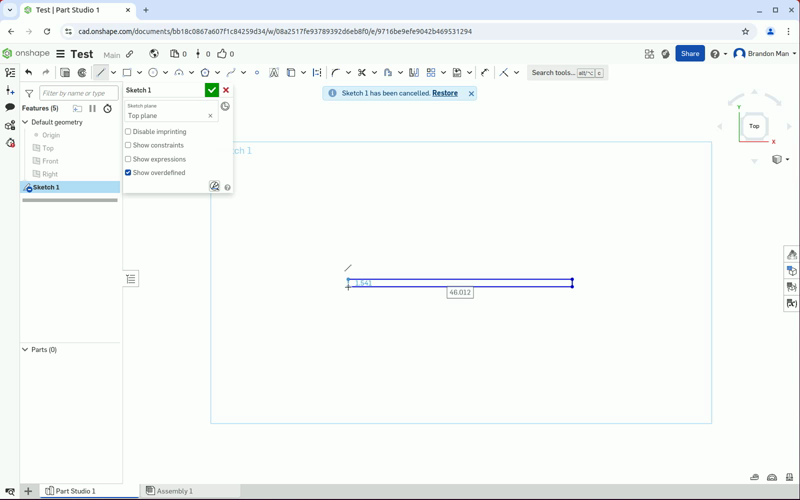
scroll(6)
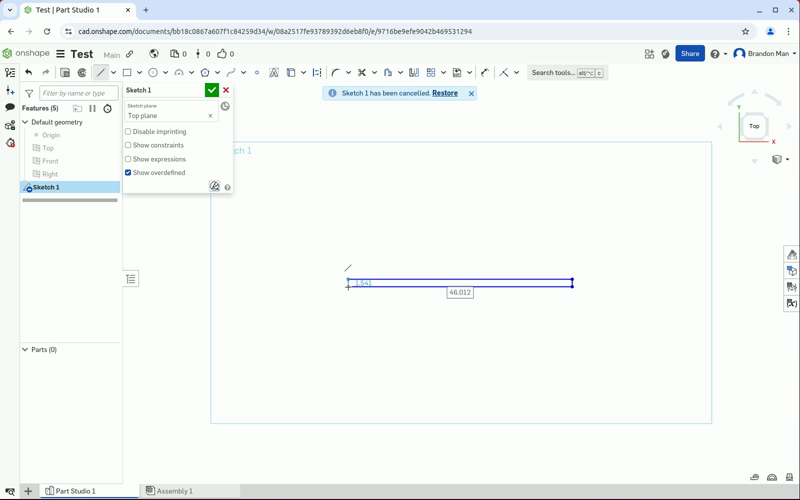
scroll(6)
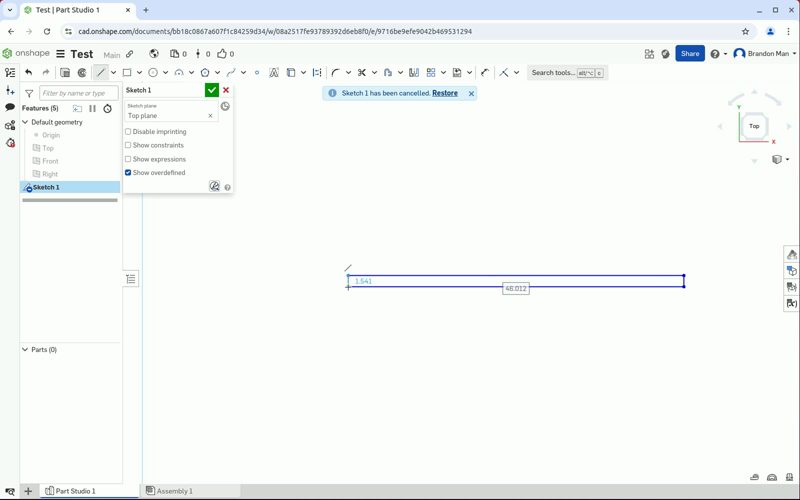
scroll(6)
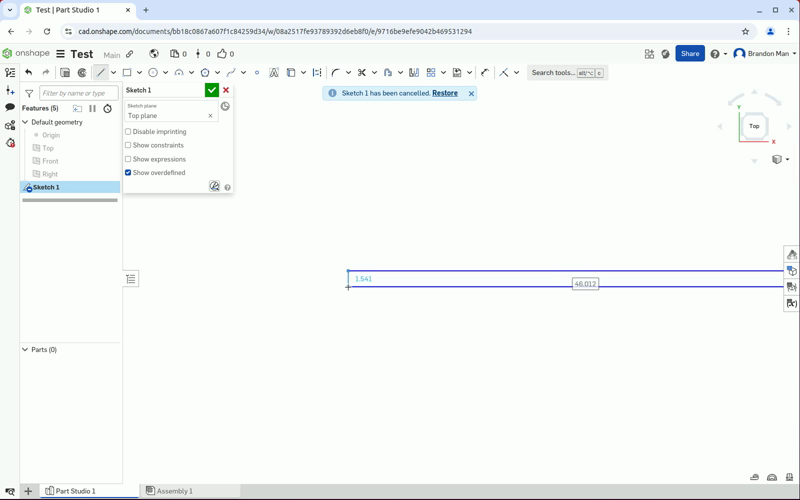
scroll(6)
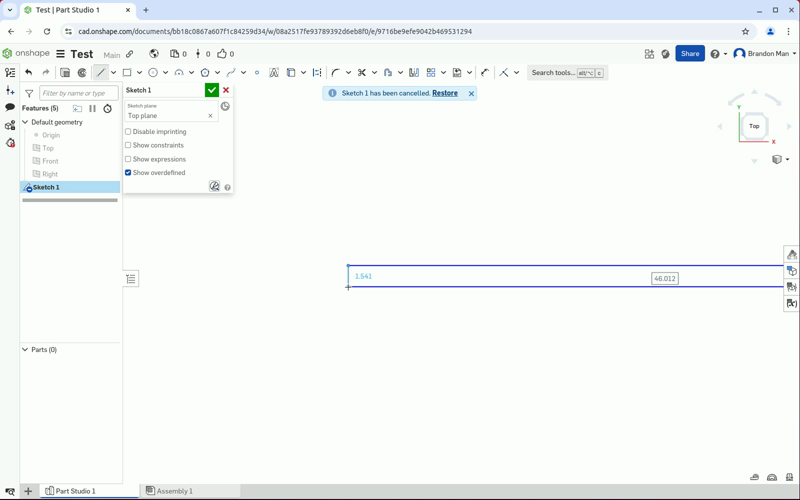
scroll(6)
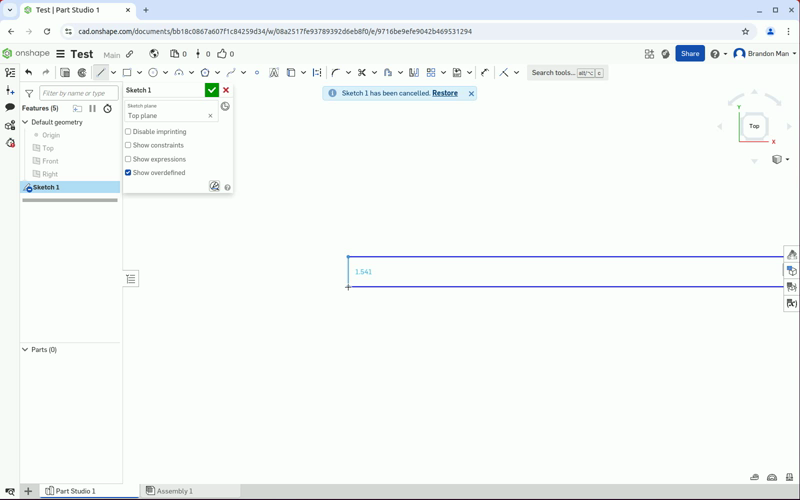
scroll(6)
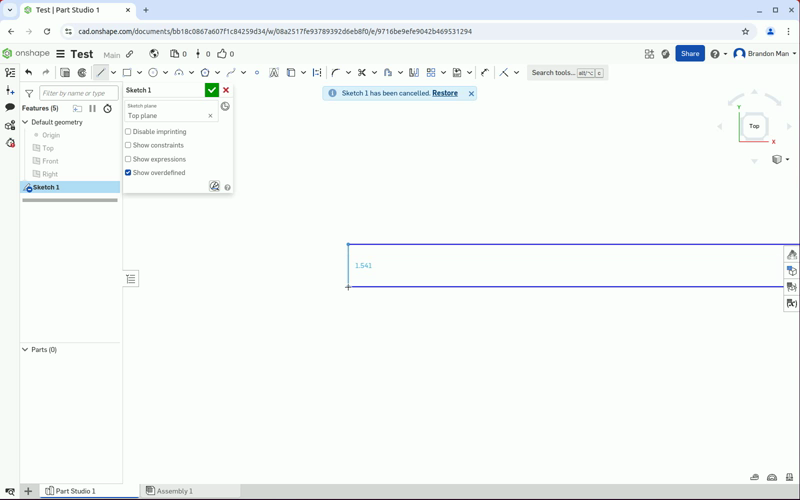
scroll(6)
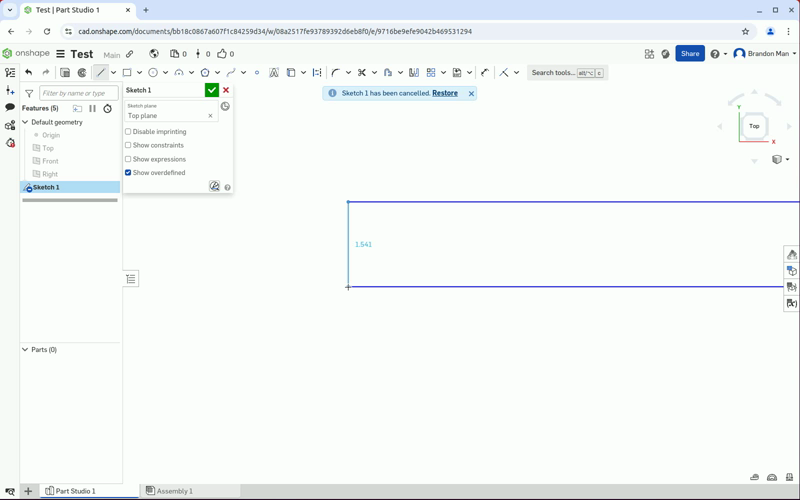
key_up(shift)
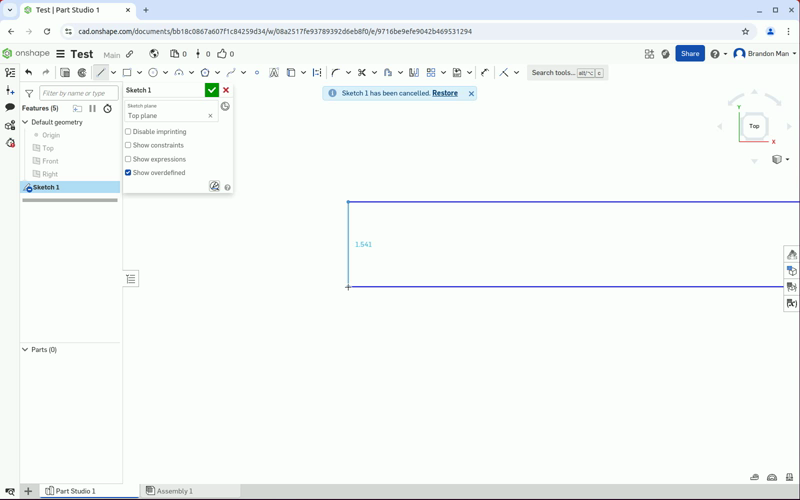
click(348, 286)
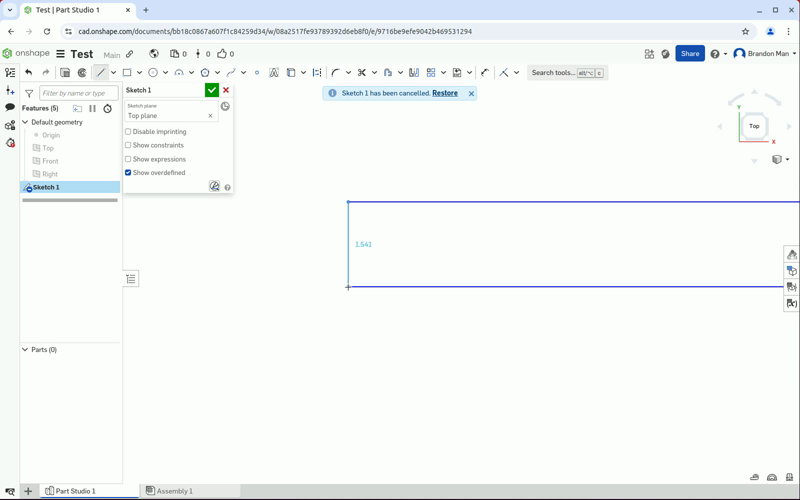
scroll(-6)
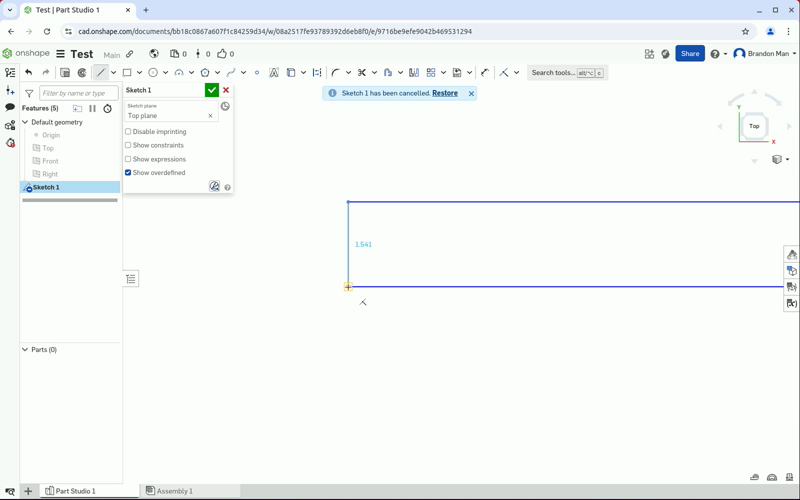
scroll(-6)
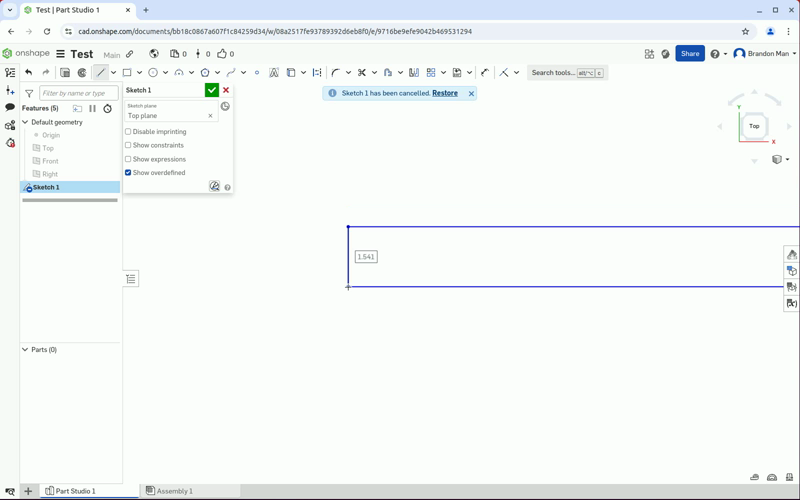
scroll(-6)
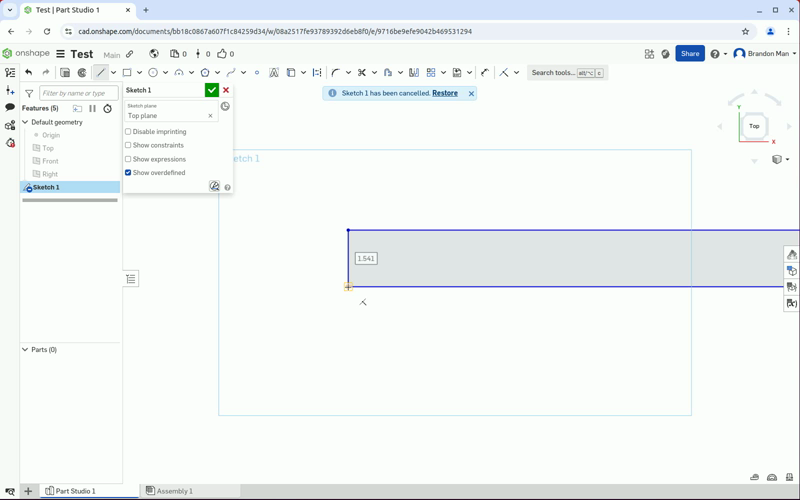
scroll(-6)
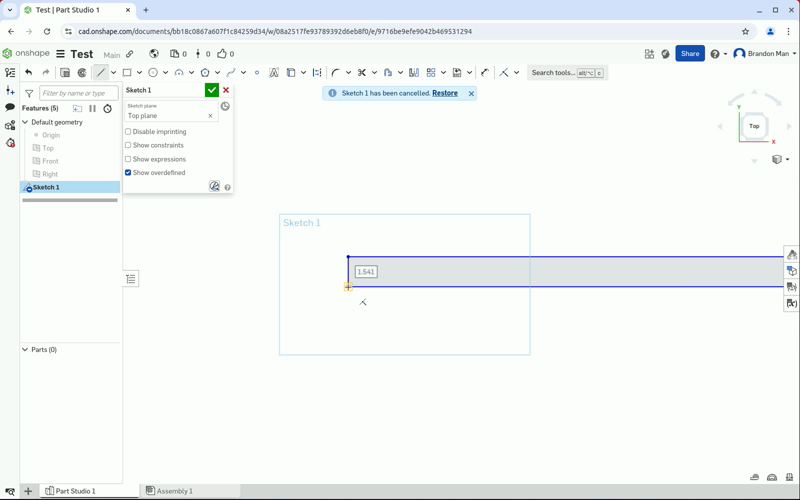
scroll(-6)
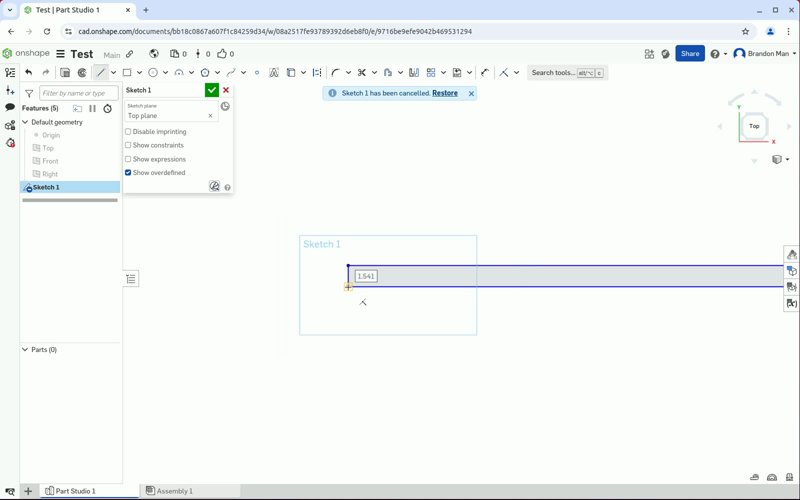
scroll(-6)
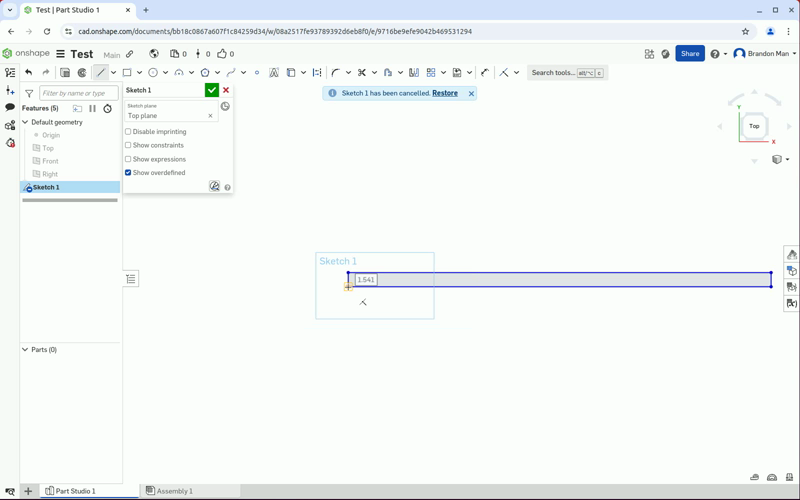
scroll(-6)
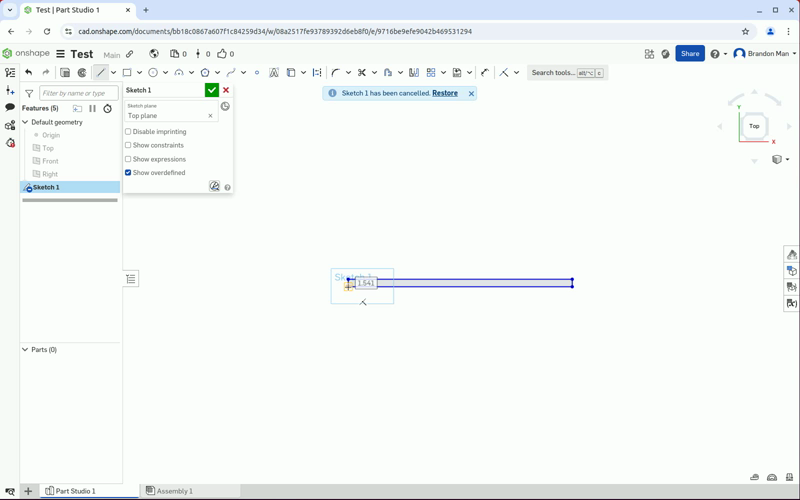
key(esc)
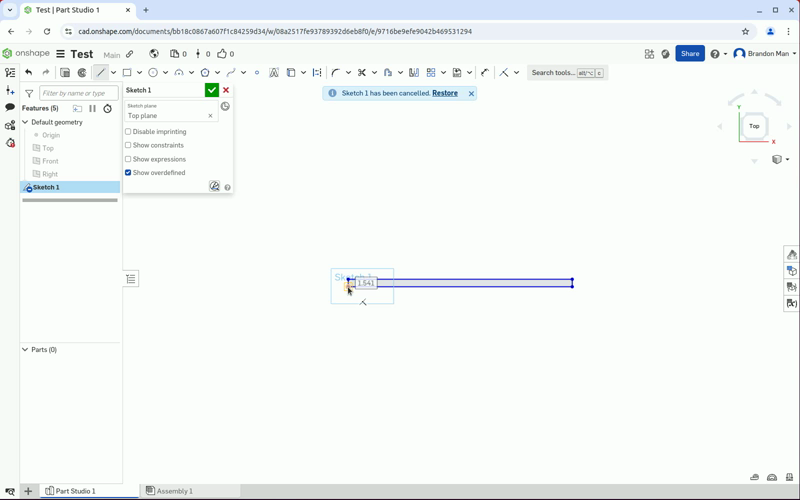
mouse_move(415, 285)
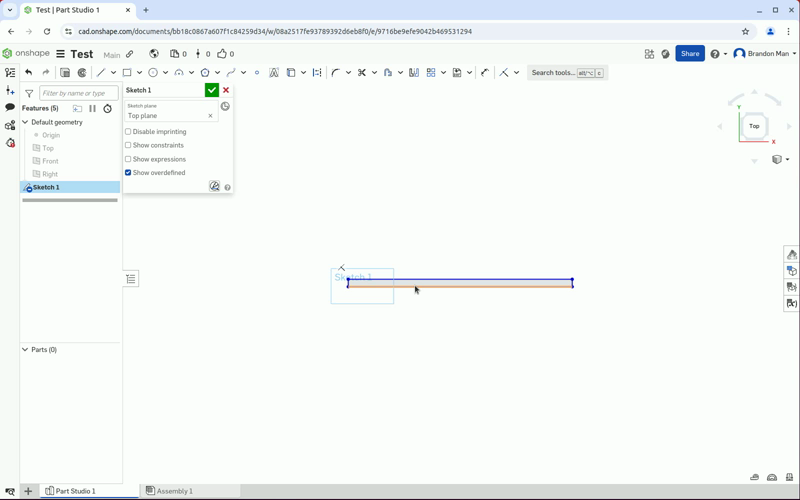
scroll(6)
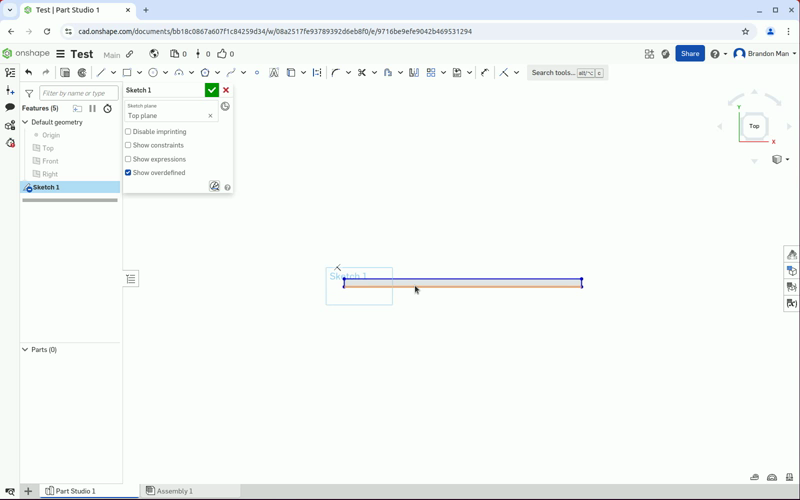
scroll(6)
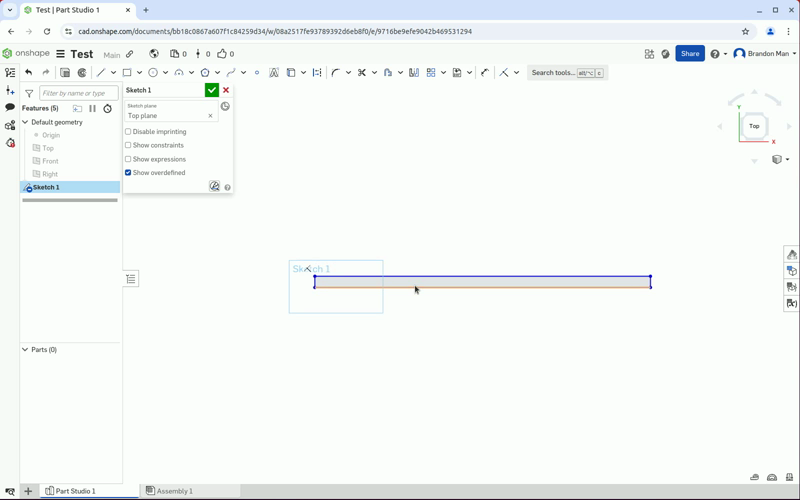
scroll(6)
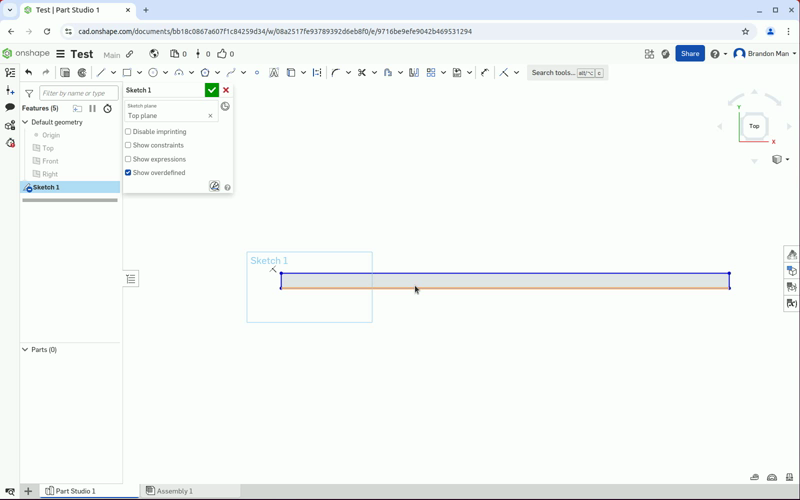
scroll(6)
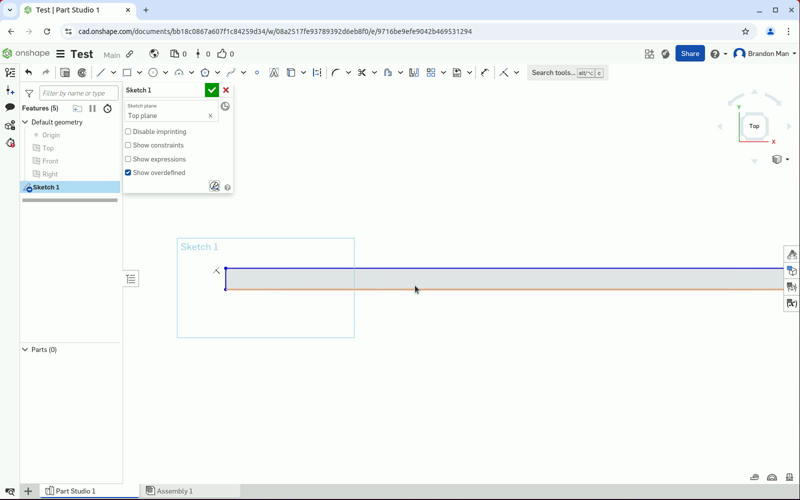
scroll(6)
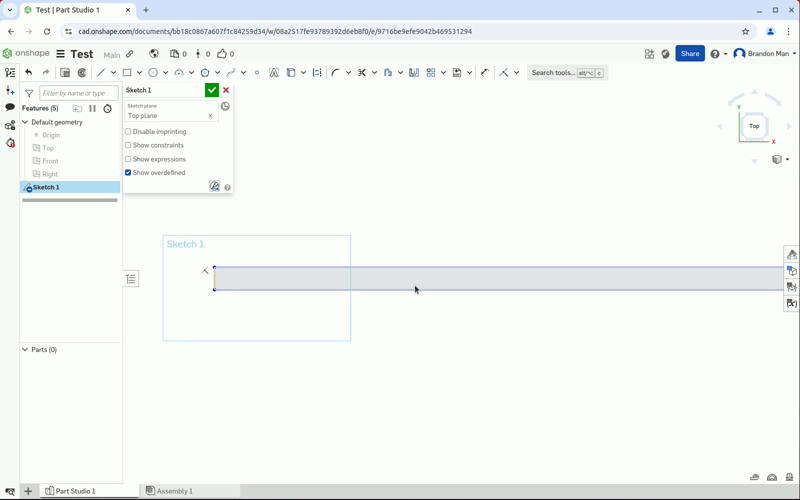
scroll(6)
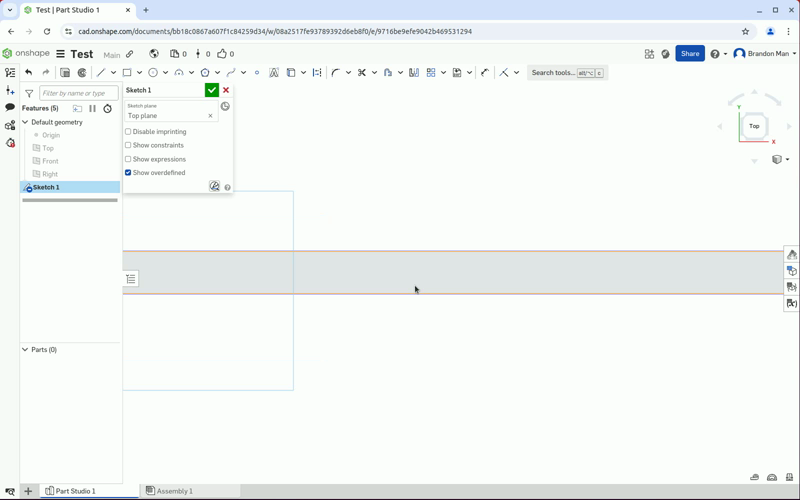
scroll(6)
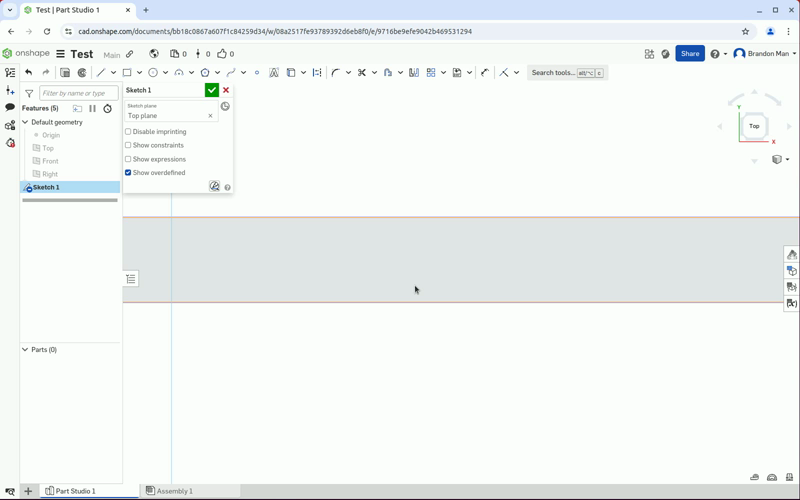
click(415, 285)
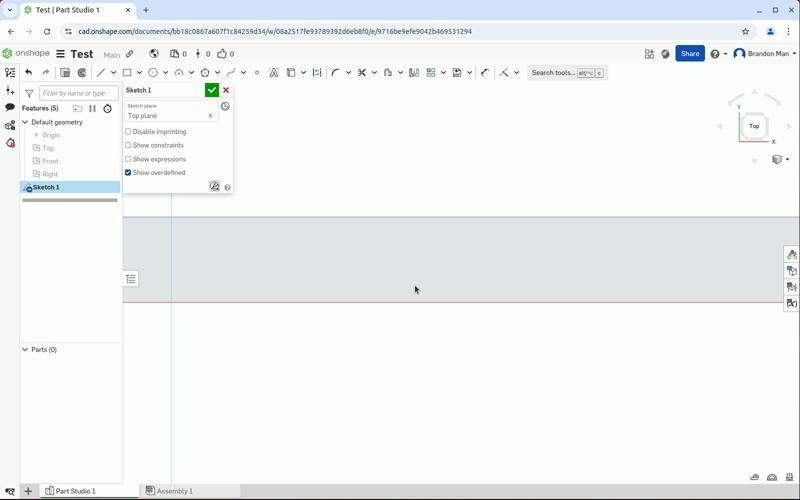
scroll(-6)
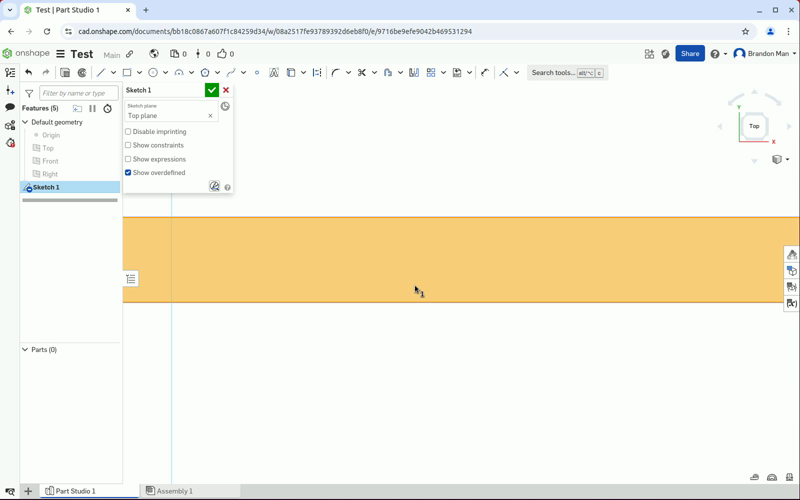
scroll(-6)
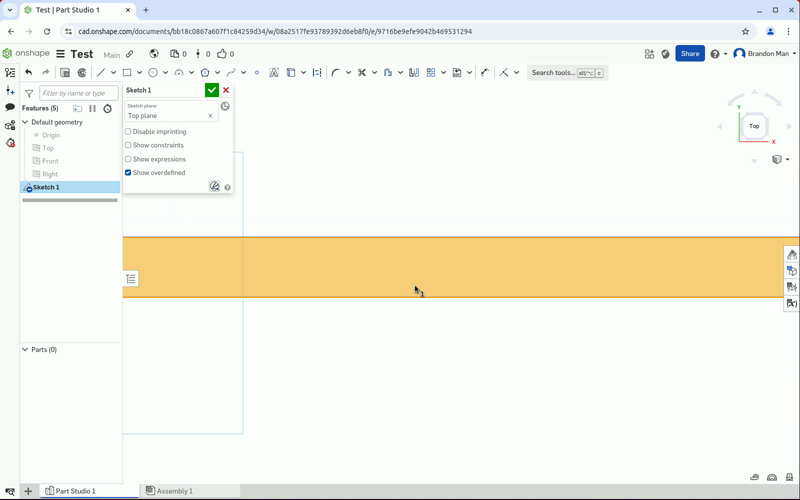
scroll(-6)
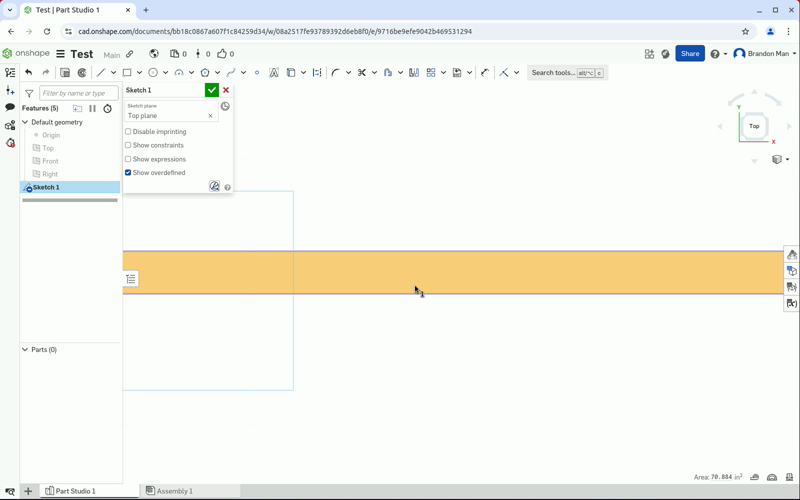
scroll(-6)
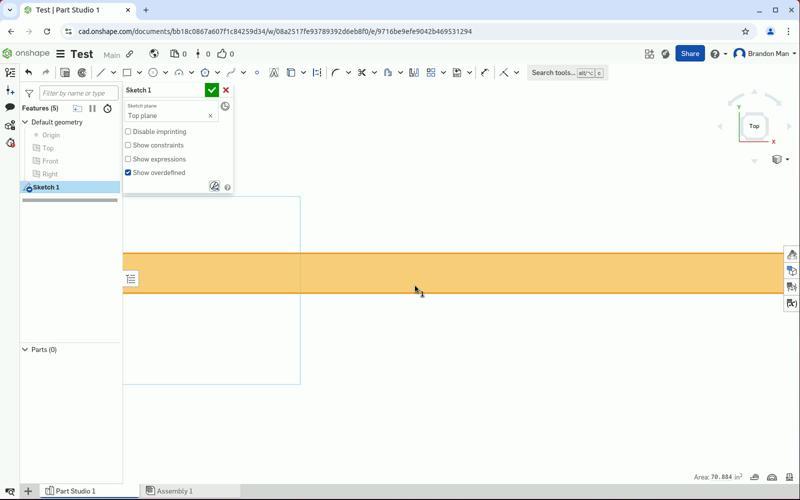
scroll(-6)
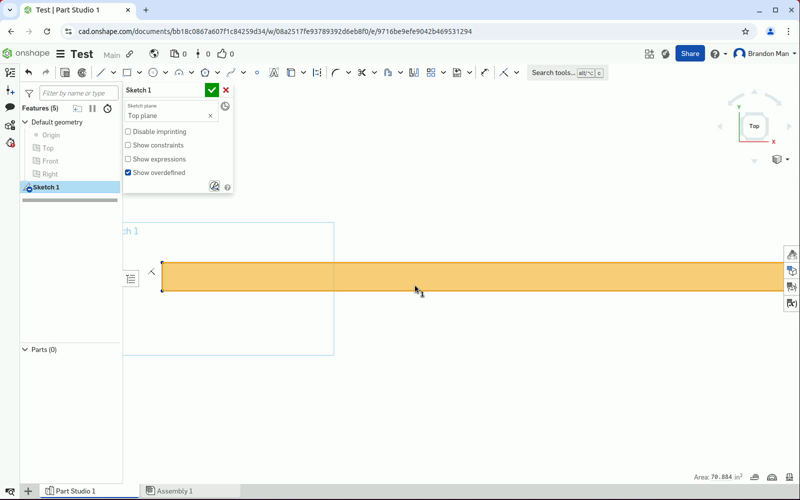
scroll(-6)
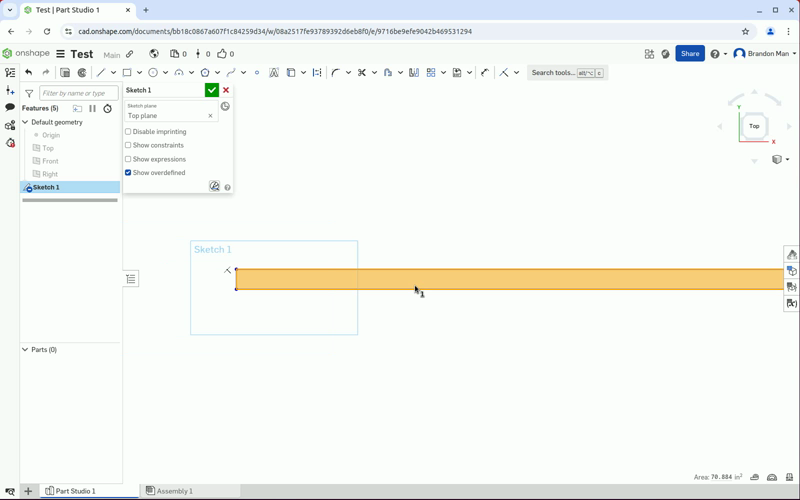
scroll(-6)
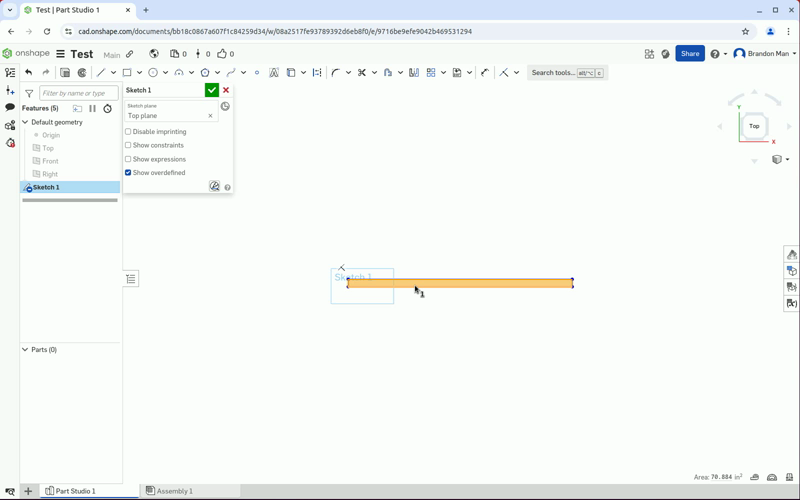
mouse_move(73, 352)
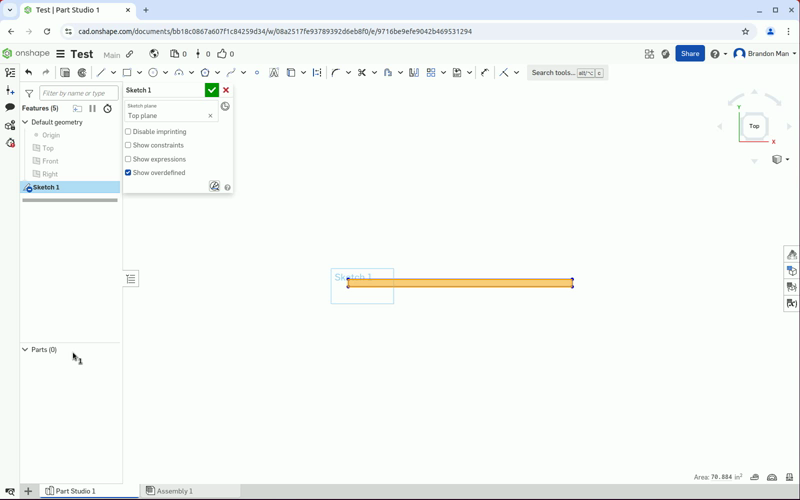
key(shift+y)
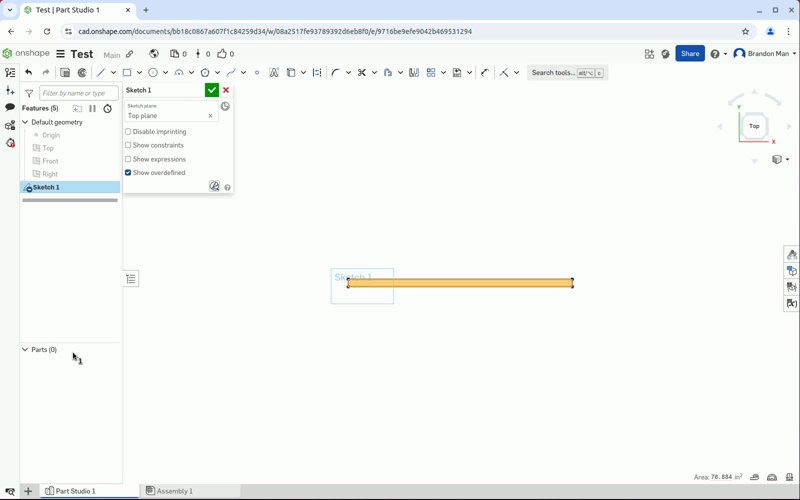
key(shift+e)
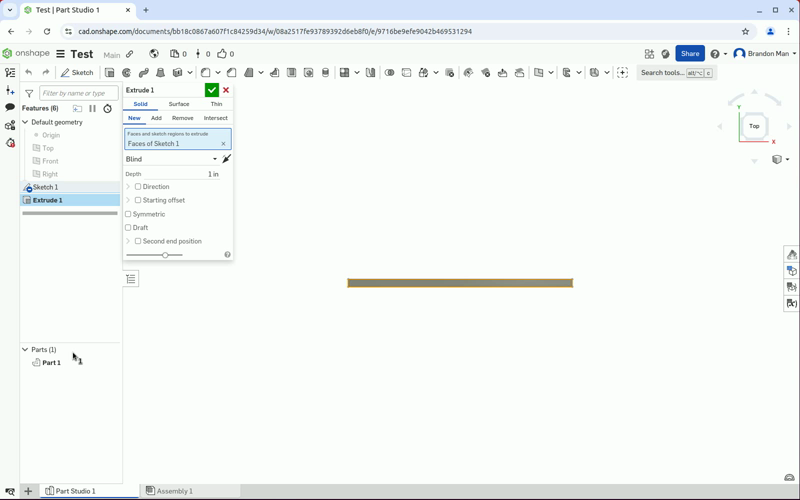
mouse_move(143, 106)
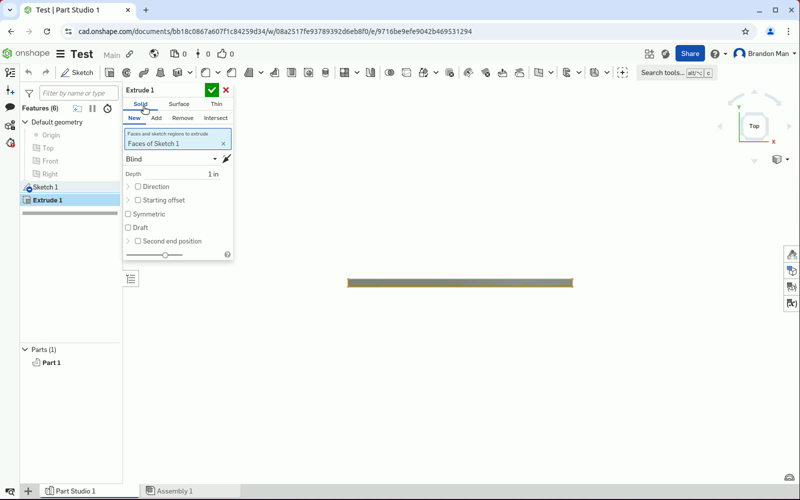
click(143, 106)
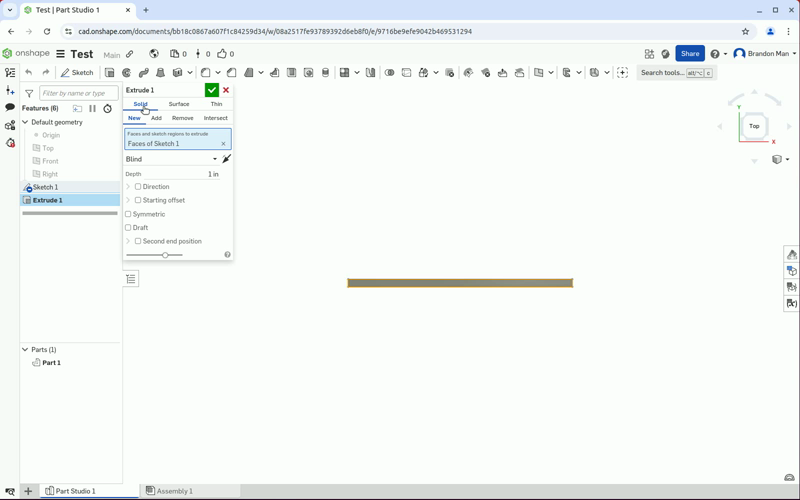
mouse_move(137, 120)
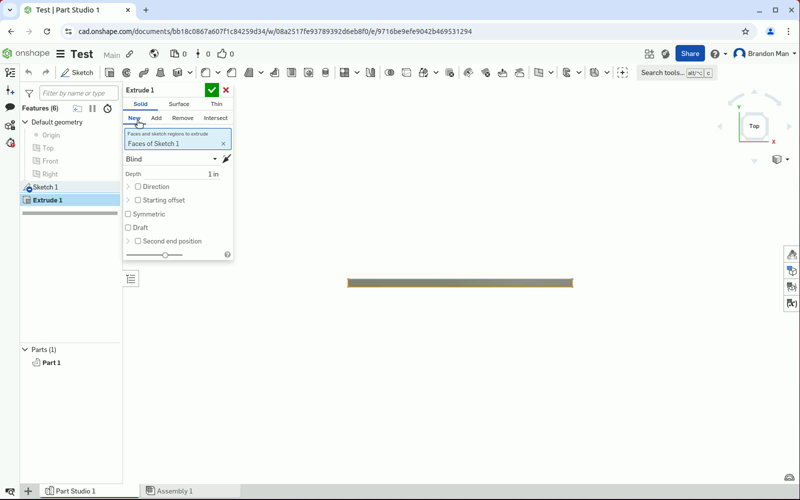
click(137, 120)
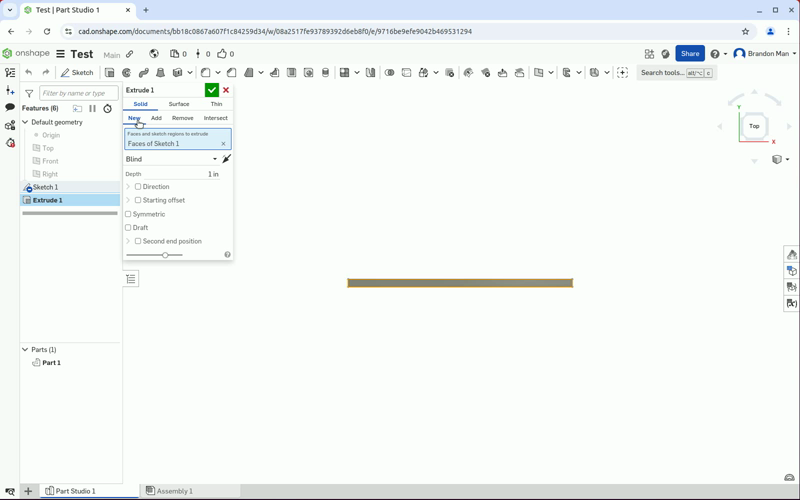
key(tab, 4)
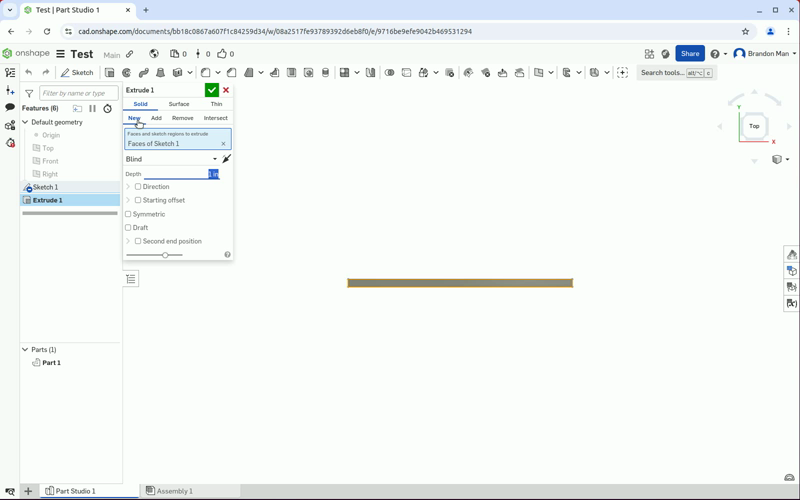
text(1.926)
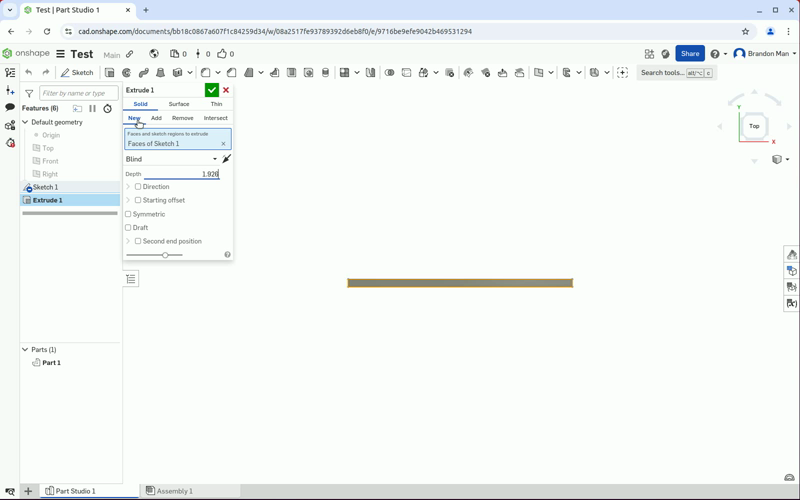
key(enter)
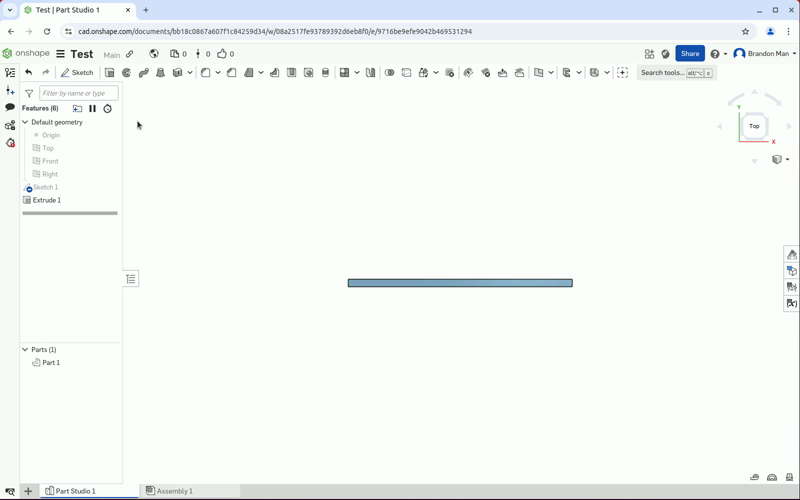
key(shift+h)
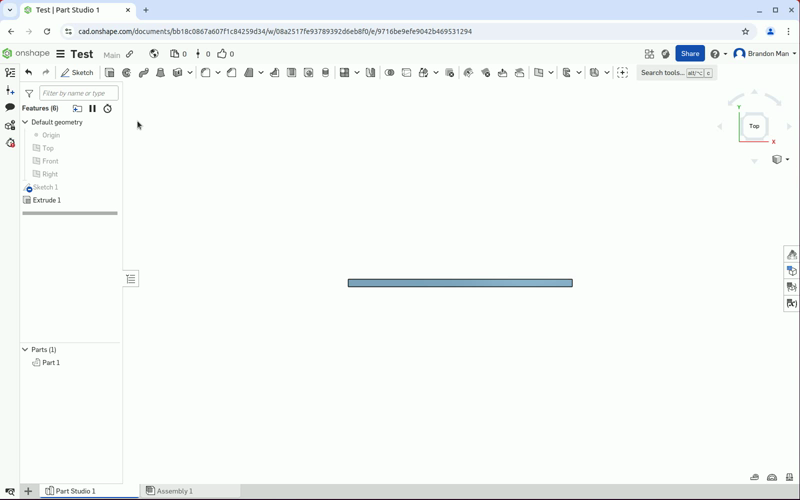
key(shift+h)
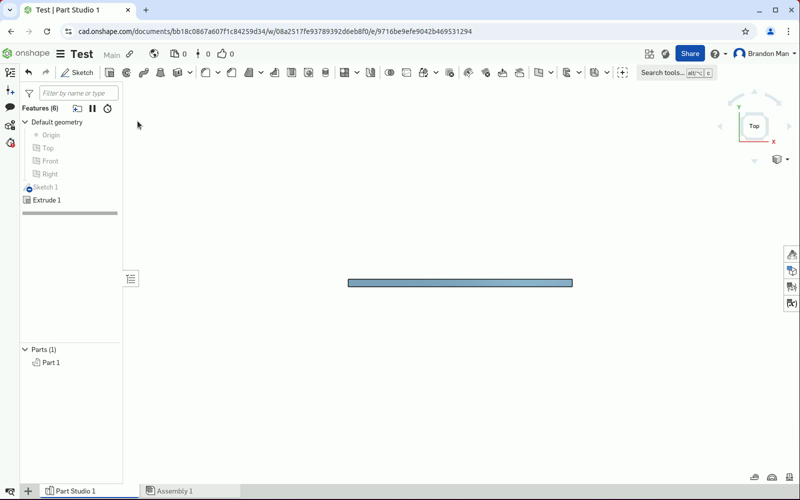
mouse_move(73, 189)
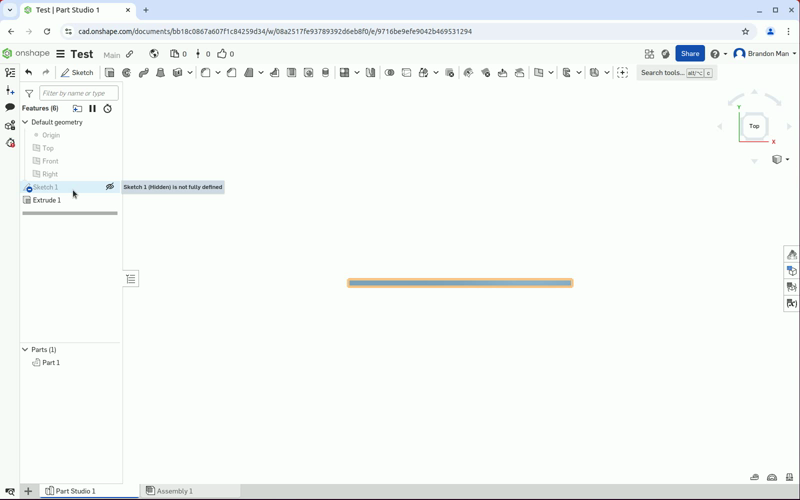
click(73, 189)
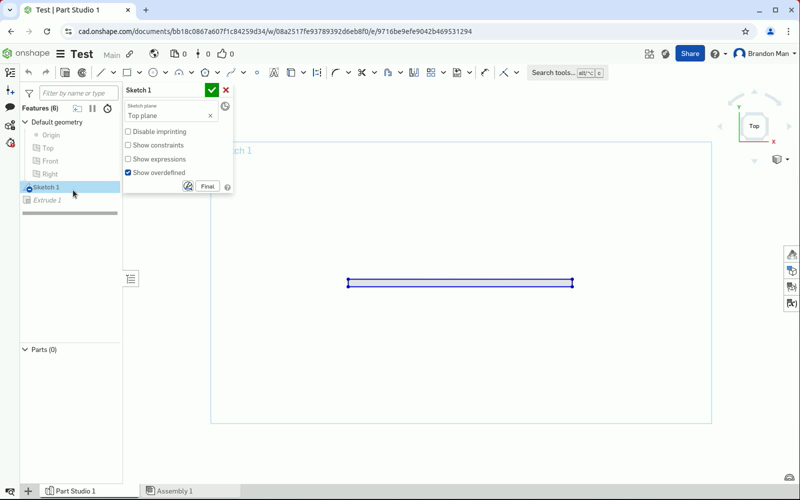
mouse_move(229, 92)
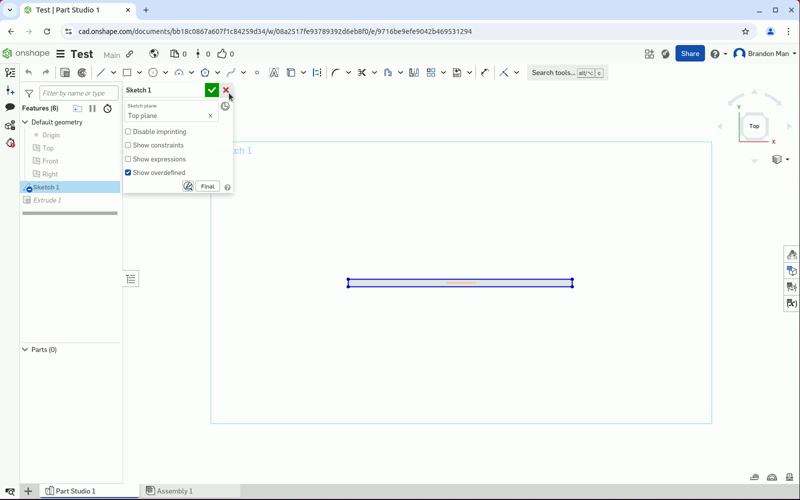
click(229, 92)
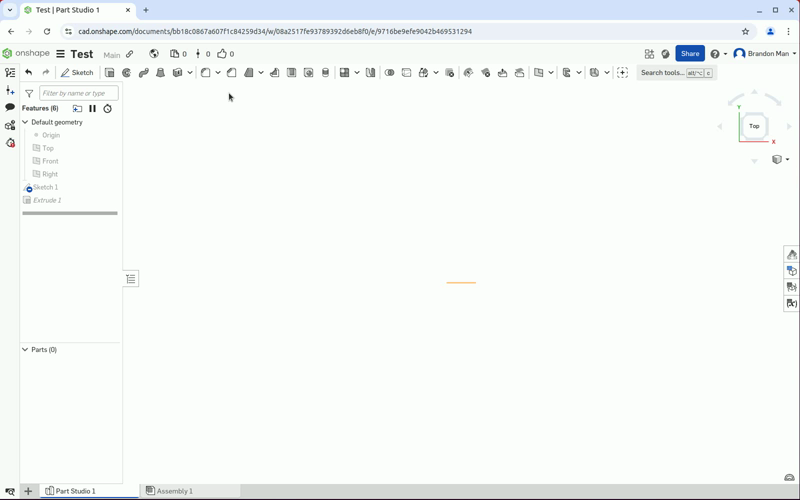
mouse_move(73, 352)
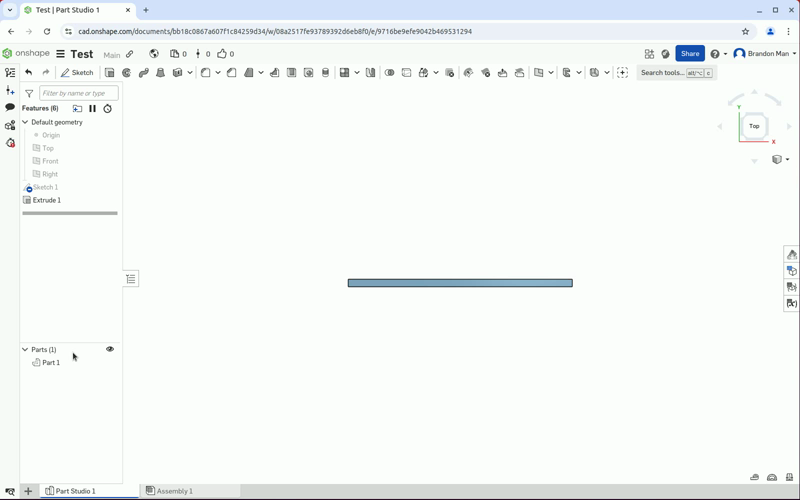
key(y)
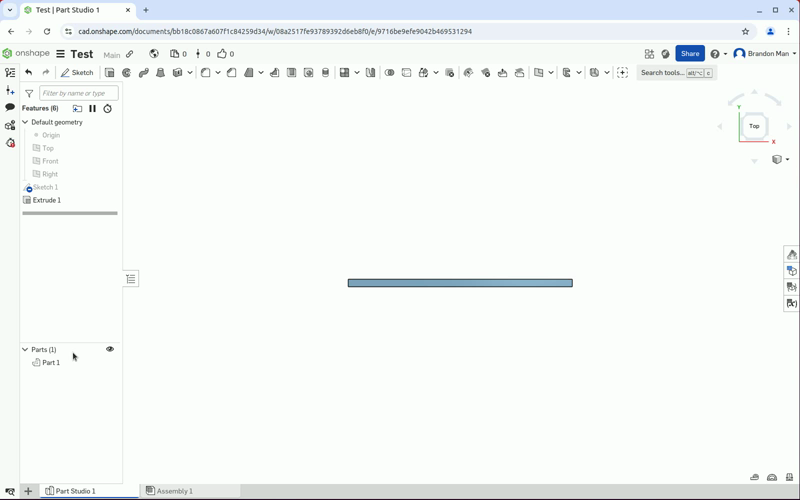
key(shift+p)
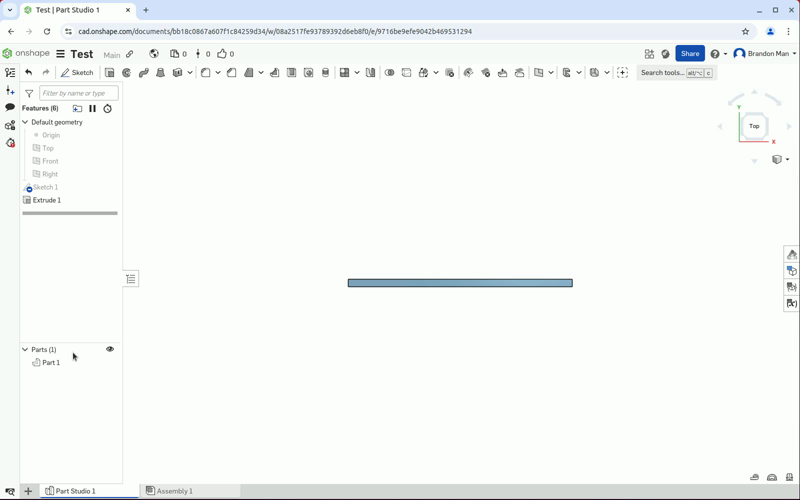
key(space)
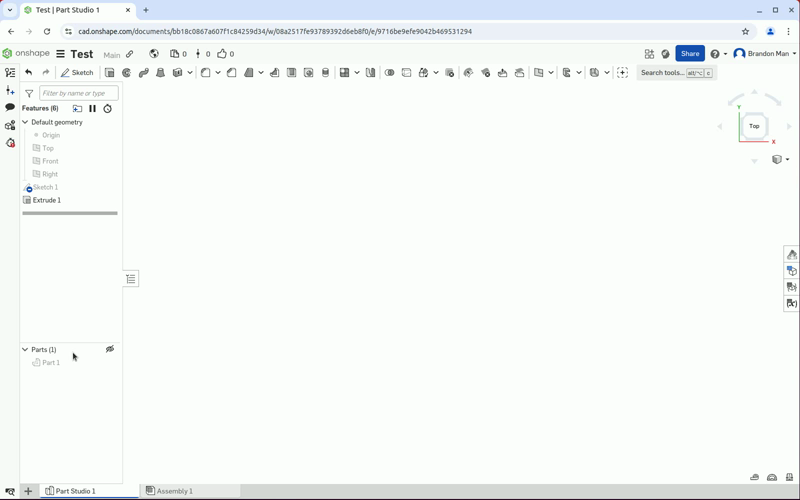
key_down(shift)
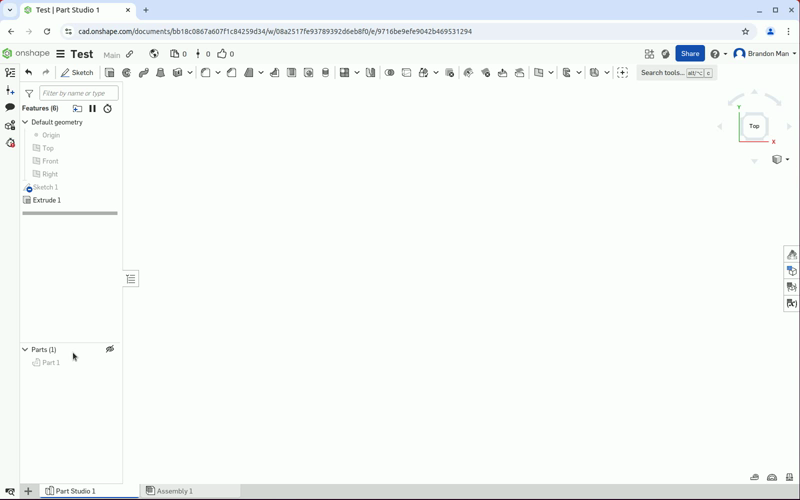
key(up)
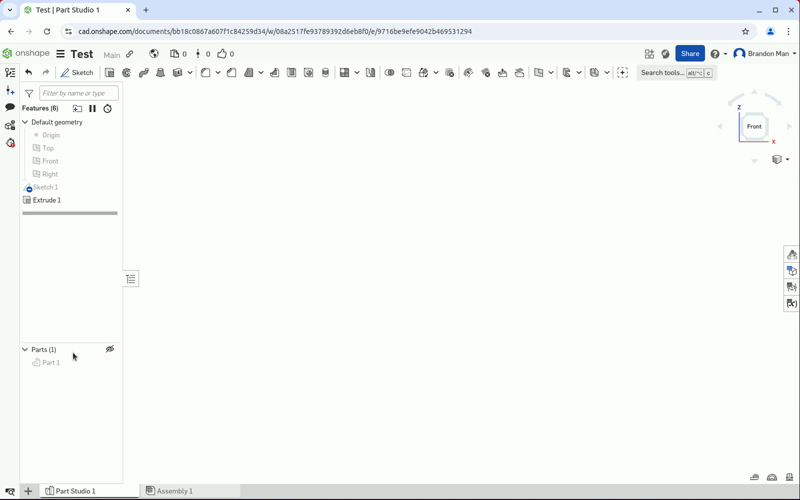
key_up(shift)
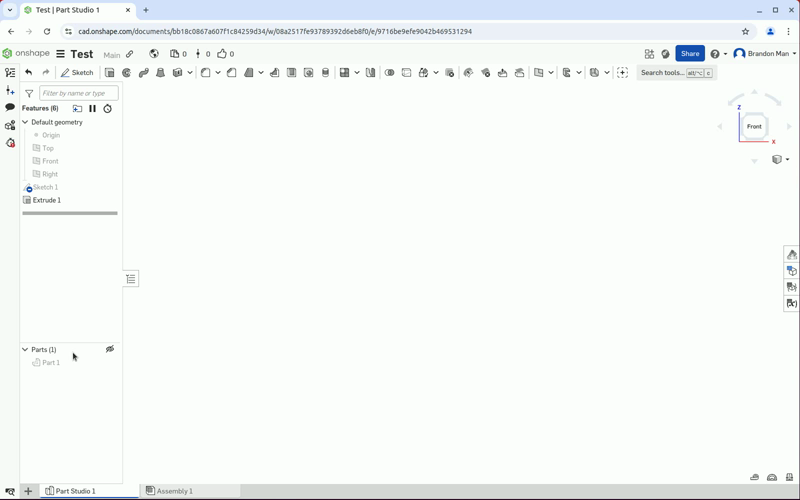
mouse_move(73, 352)
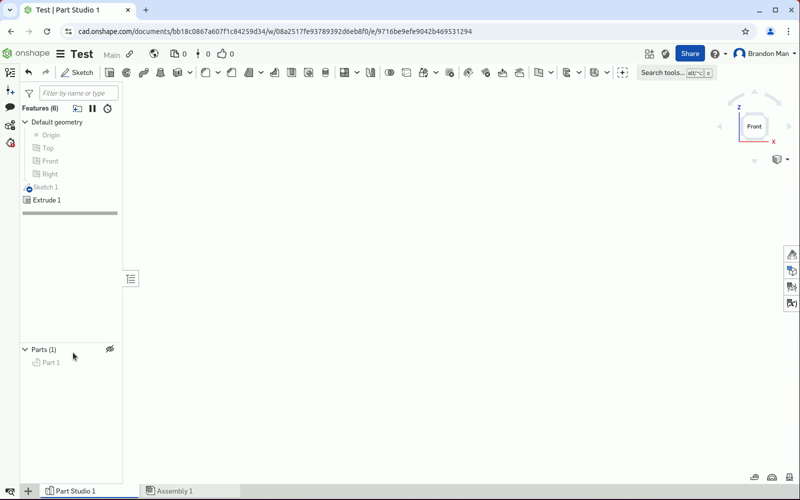
key(shift+y)
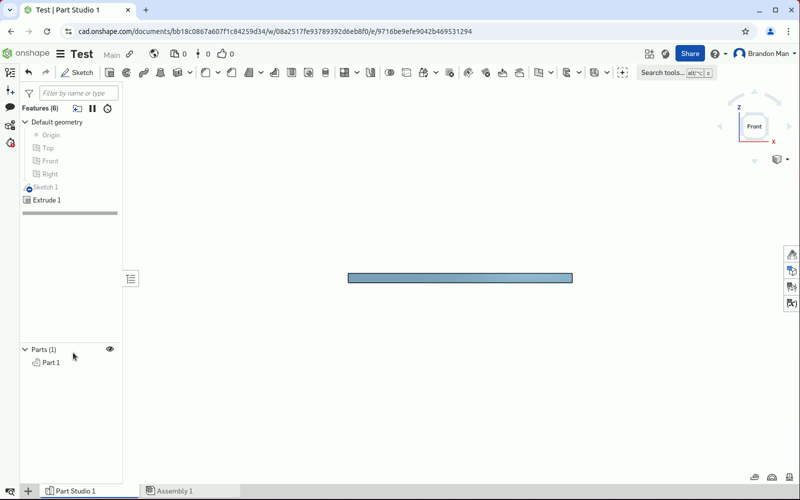
mouse_move(541, 75)
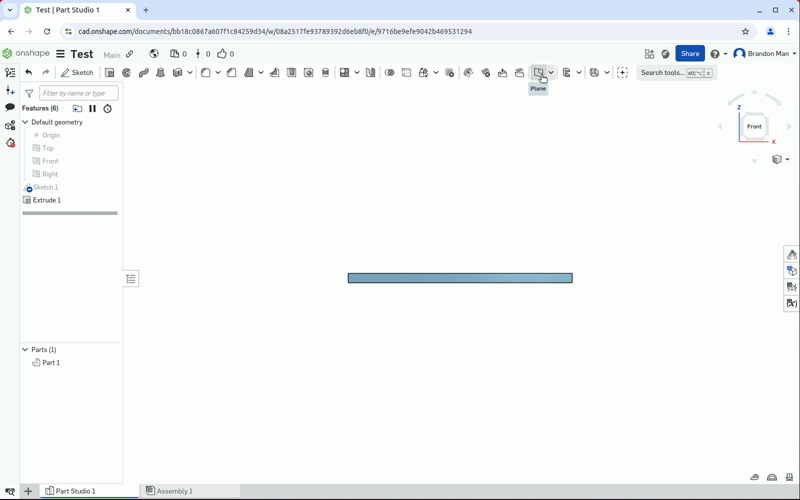
click(541, 75)
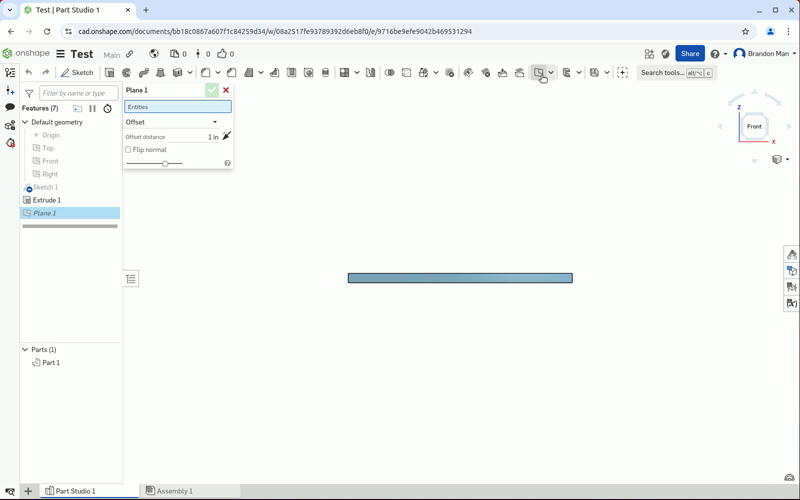
mouse_move(73, 163)
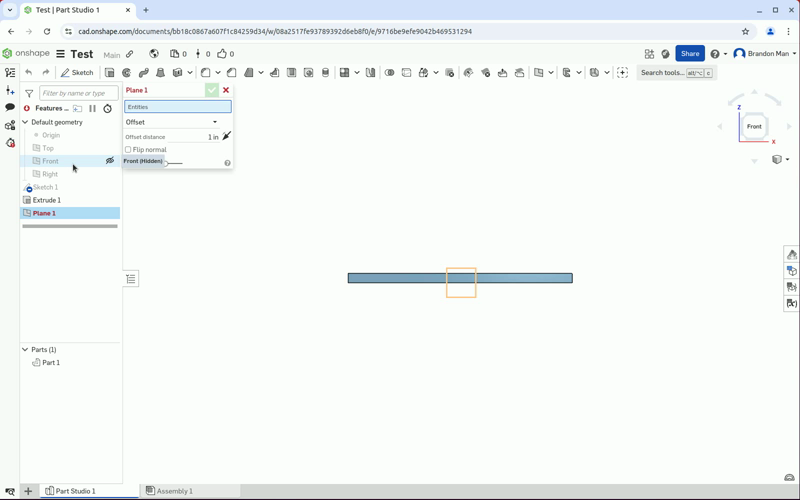
click(73, 163)
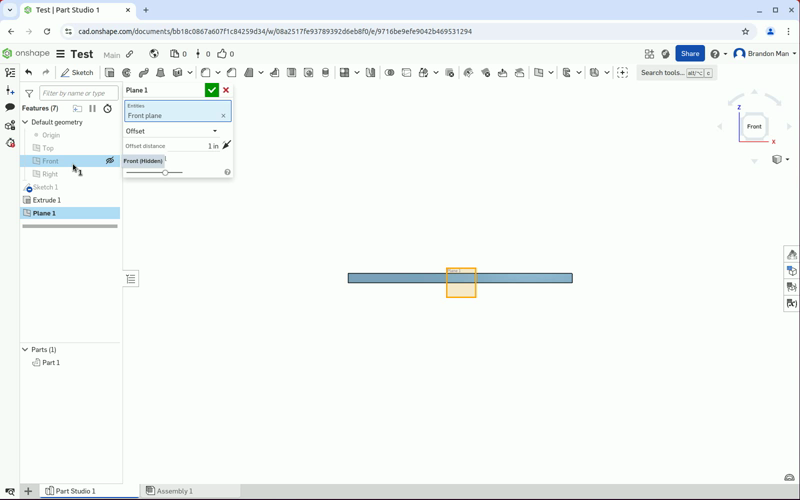
key(tab, 2)
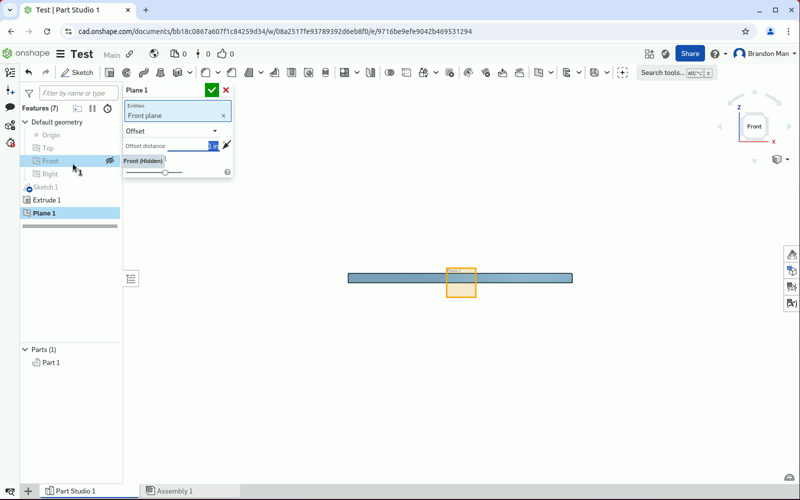
text(0.709)
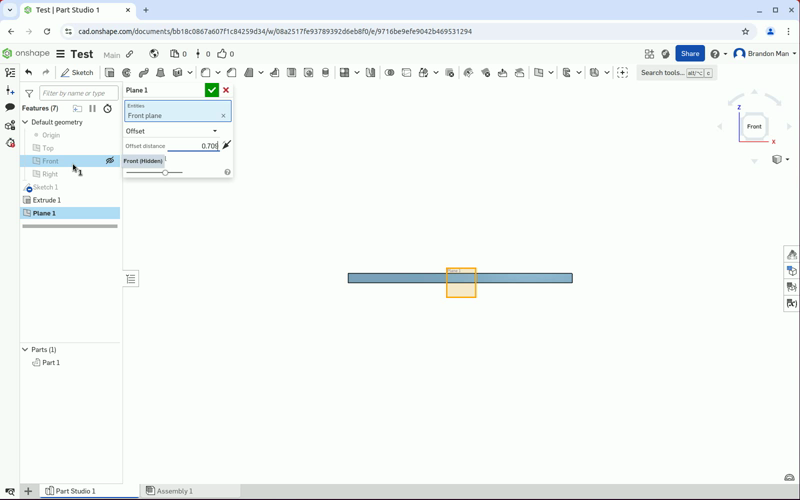
key(enter, 2)
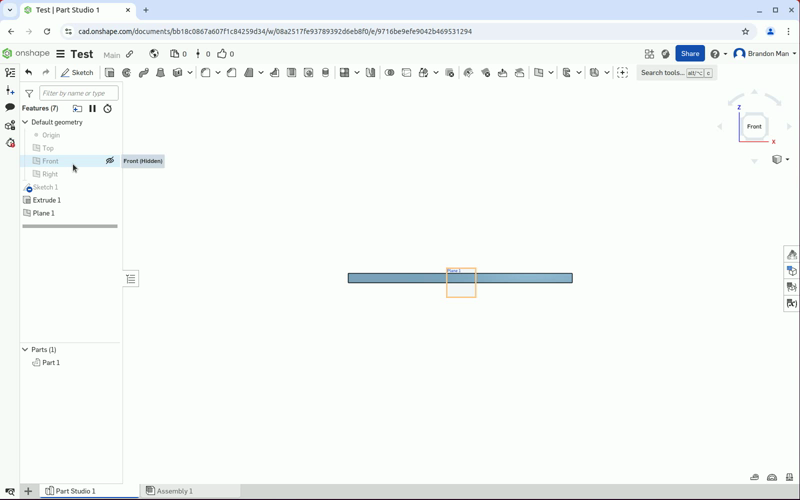
key(shift+s)
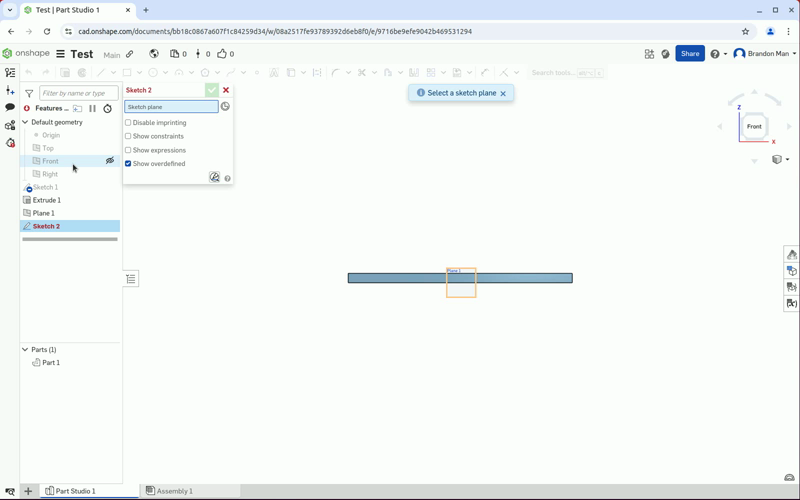
mouse_move(73, 215)
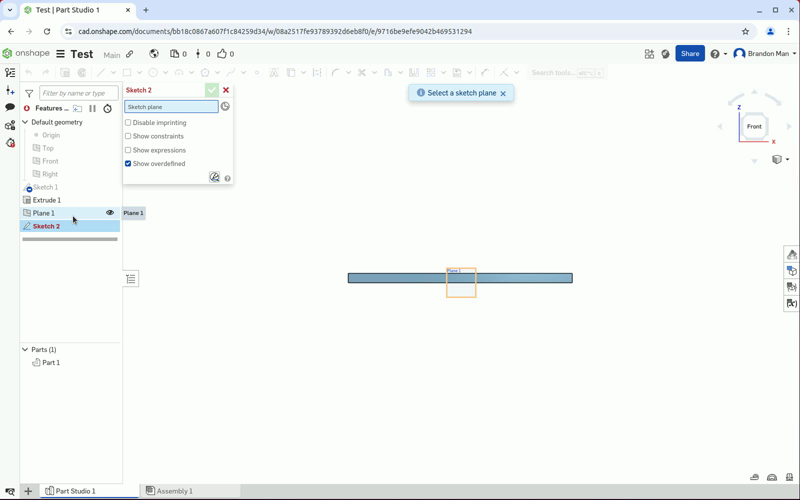
click(73, 215)
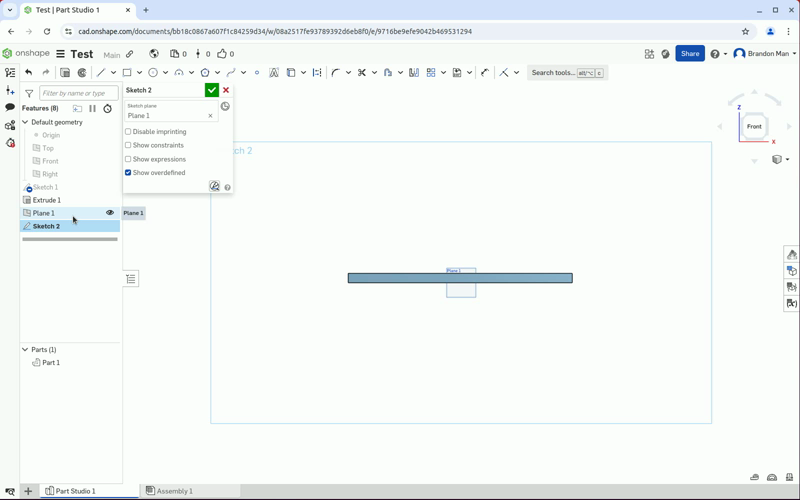
mouse_move(73, 352)
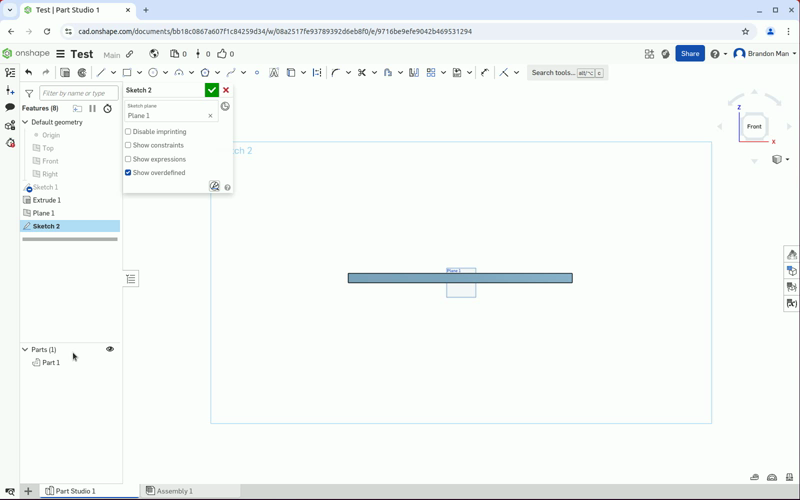
key(y)
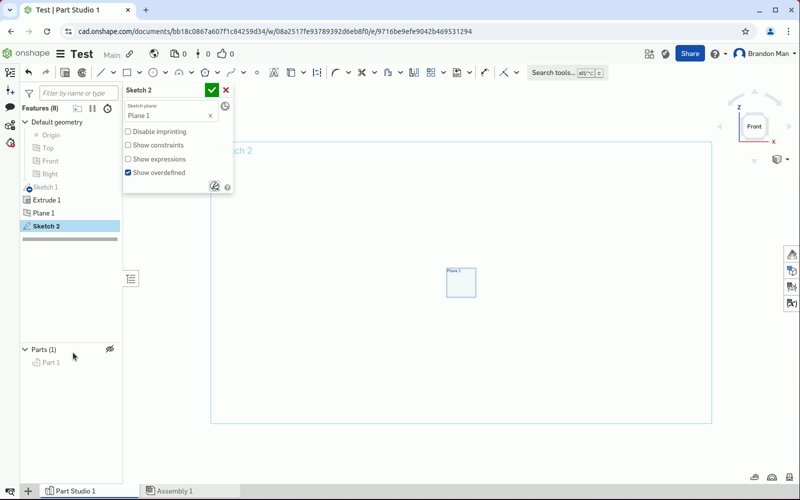
key(l)
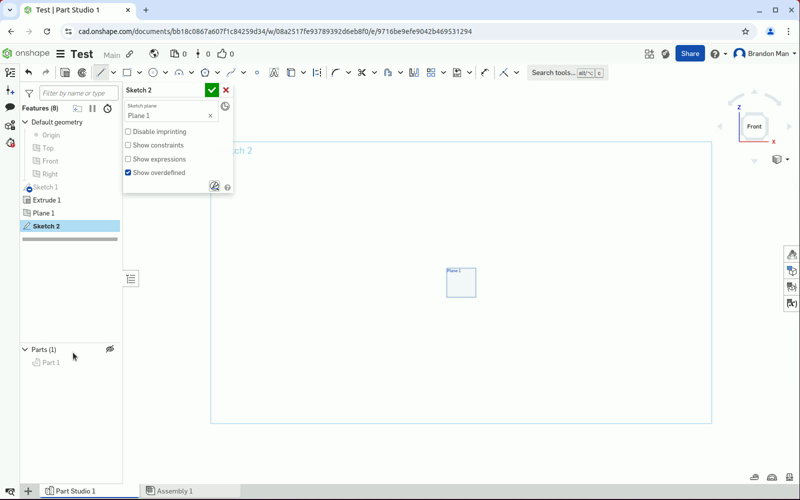
key_down(shift)
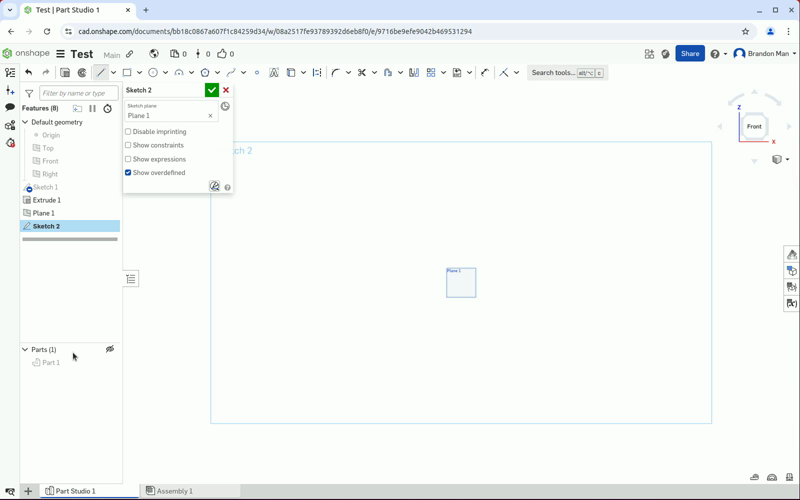
mouse_move(566, 282)
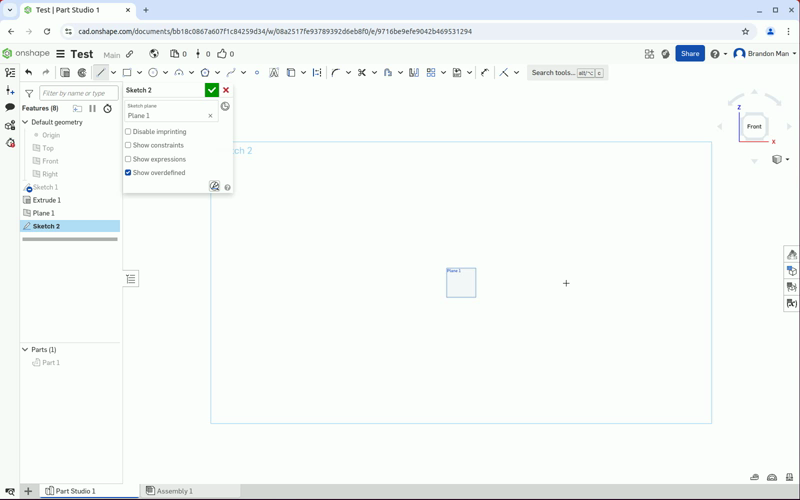
click(566, 282)
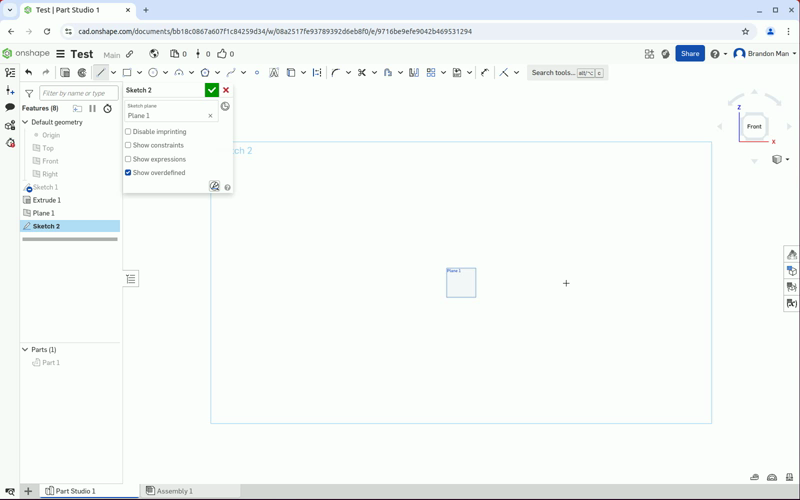
key_up(shift)
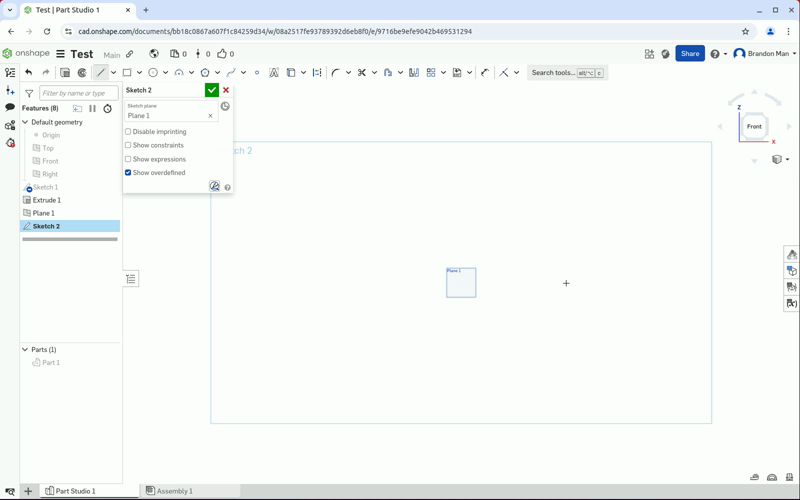
key_down(shift)
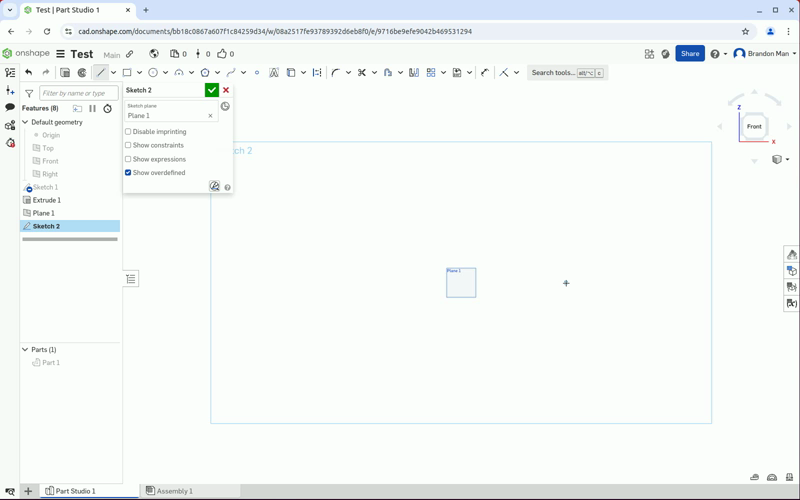
mouse_move(589, 282)
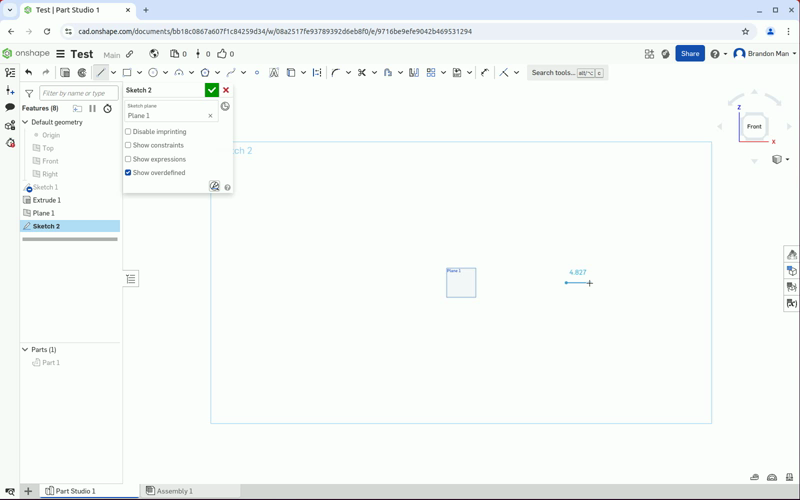
mouse_move(574, 282)
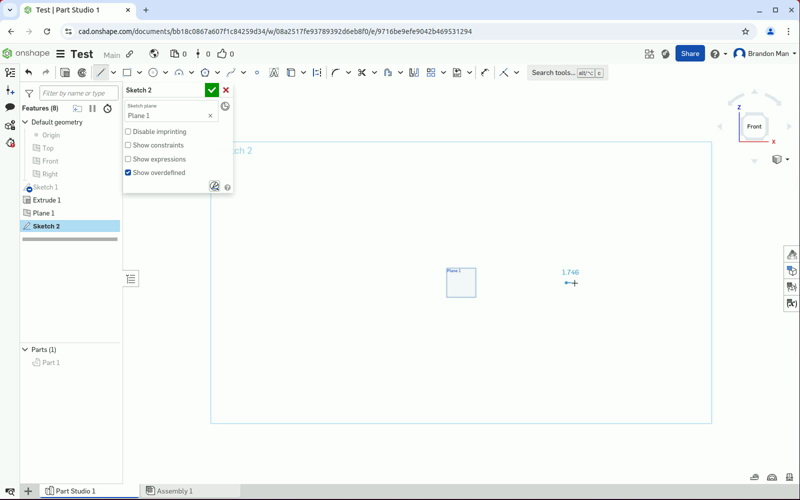
click(574, 282)
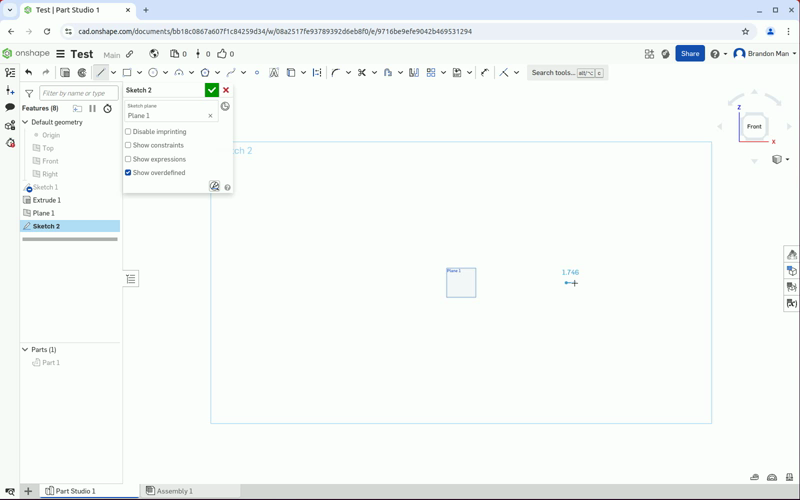
key_up(shift)
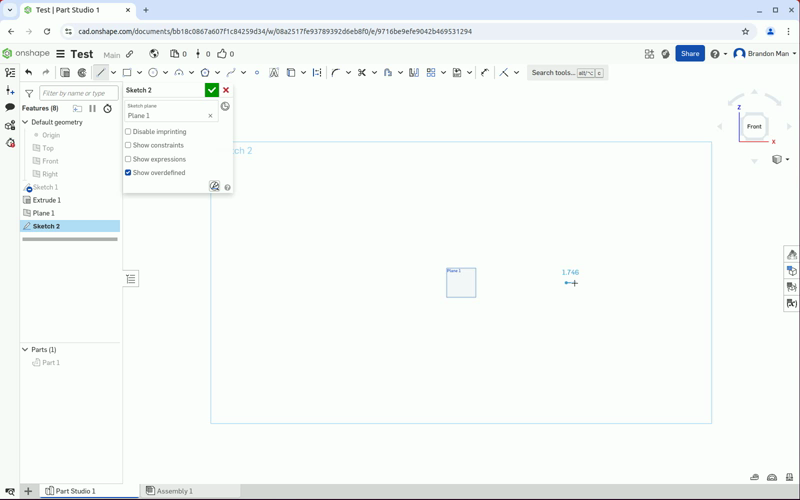
key_down(shift)
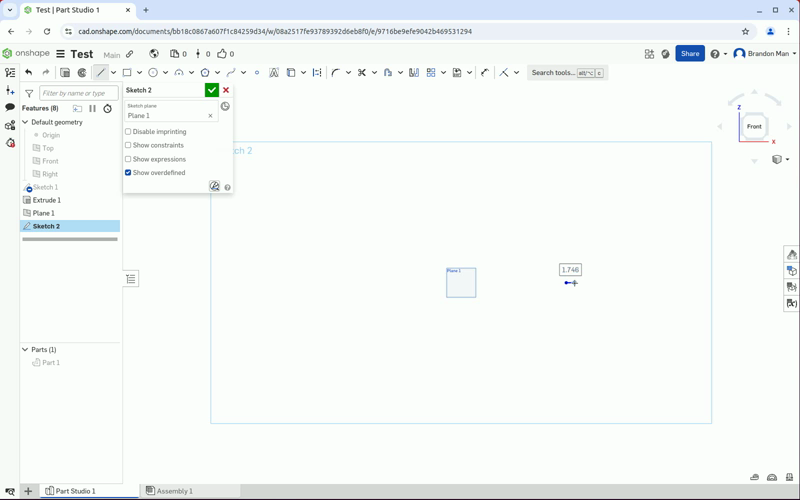
mouse_move(589, 282)
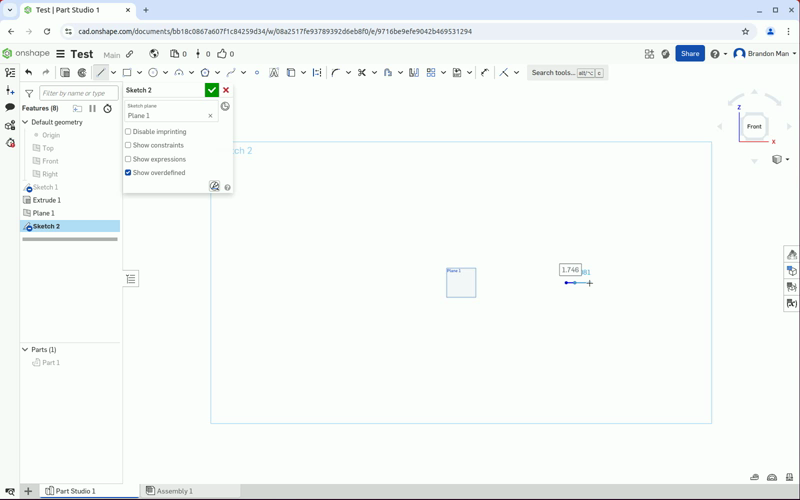
mouse_move(574, 277)
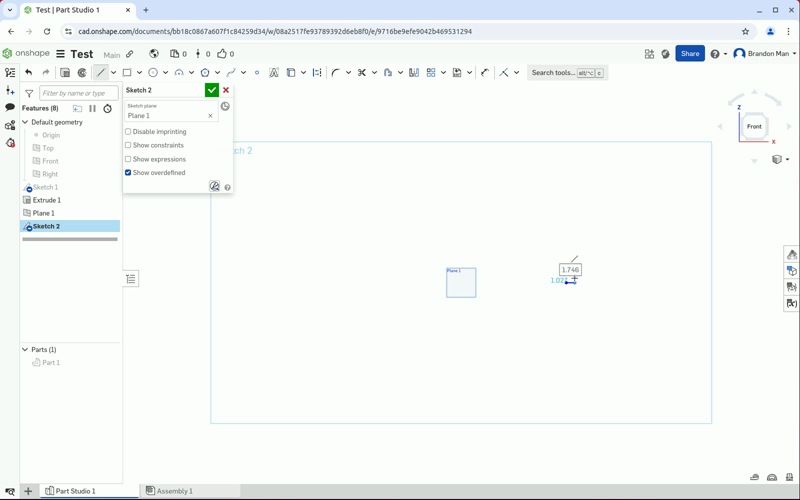
scroll(6)
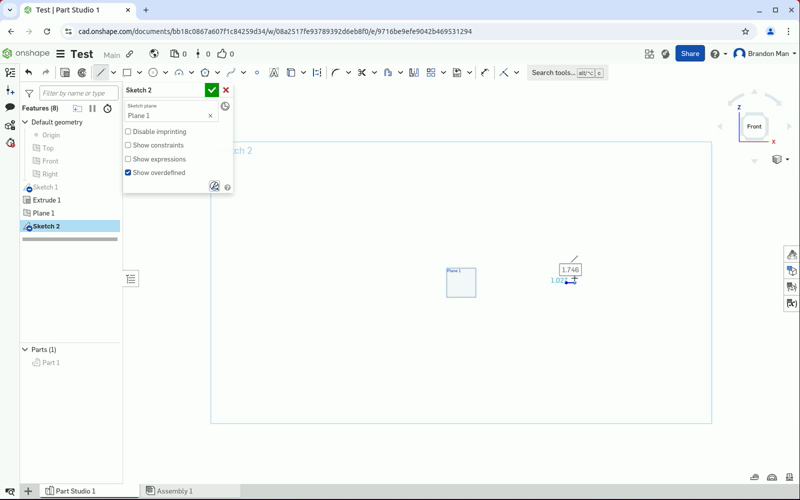
scroll(6)
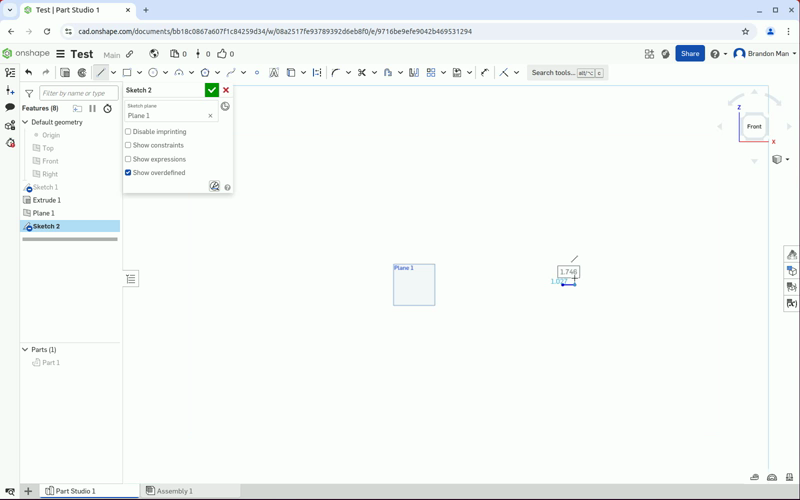
scroll(6)
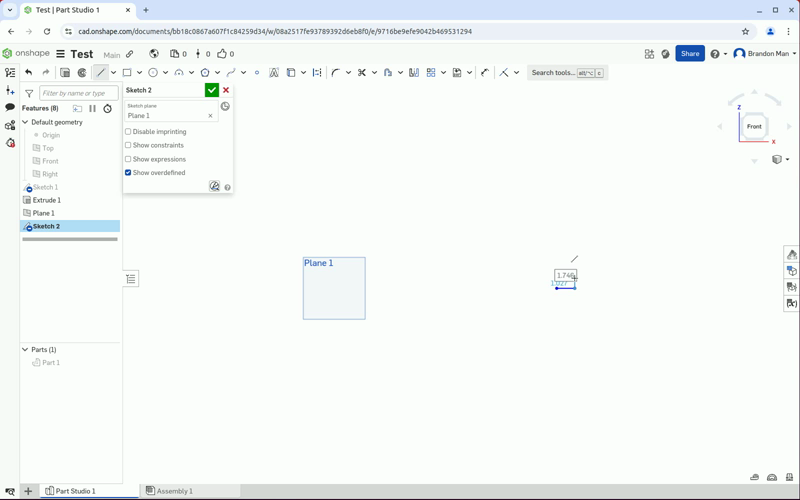
scroll(6)
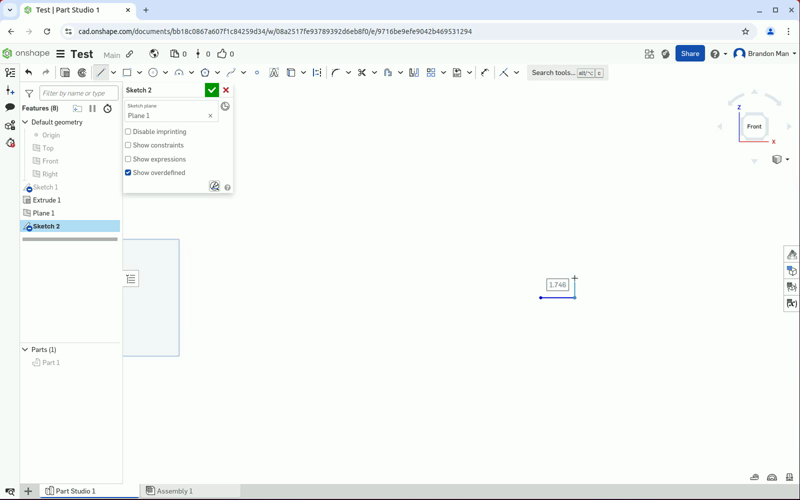
scroll(6)
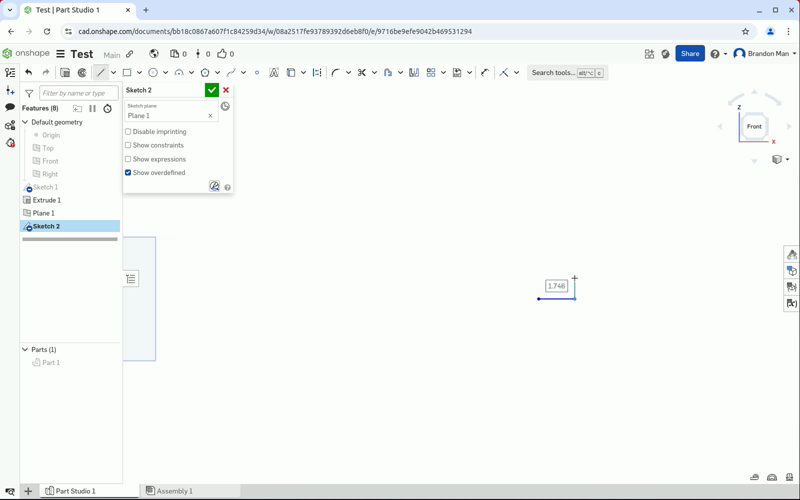
scroll(6)
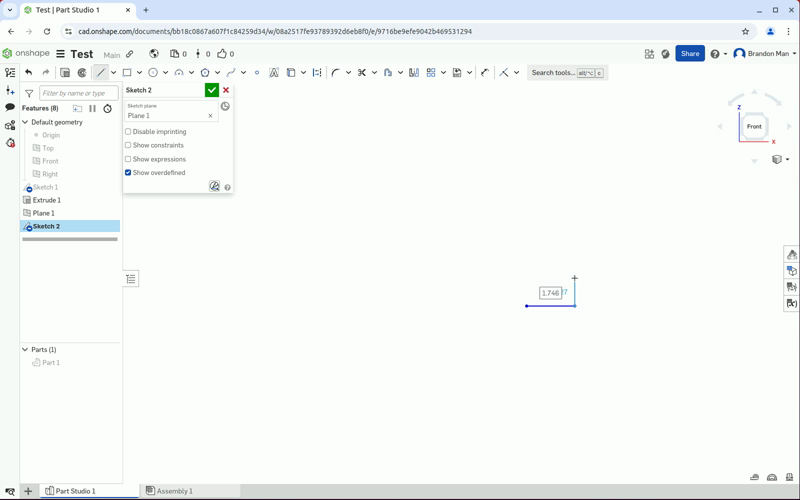
scroll(6)
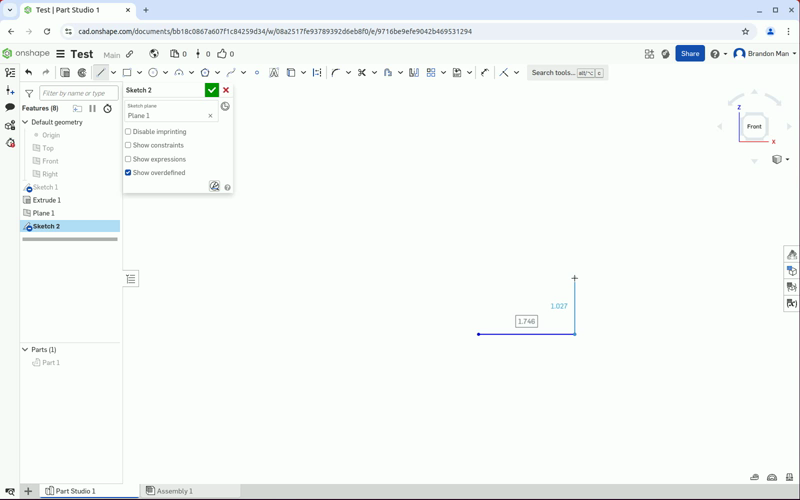
click(574, 277)
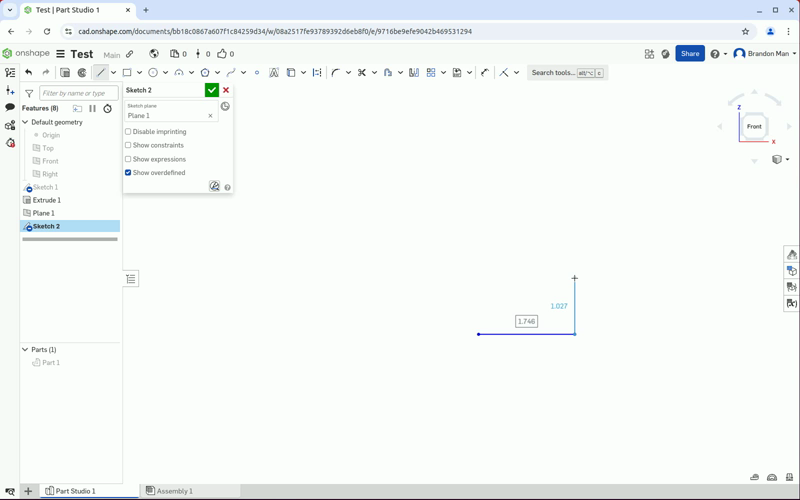
scroll(-6)
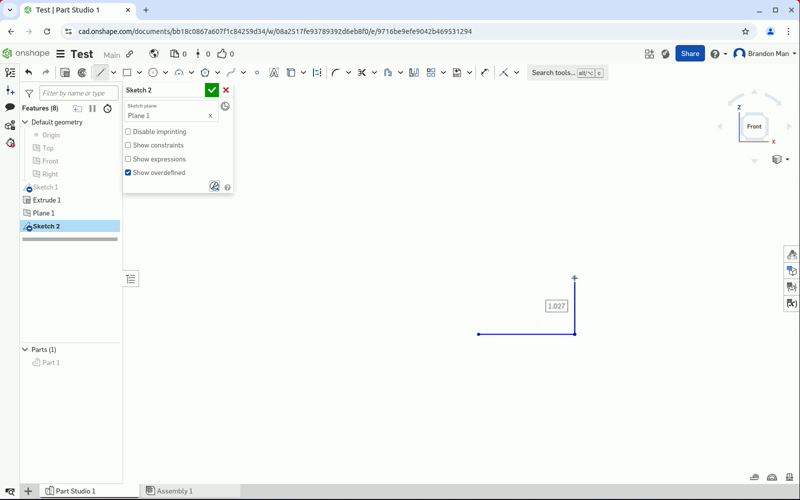
scroll(-6)
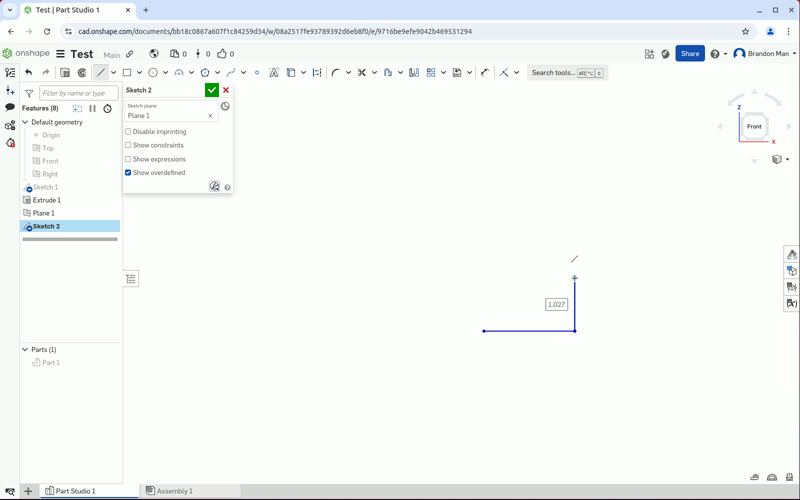
scroll(-6)
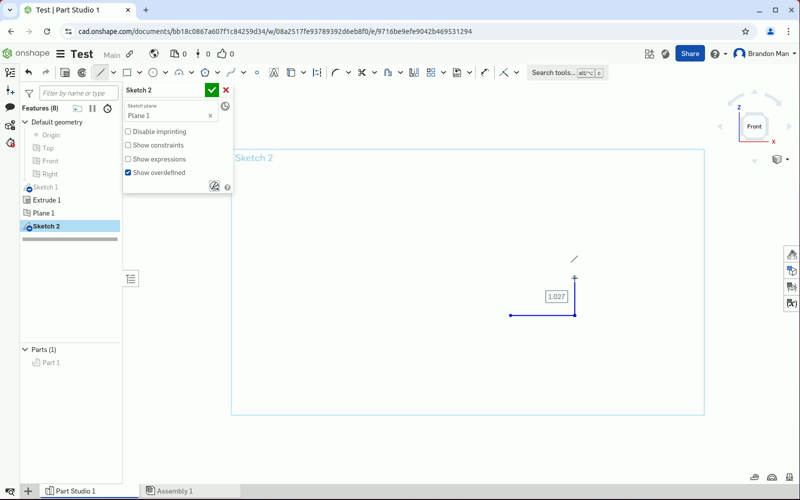
scroll(-6)
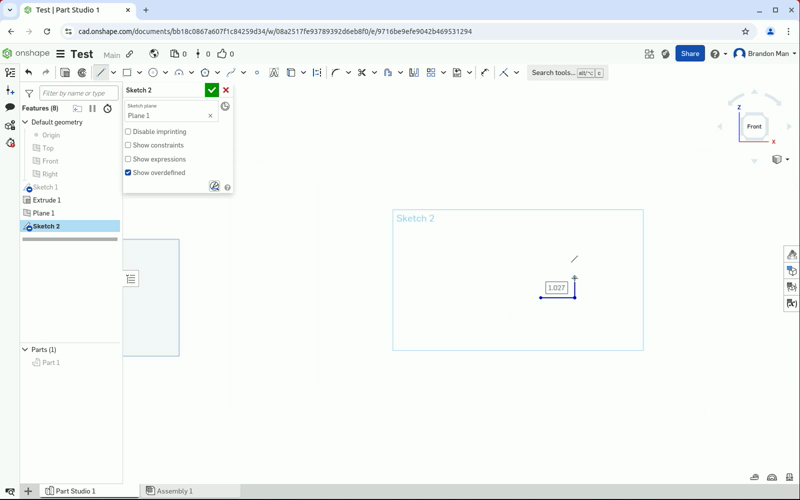
scroll(-6)
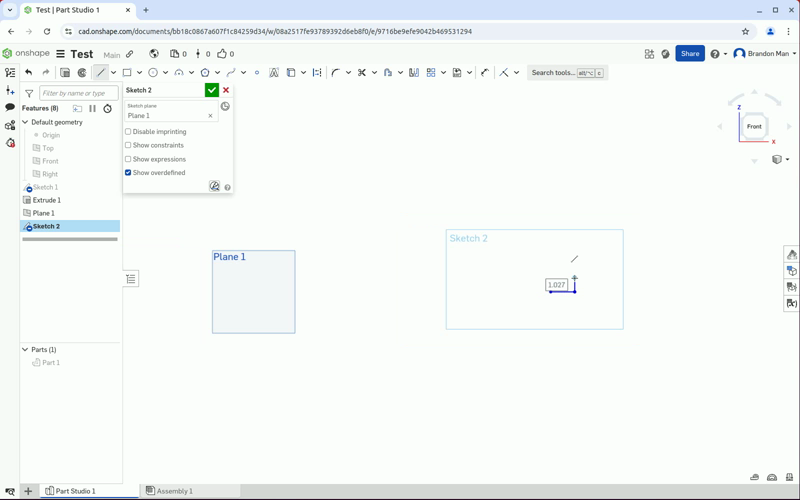
scroll(-6)
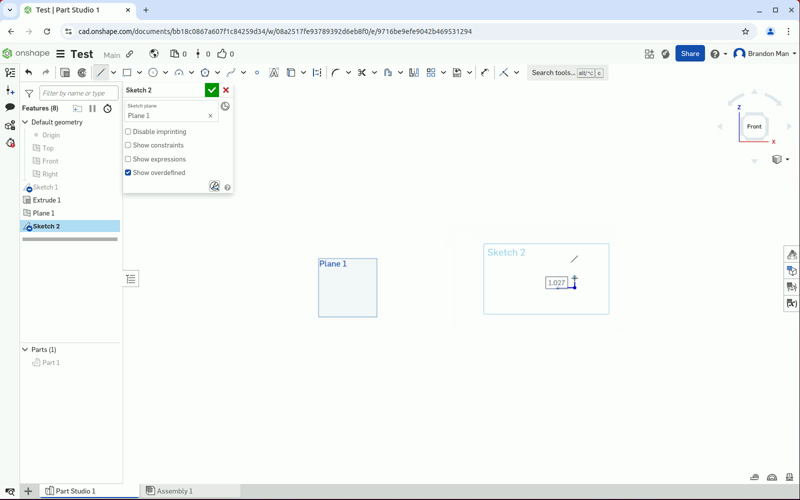
scroll(-6)
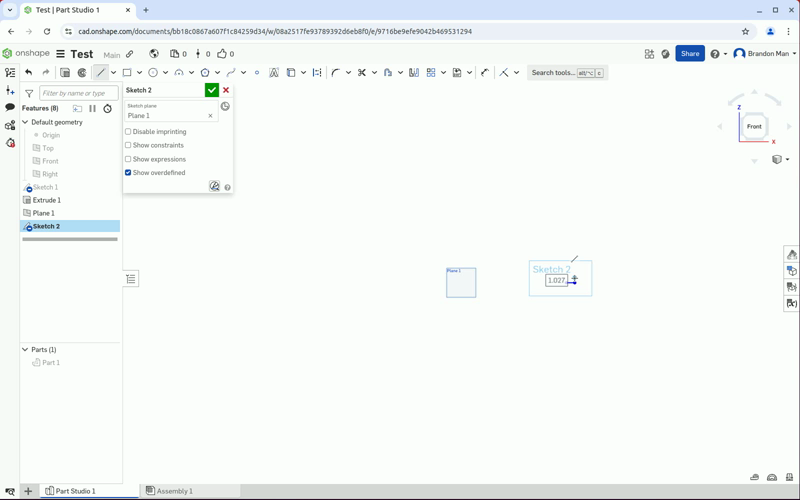
key_up(shift)
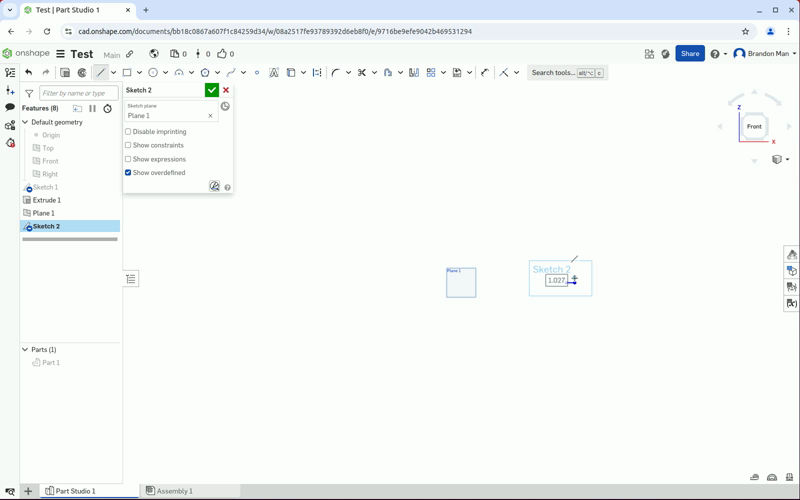
key_down(shift)
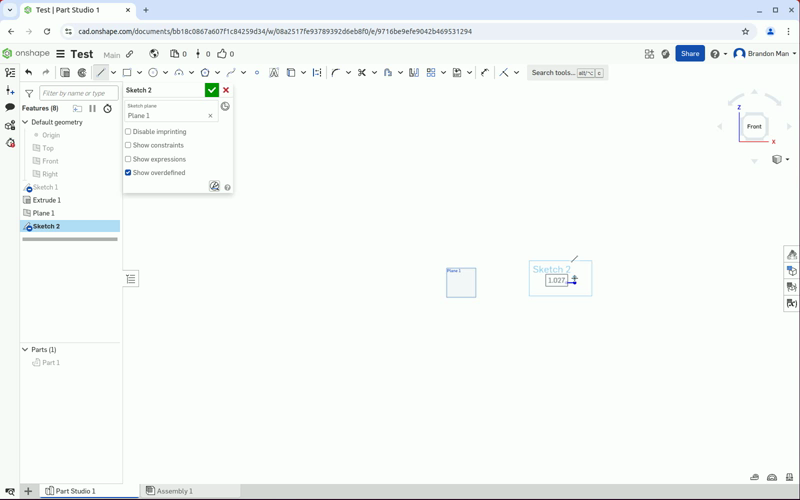
mouse_move(589, 277)
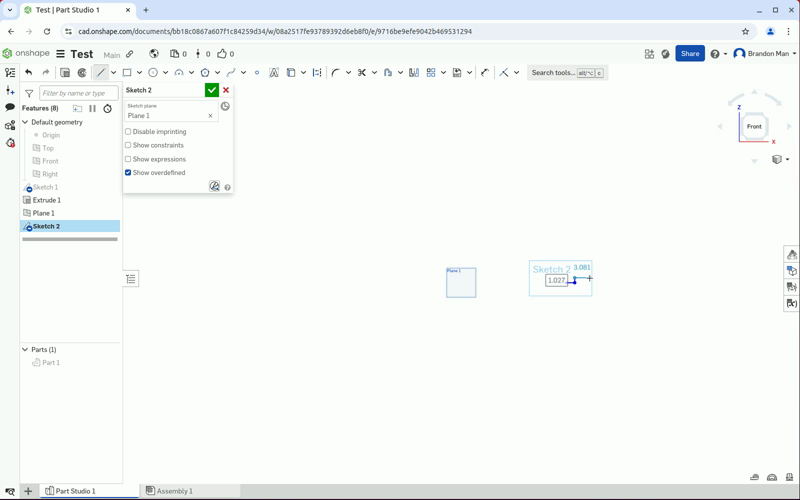
mouse_move(566, 277)
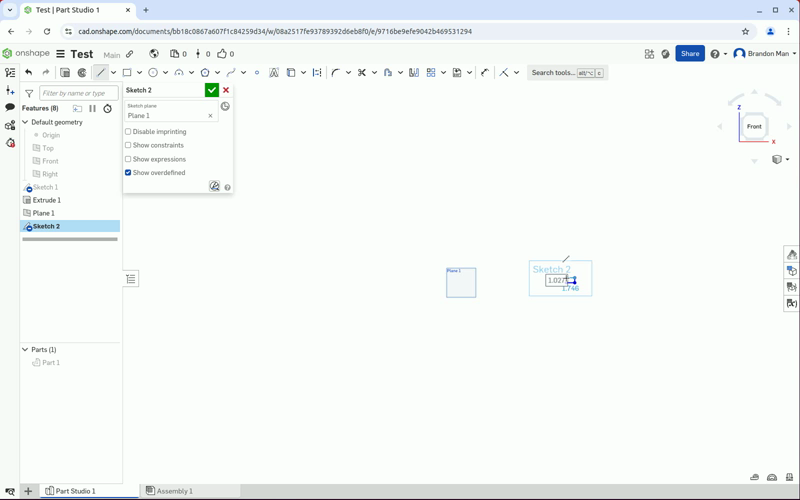
click(566, 277)
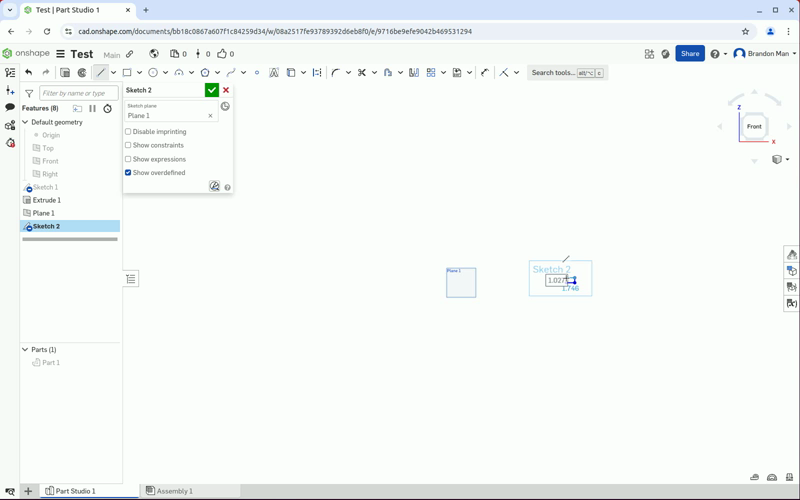
key_up(shift)
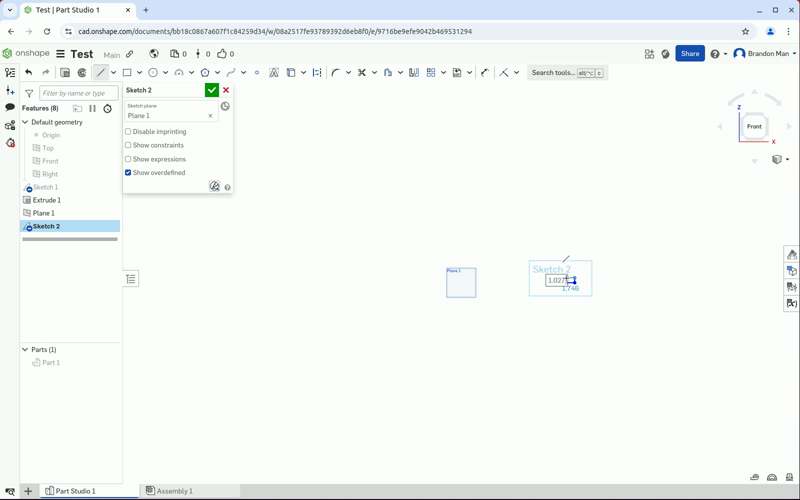
mouse_move(589, 277)
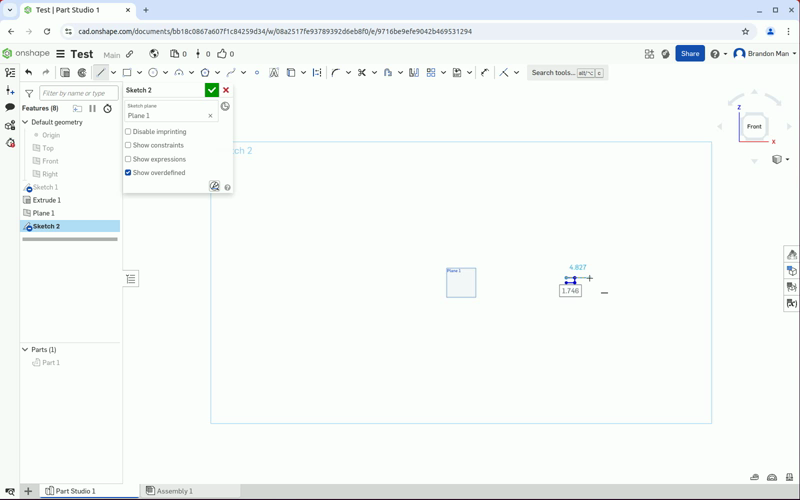
key_down(shift)
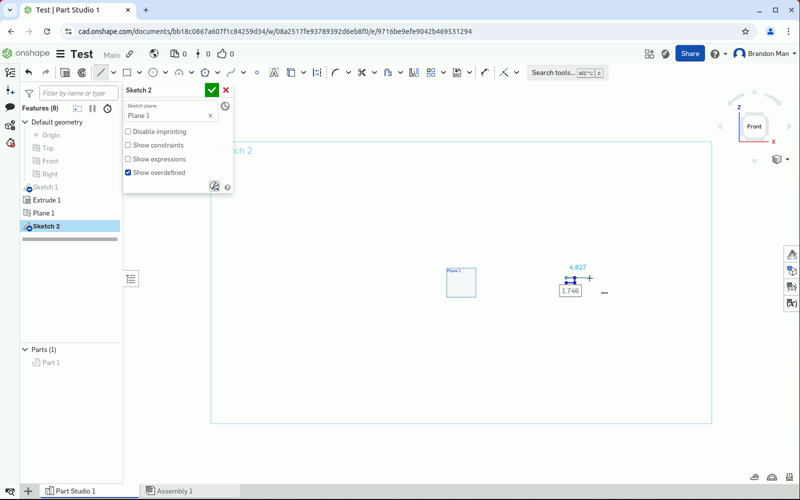
mouse_move(566, 282)
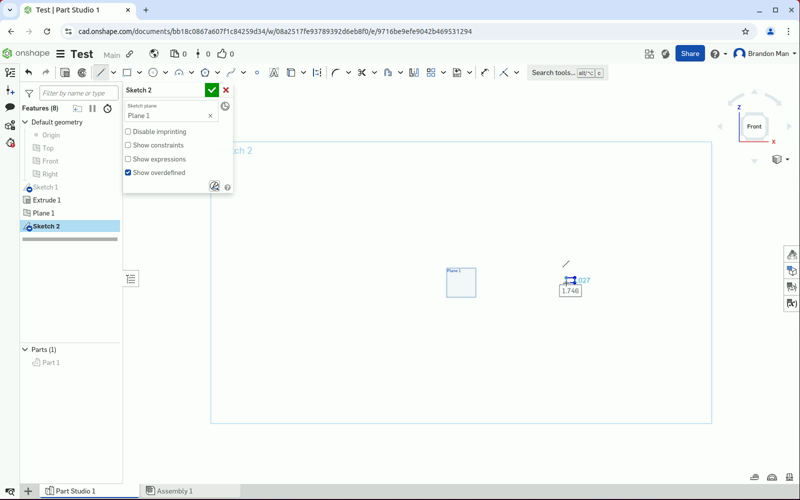
scroll(6)
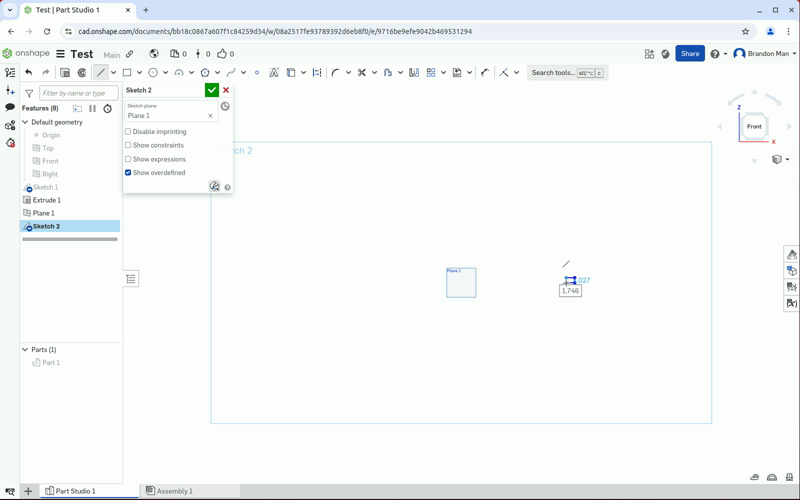
scroll(6)
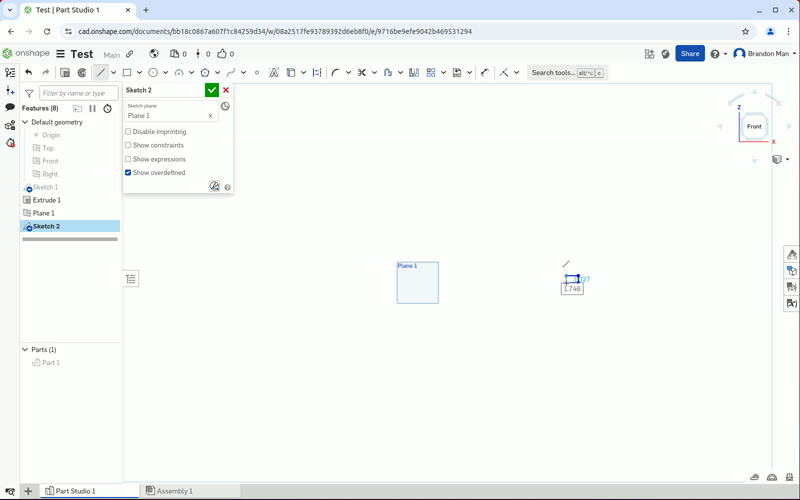
scroll(6)
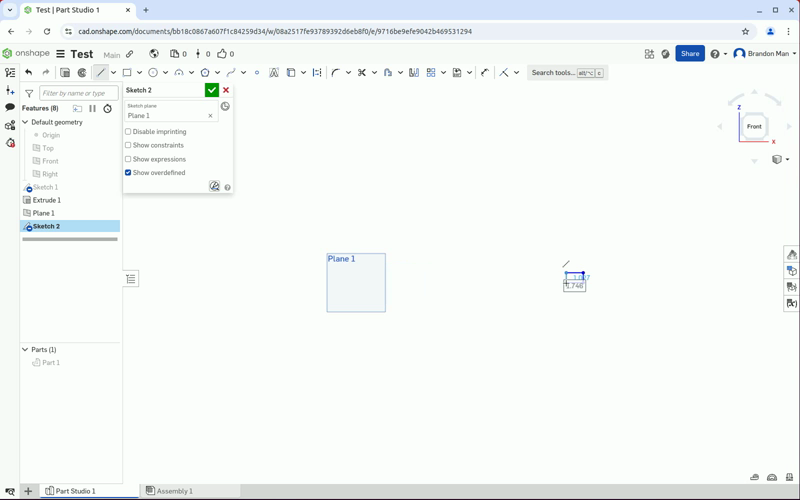
scroll(6)
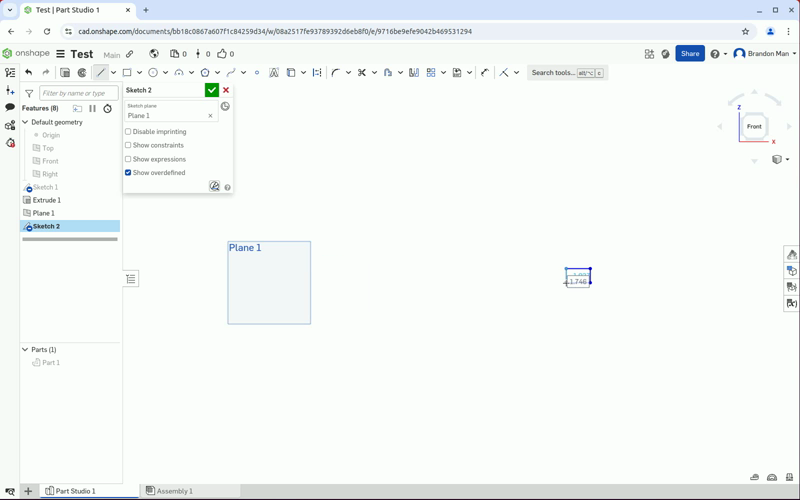
scroll(6)
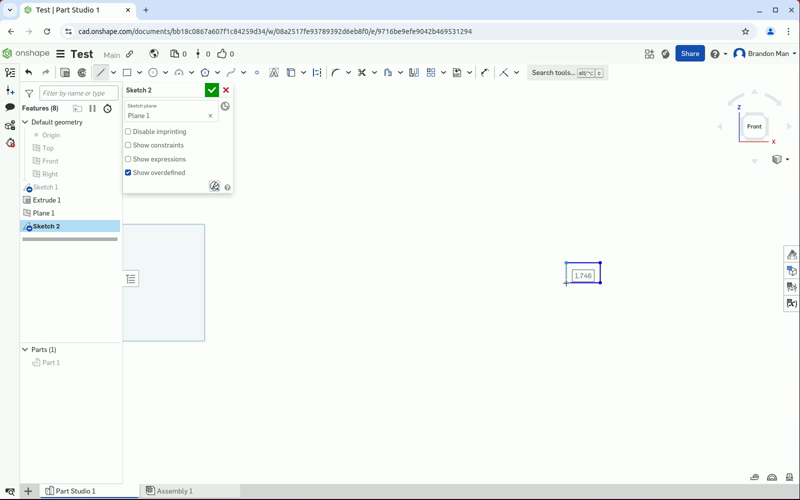
scroll(6)
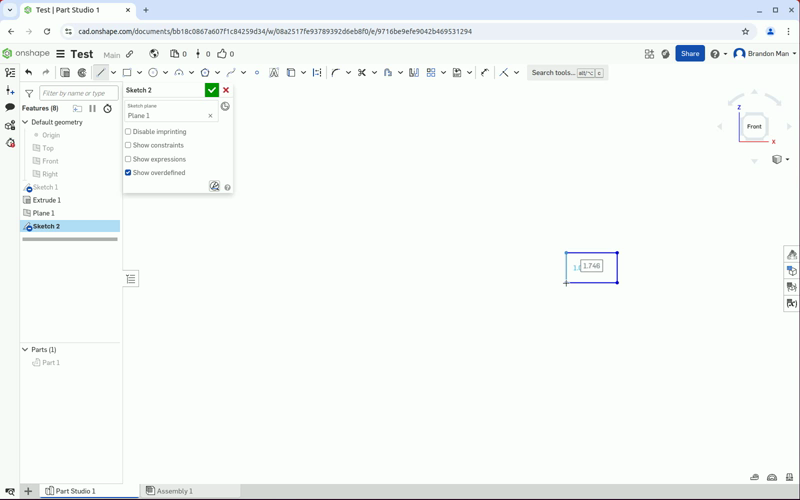
scroll(6)
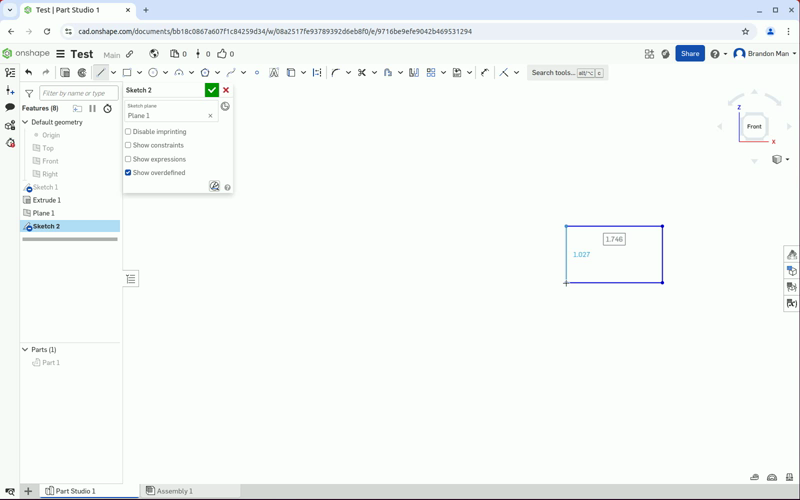
key_up(shift)
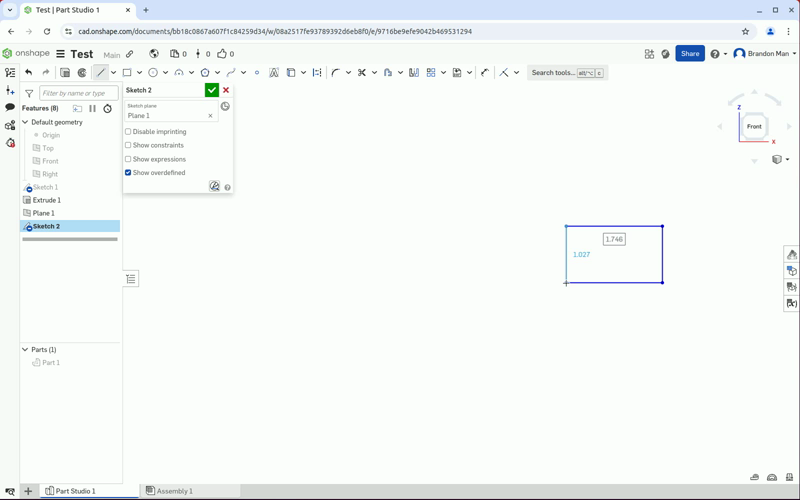
click(566, 282)
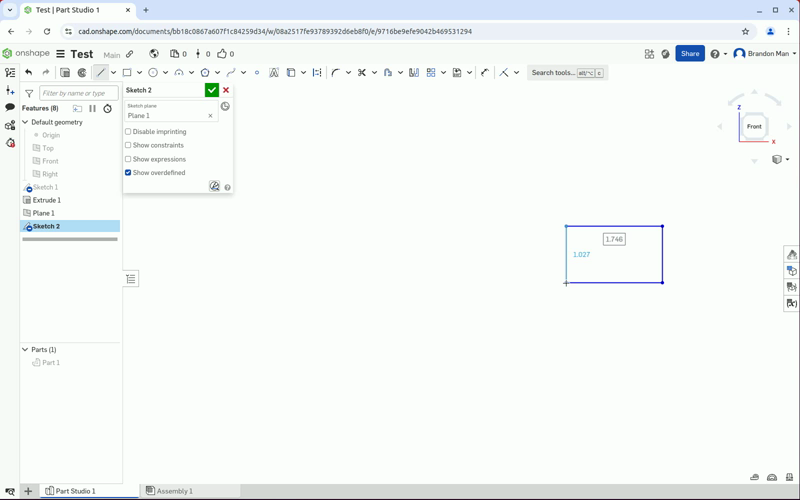
scroll(-6)
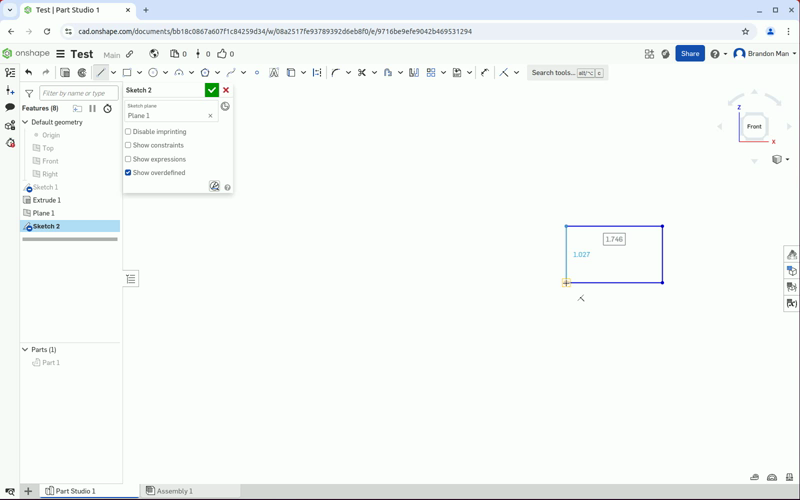
scroll(-6)
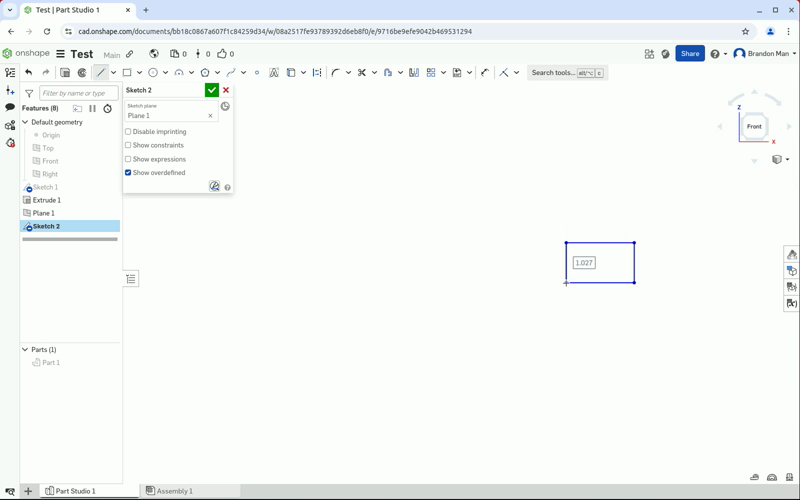
scroll(-6)
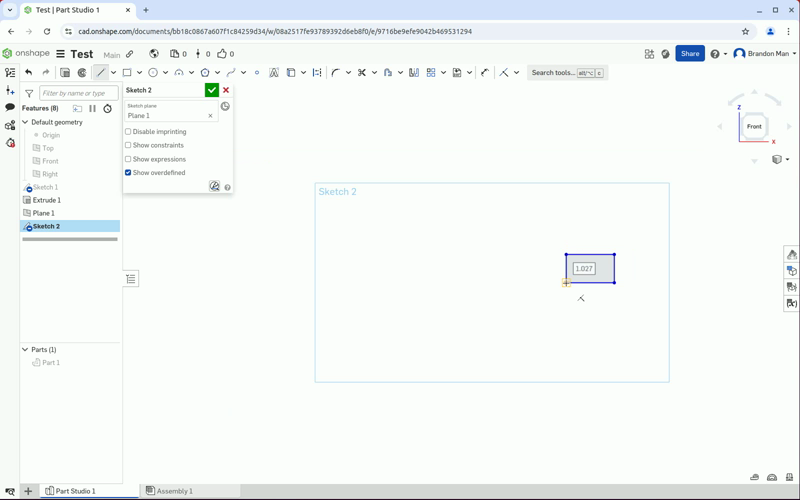
scroll(-6)
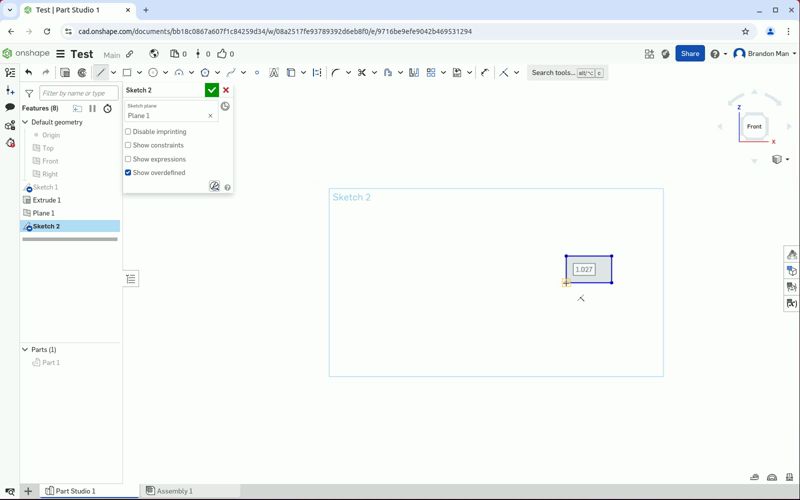
scroll(-6)
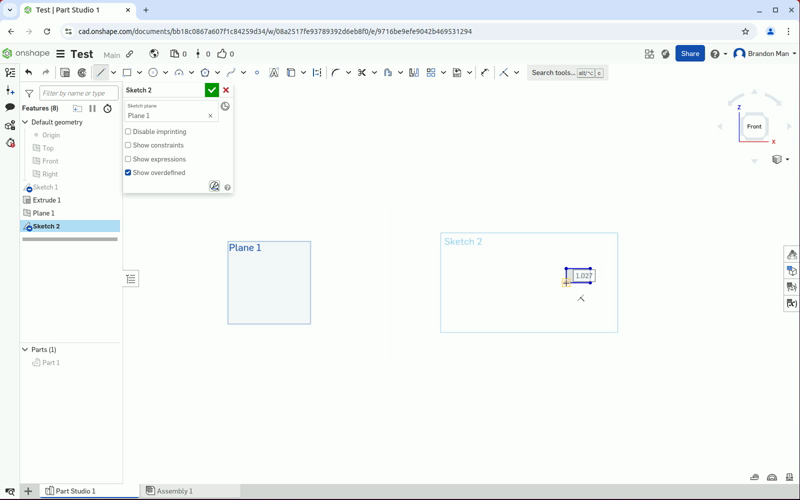
scroll(-6)
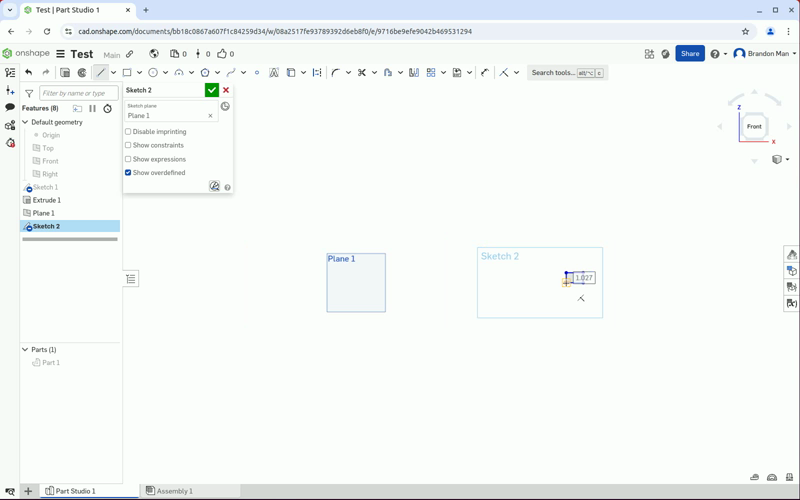
scroll(-6)
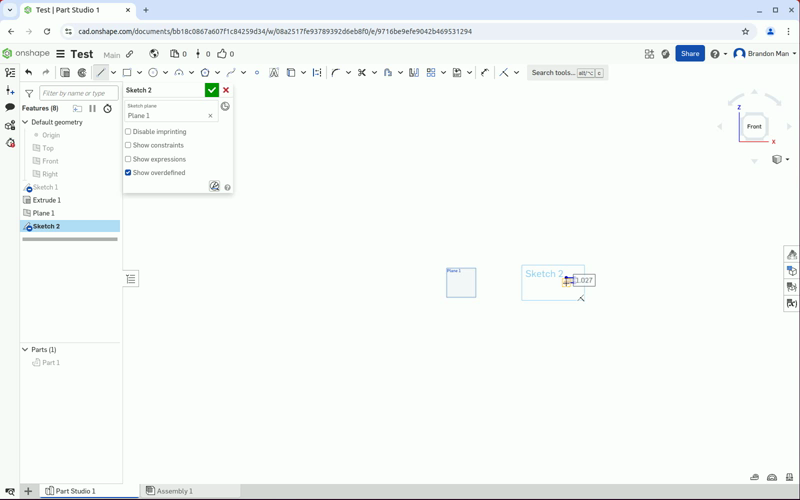
key(esc)
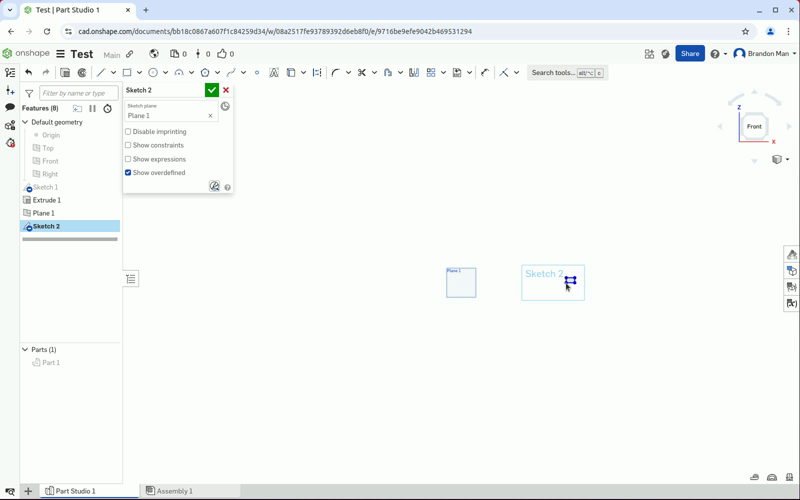
mouse_move(568, 279)
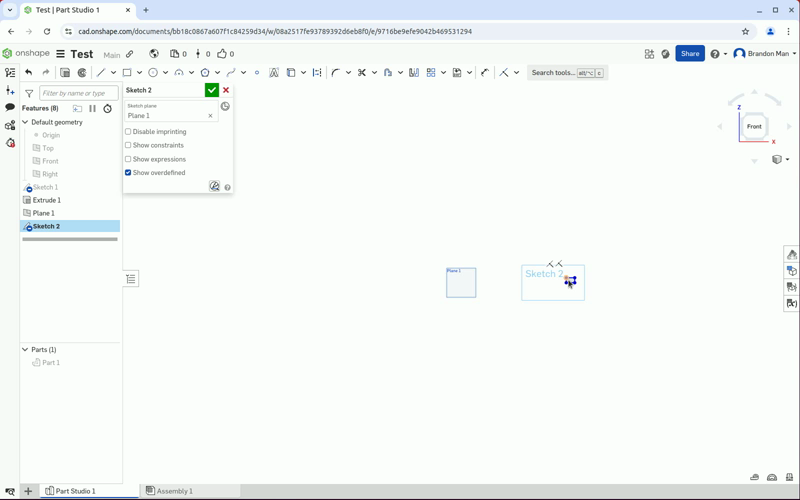
scroll(6)
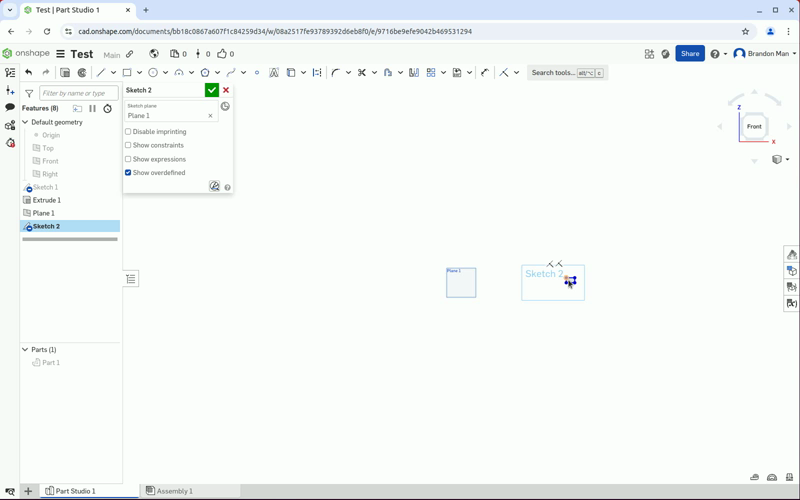
scroll(6)
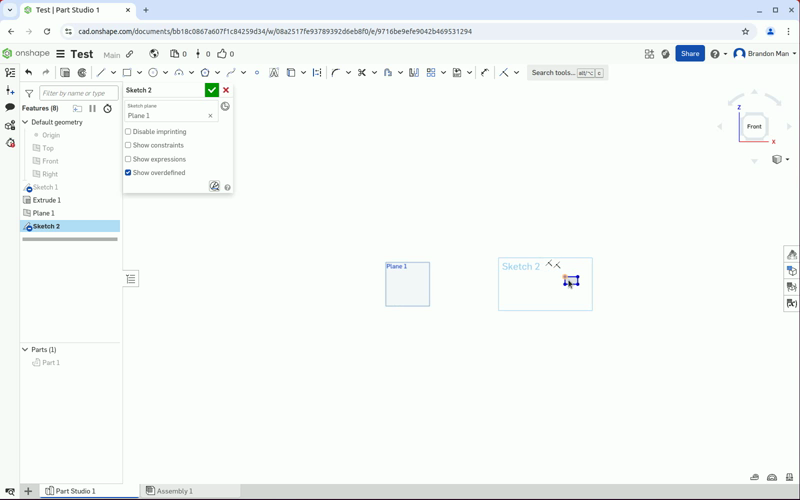
scroll(6)
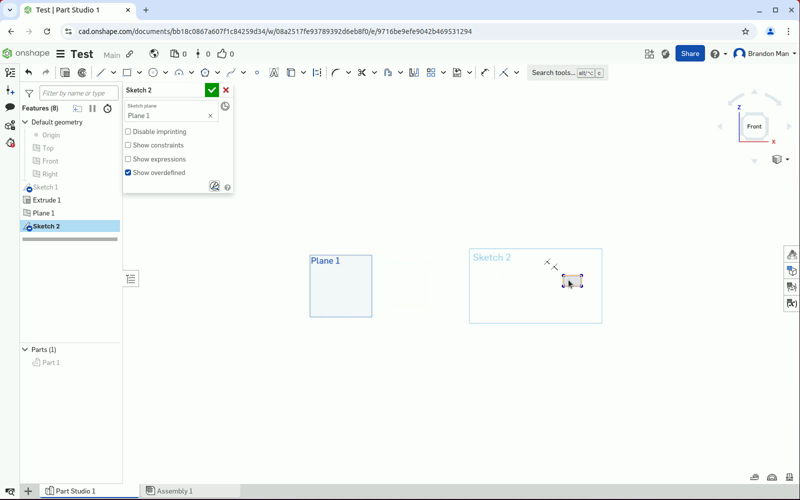
scroll(6)
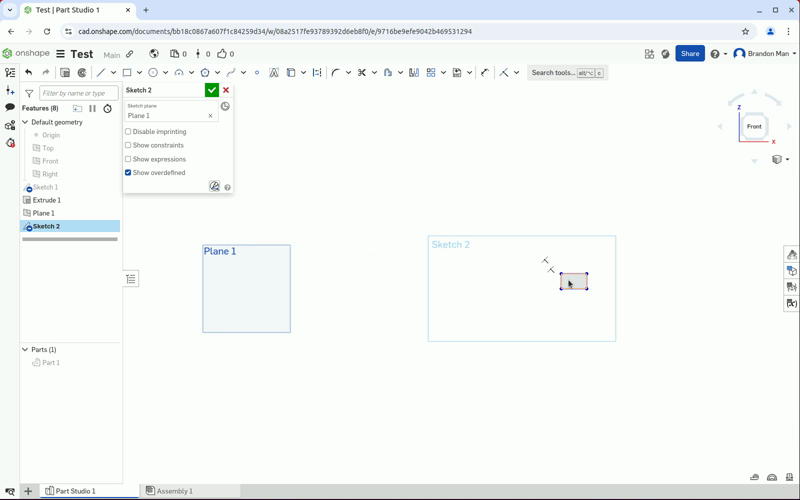
scroll(6)
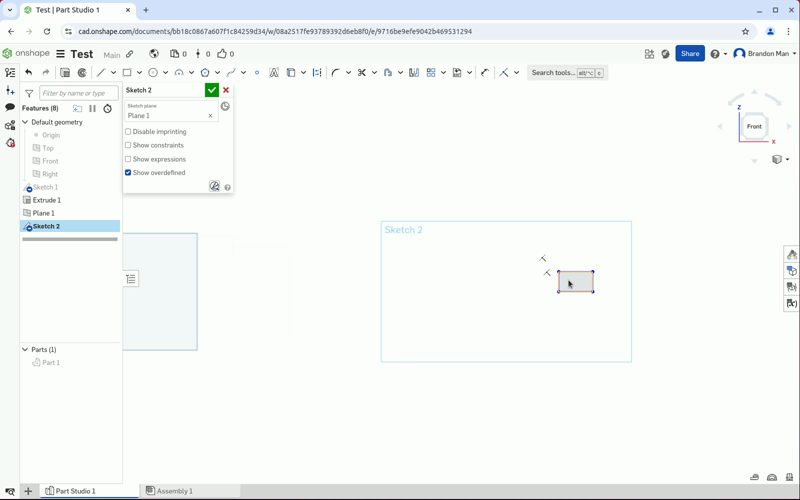
scroll(6)
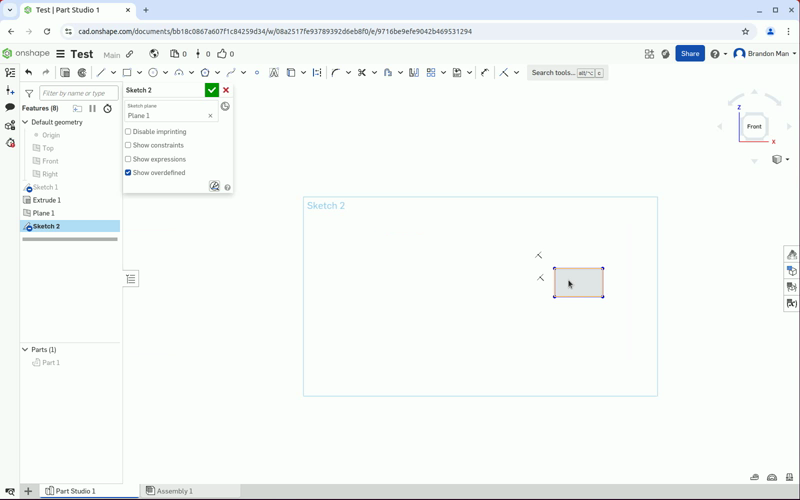
scroll(6)
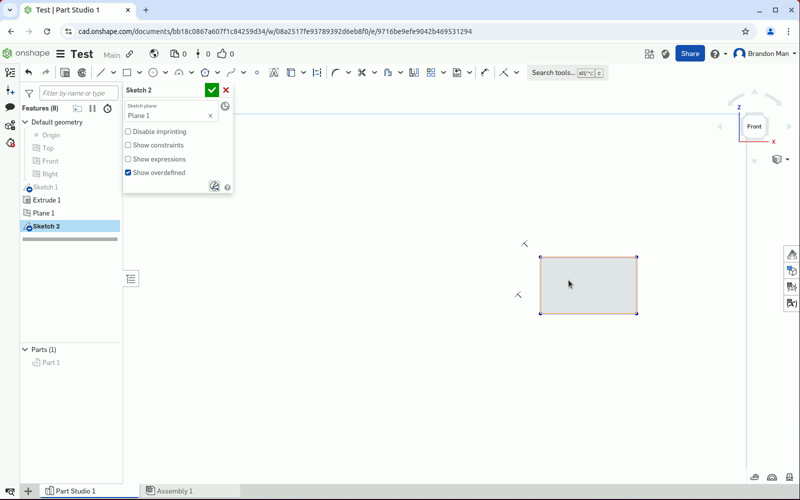
click(568, 279)
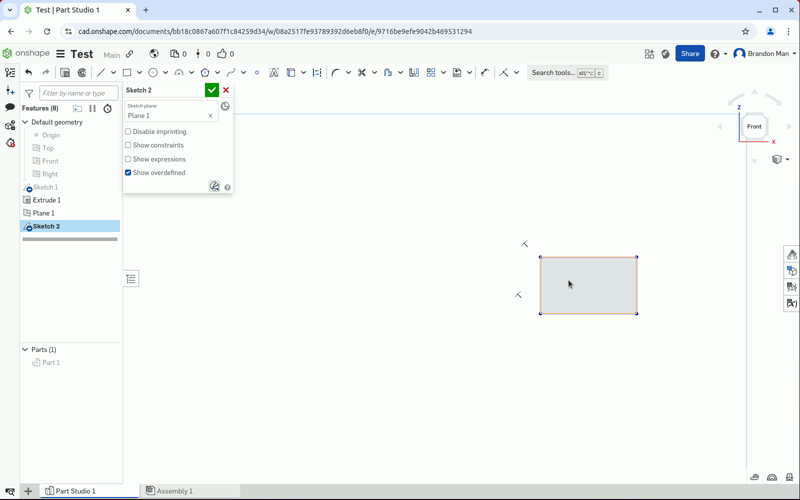
scroll(-6)
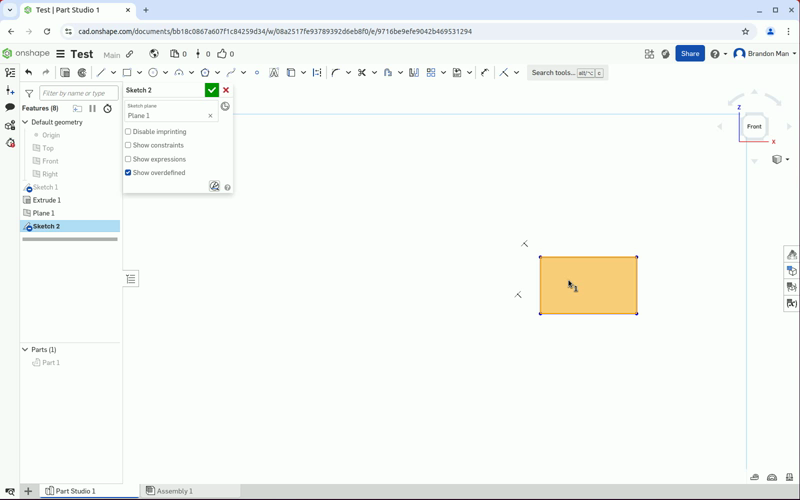
scroll(-6)
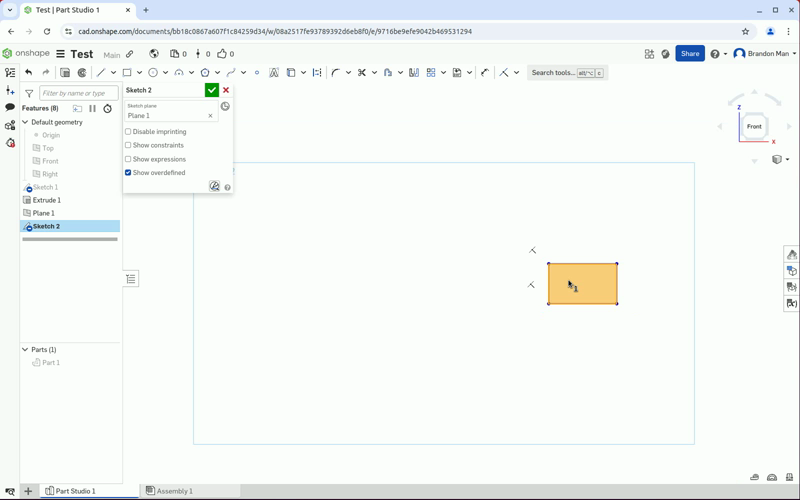
scroll(-6)
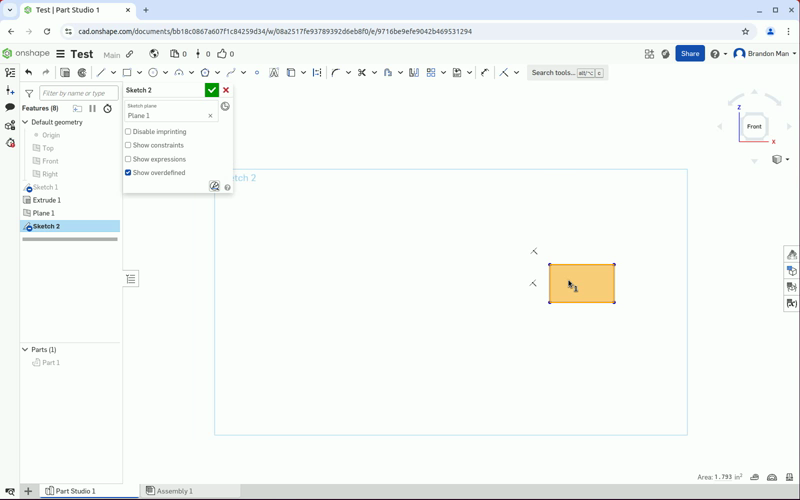
scroll(-6)
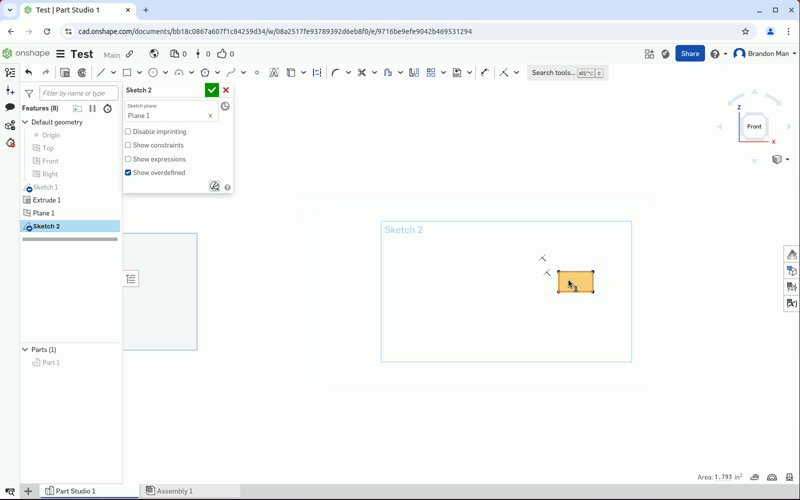
scroll(-6)
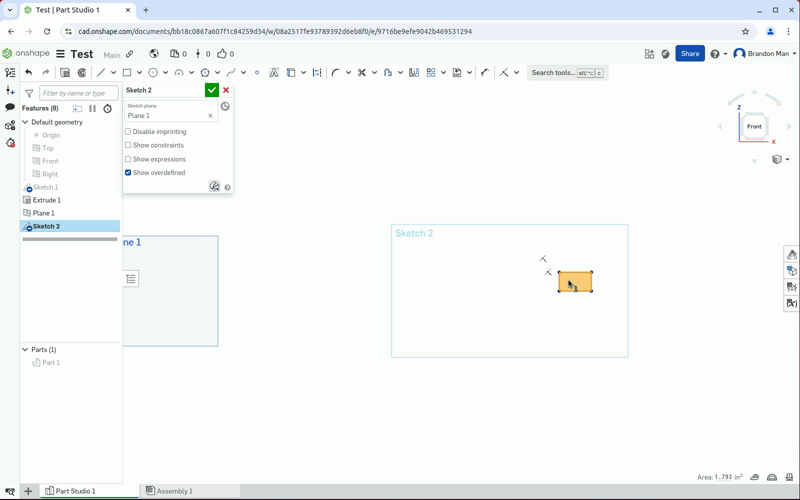
scroll(-6)
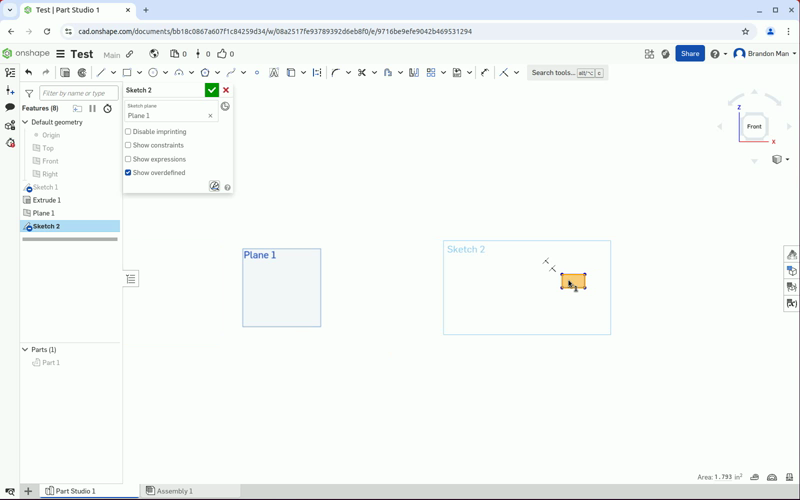
scroll(-6)
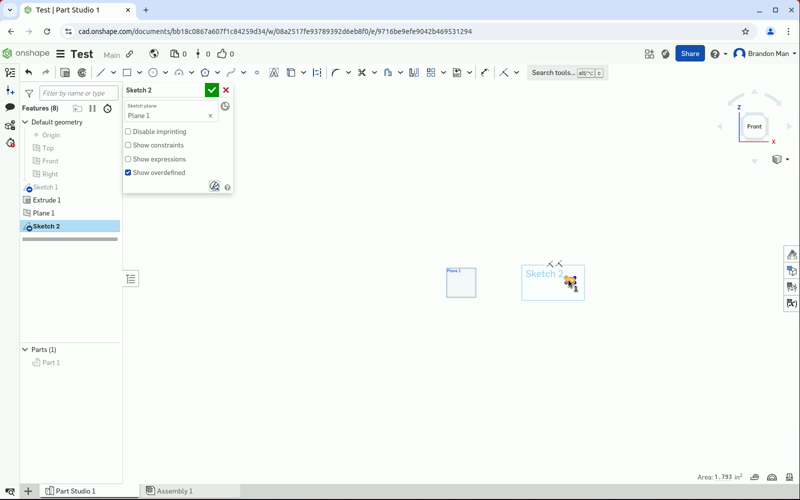
mouse_move(73, 352)
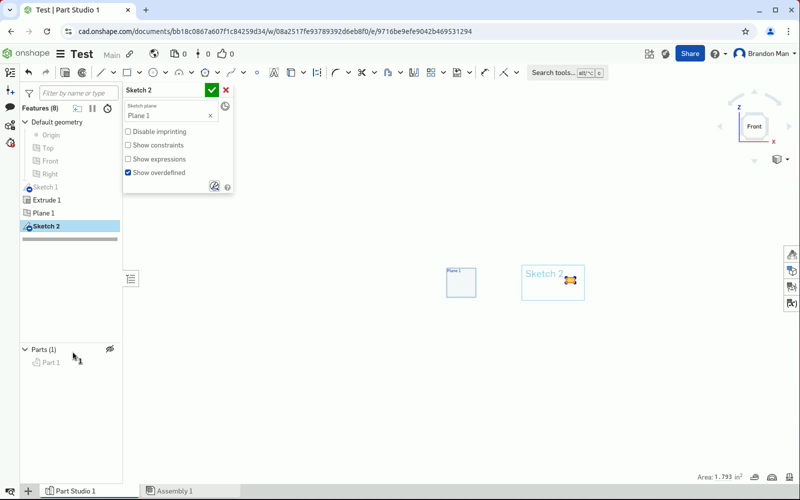
key(shift+y)
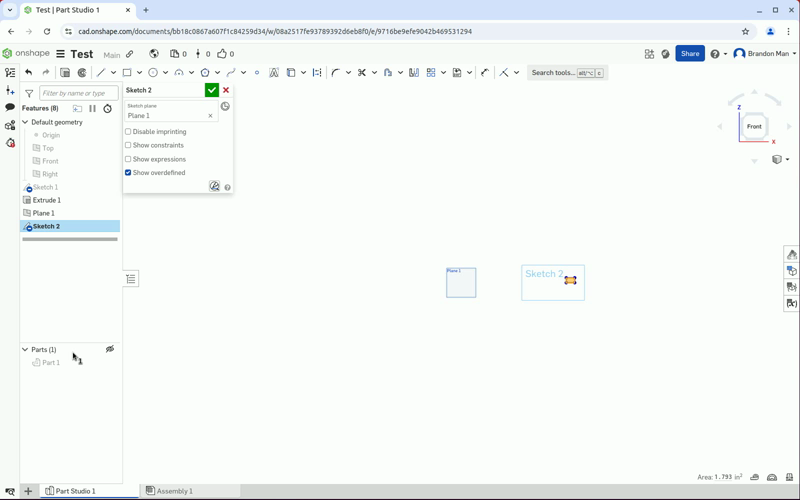
key(shift+e)
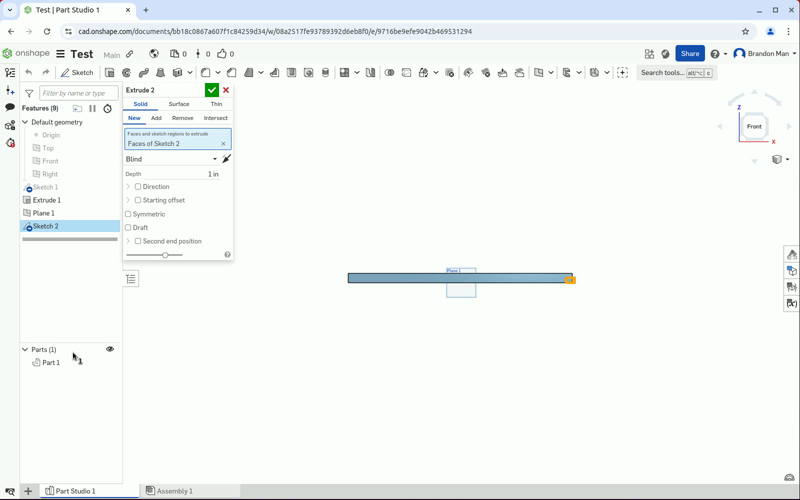
mouse_move(143, 106)
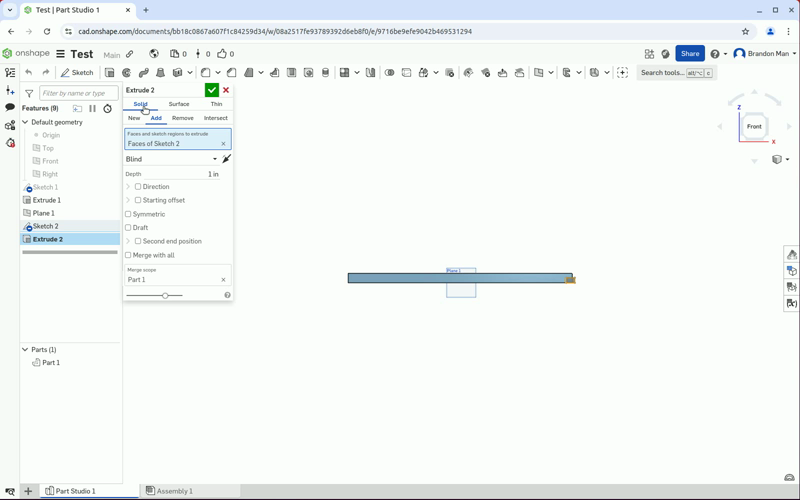
click(143, 106)
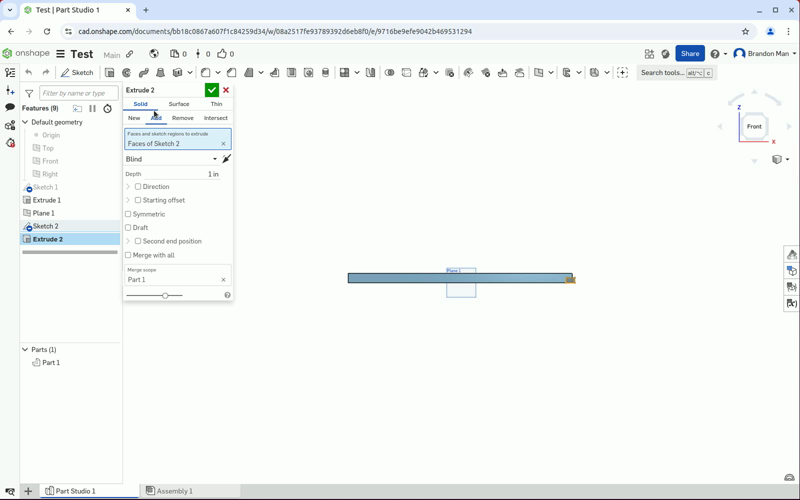
mouse_move(186, 120)
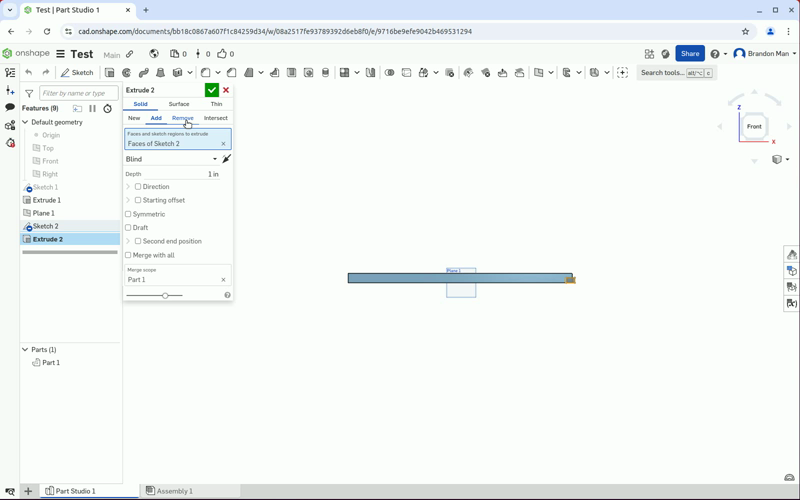
click(186, 120)
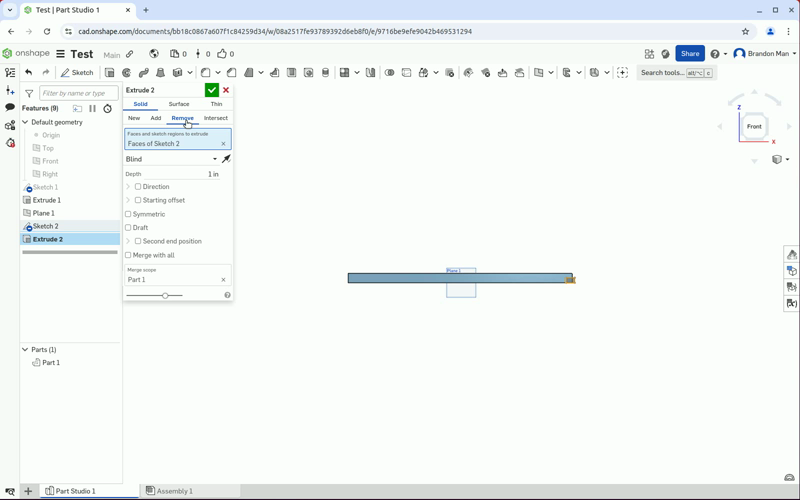
key(tab, 4)
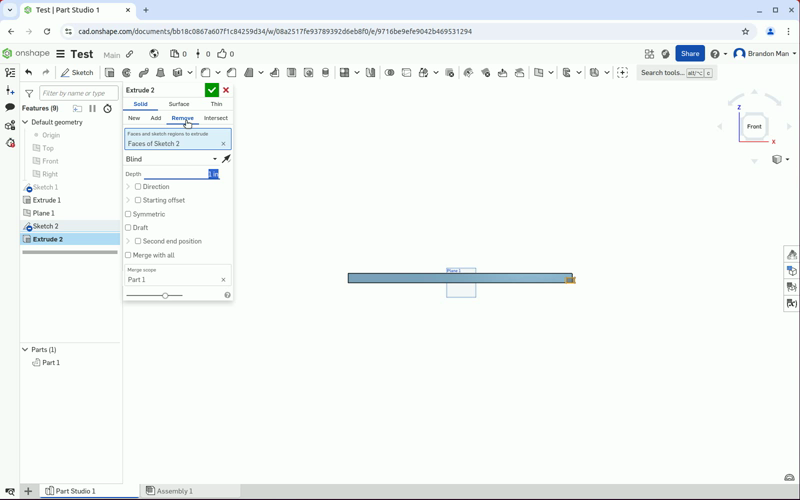
text(1.444)
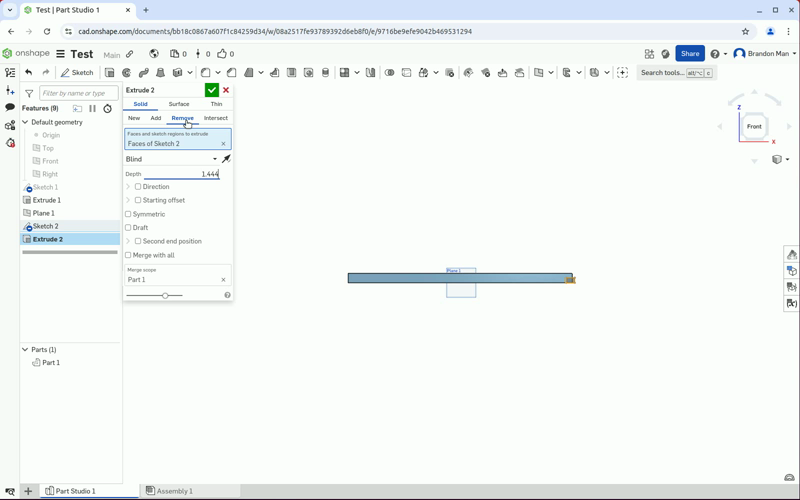
key(tab, 6)
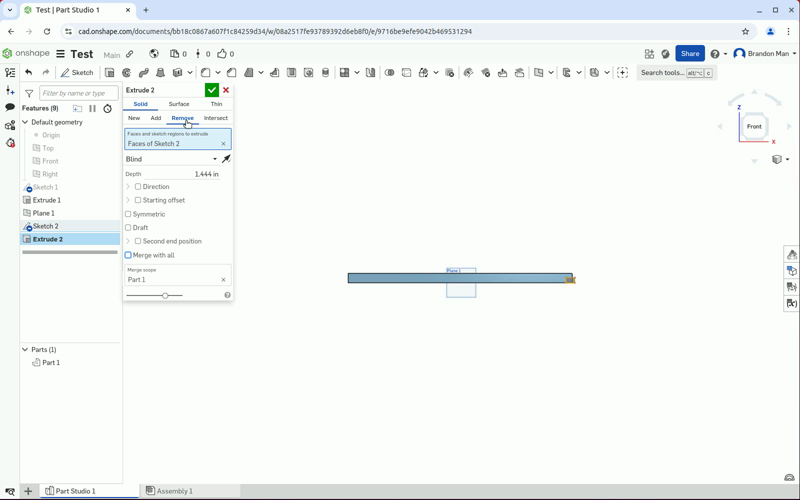
key(space)
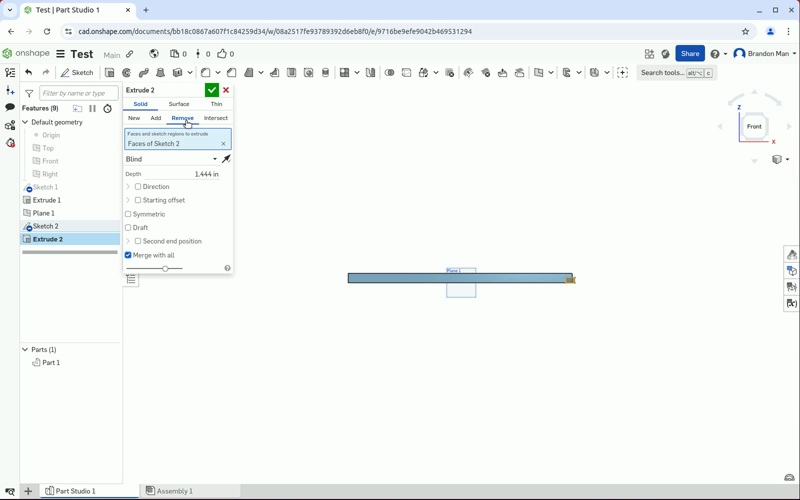
key(enter)
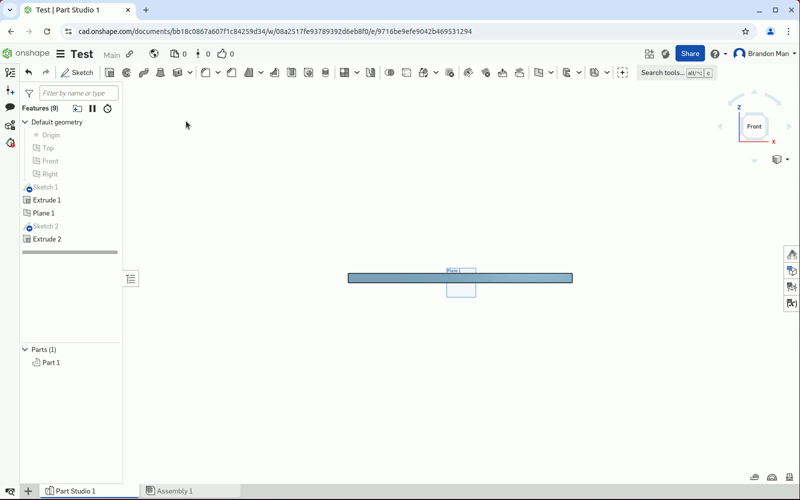
key(shift+h)
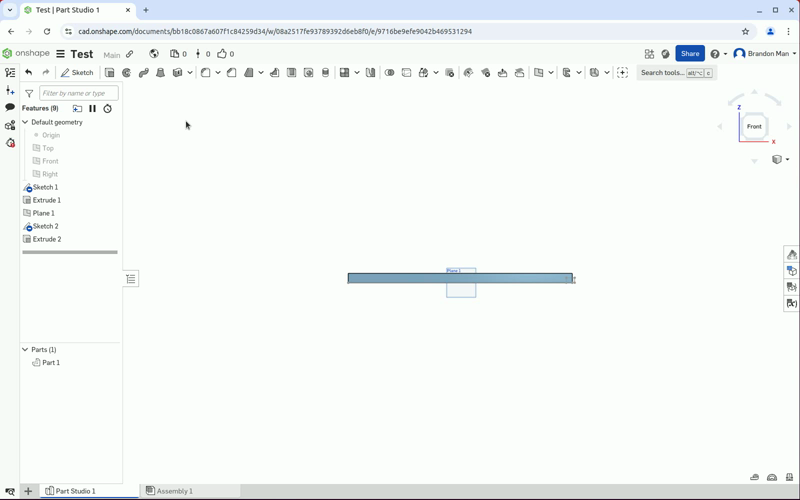
key(shift+h)
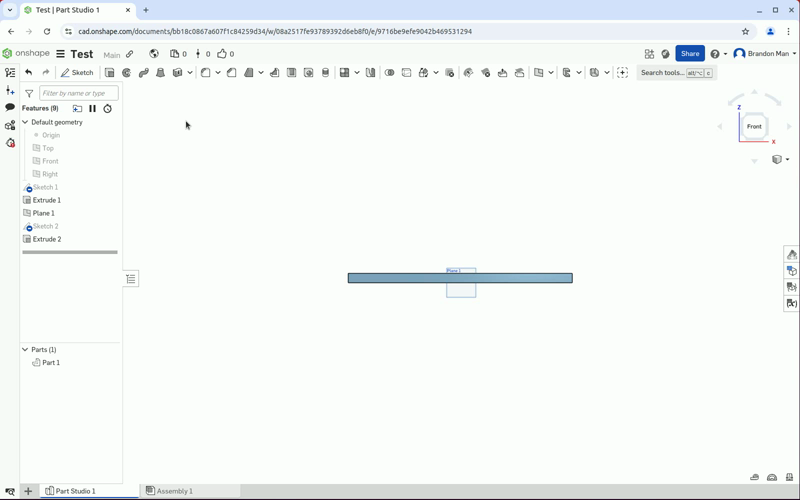
mouse_move(73, 189)
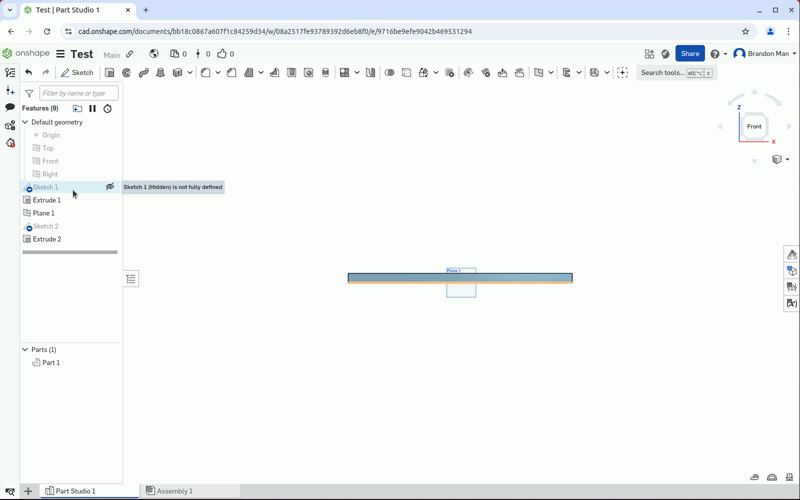
click(73, 189)
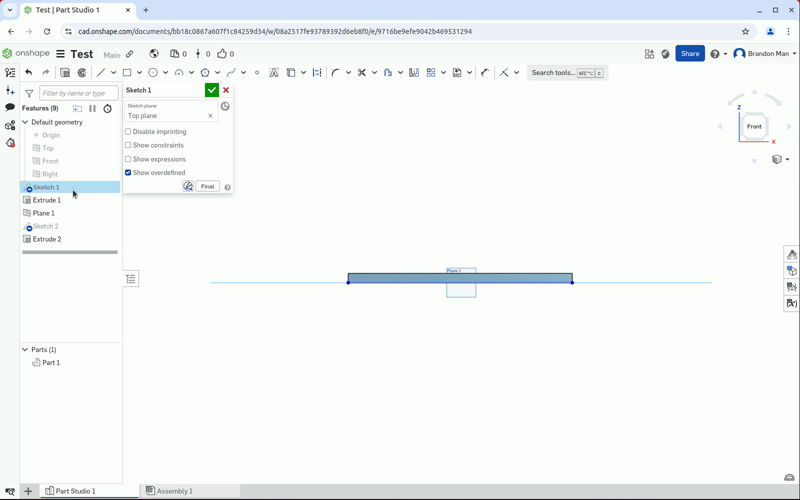
mouse_move(229, 92)
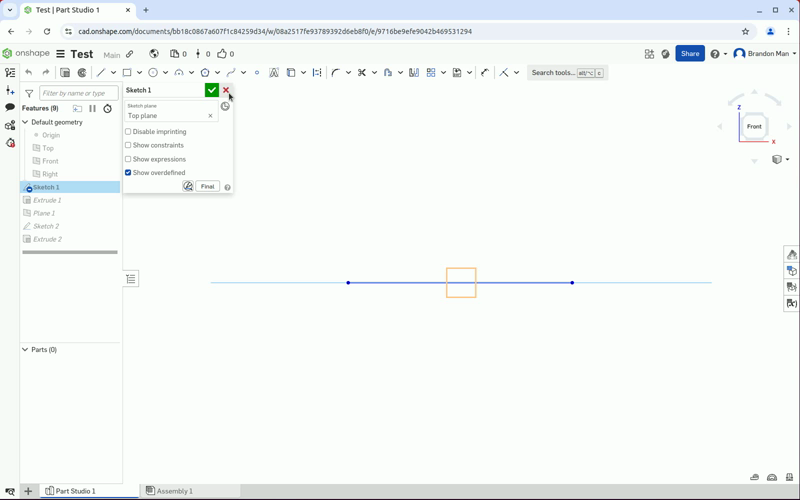
click(229, 92)
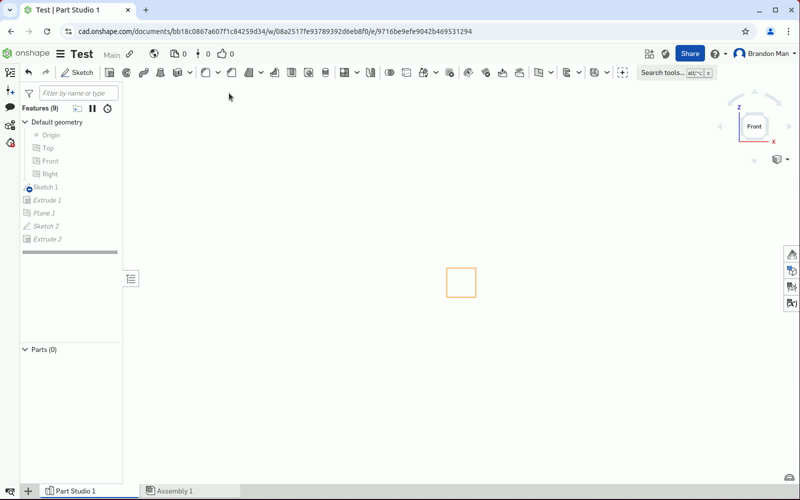
key(shift+s)
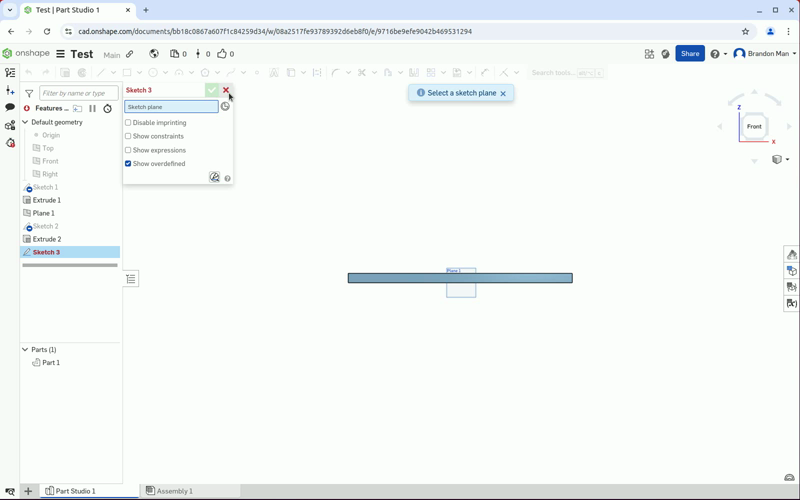
mouse_move(73, 215)
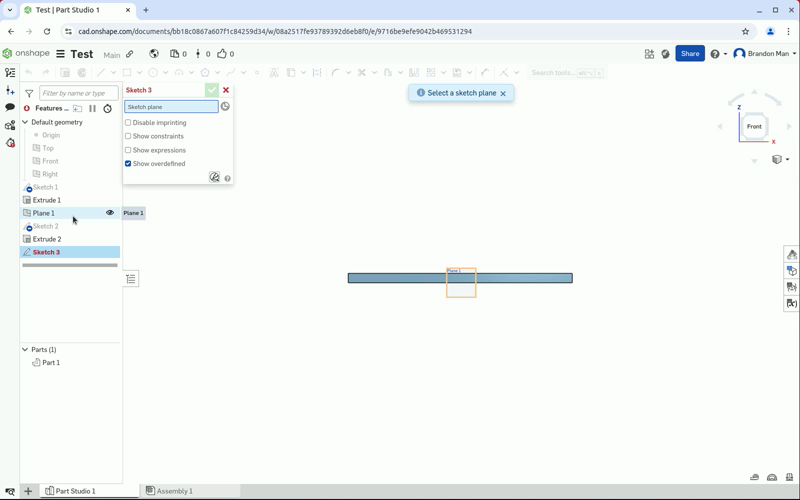
click(73, 215)
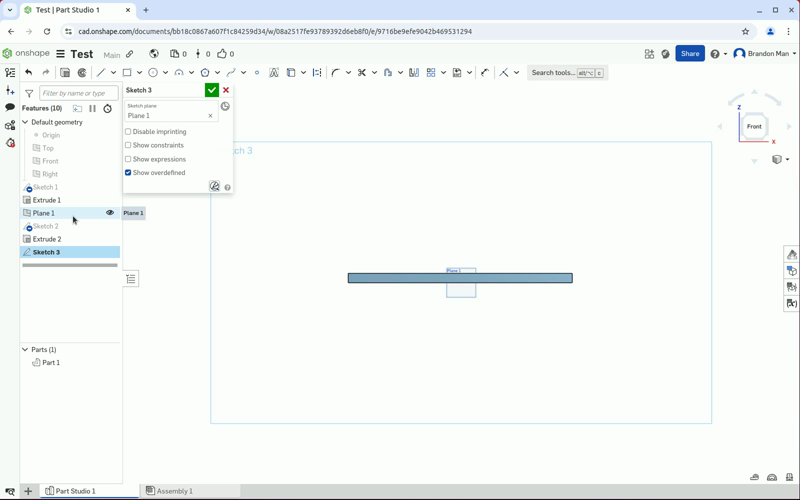
mouse_move(73, 352)
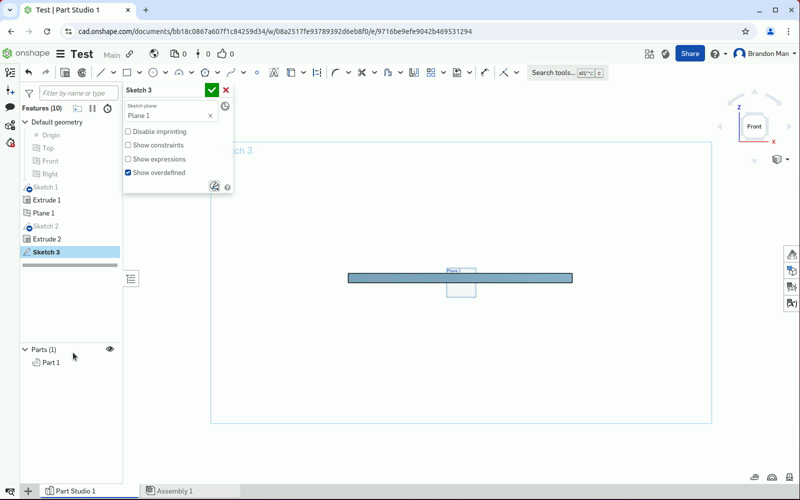
key(y)
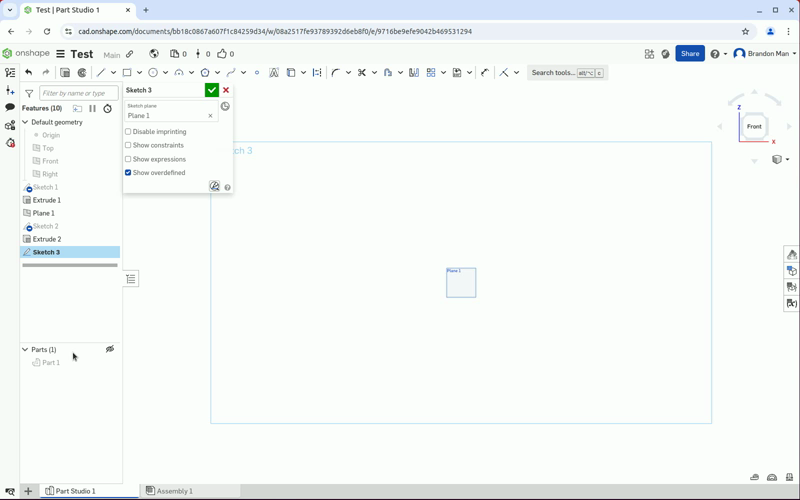
key(l)
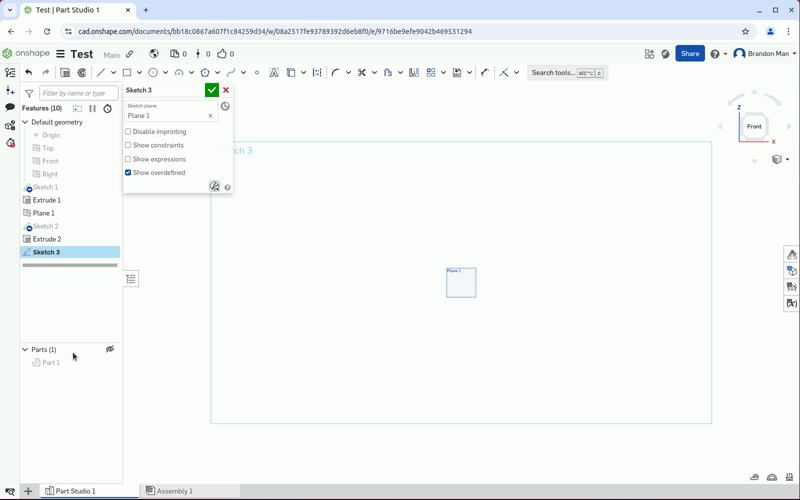
key_down(shift)
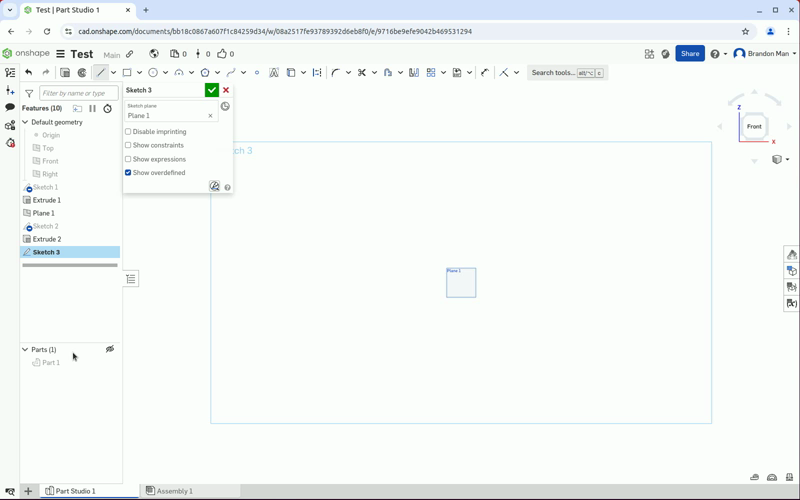
mouse_move(348, 282)
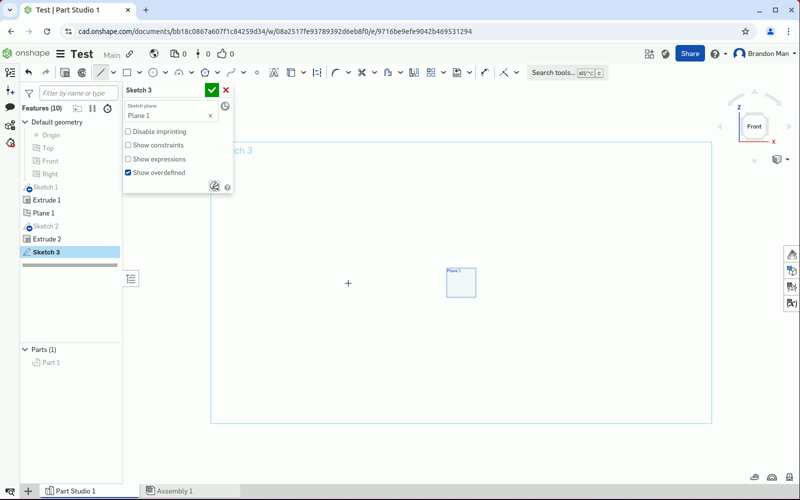
click(348, 282)
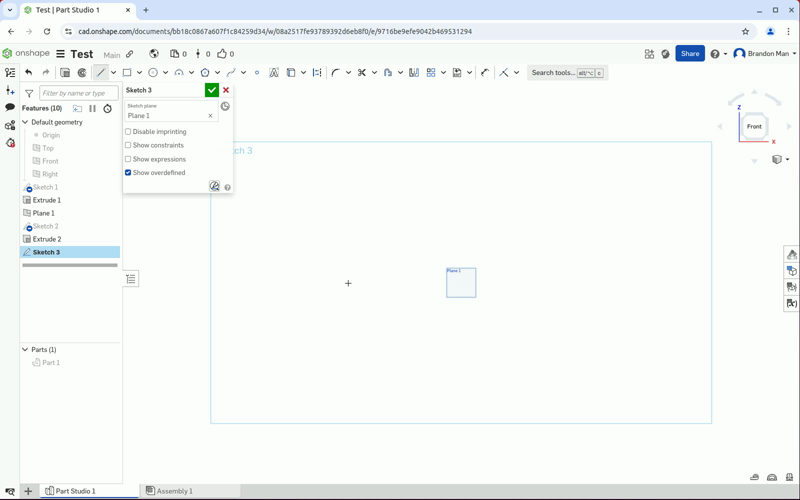
key_up(shift)
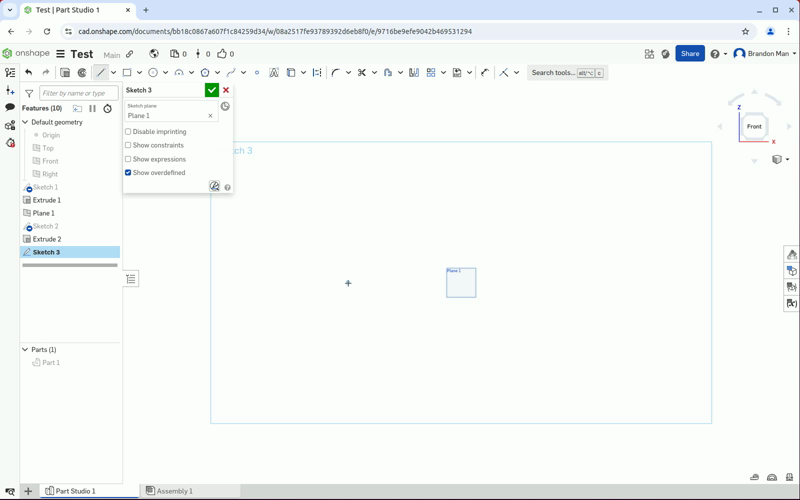
key_down(shift)
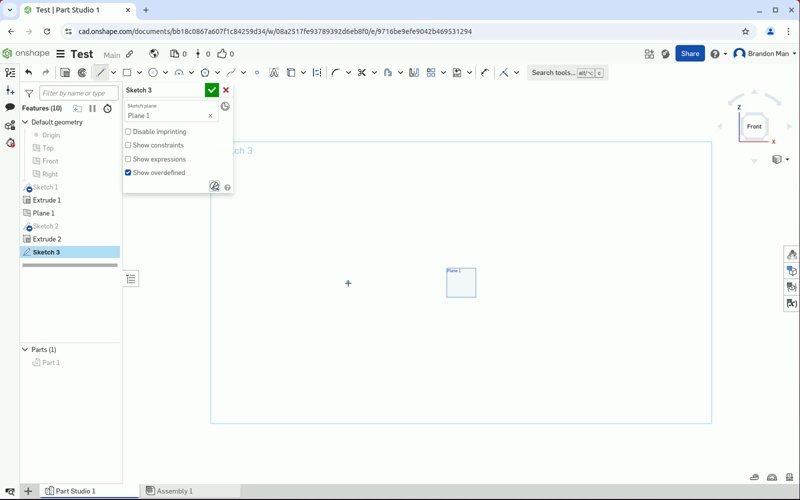
mouse_move(378, 282)
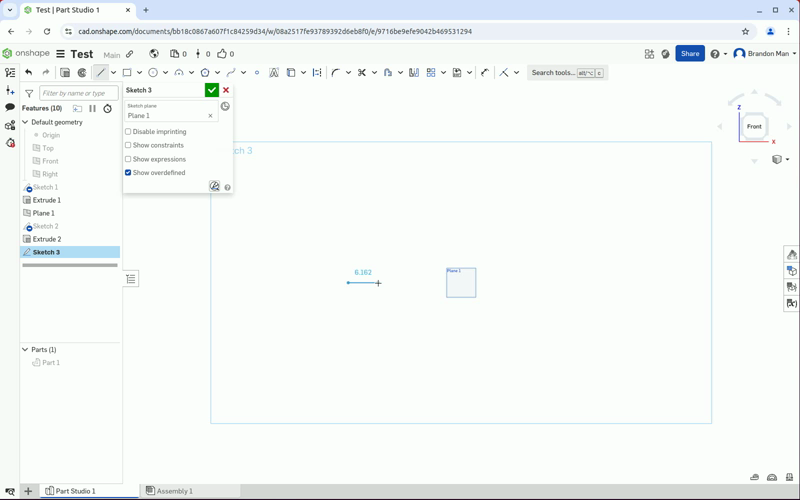
mouse_move(356, 282)
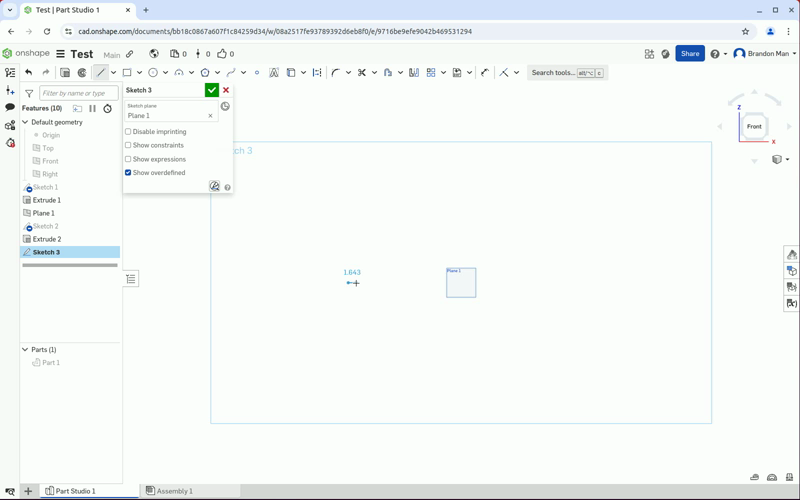
click(356, 282)
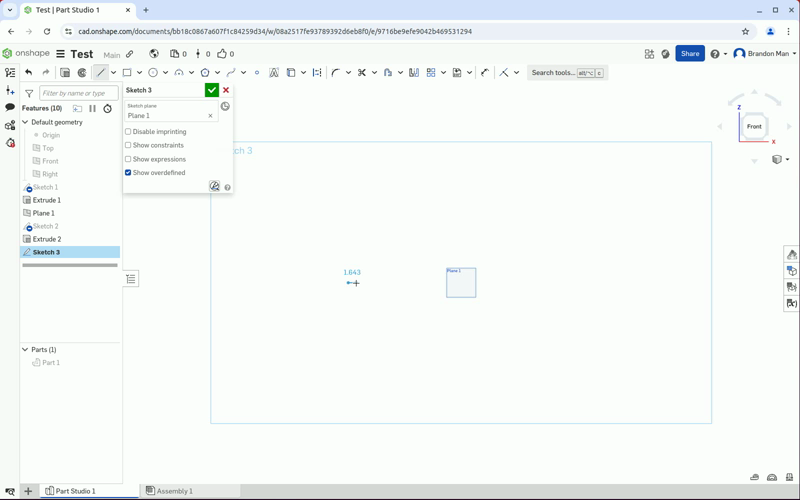
key_up(shift)
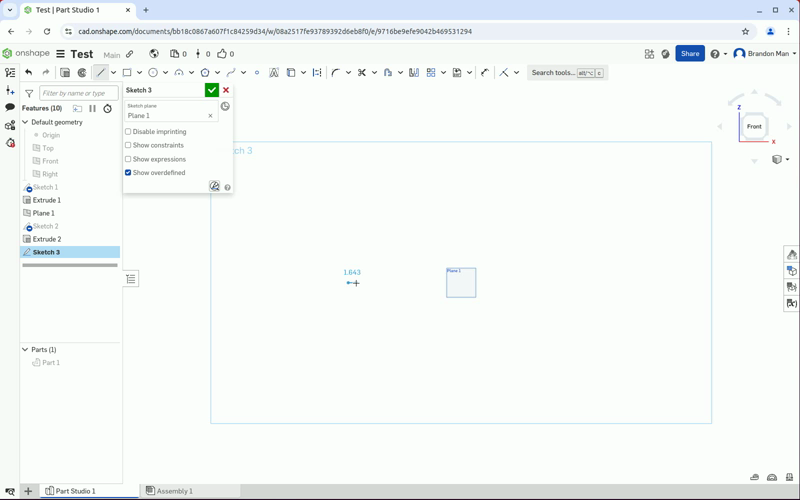
key_down(shift)
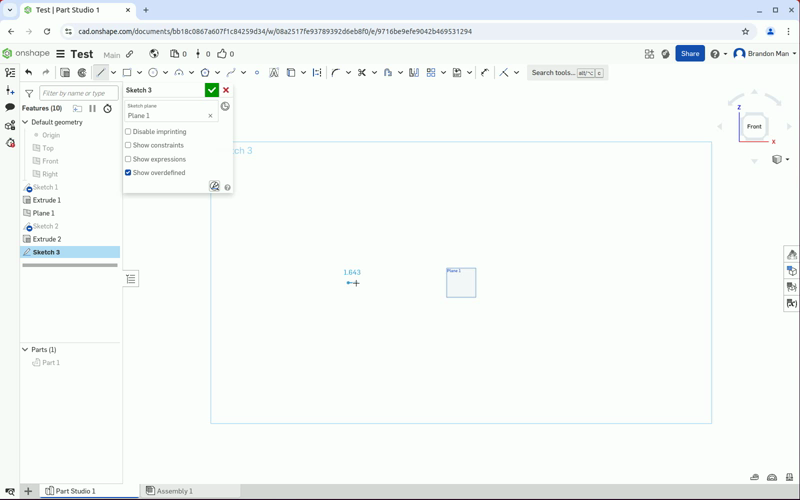
mouse_move(386, 282)
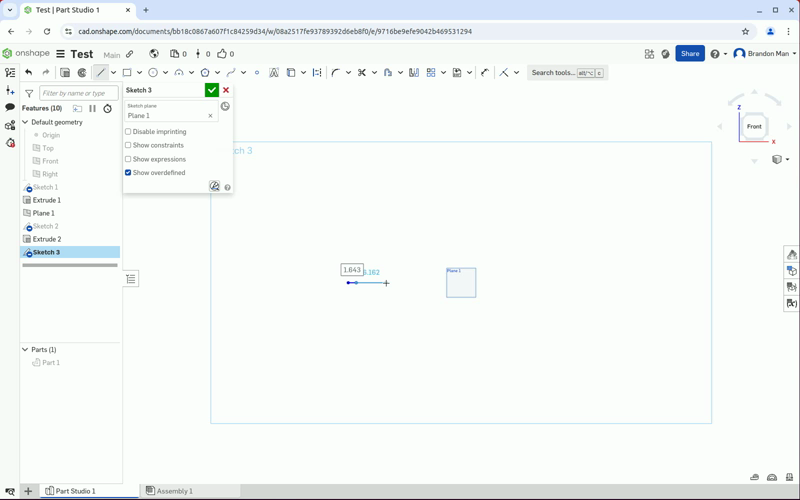
mouse_move(356, 277)
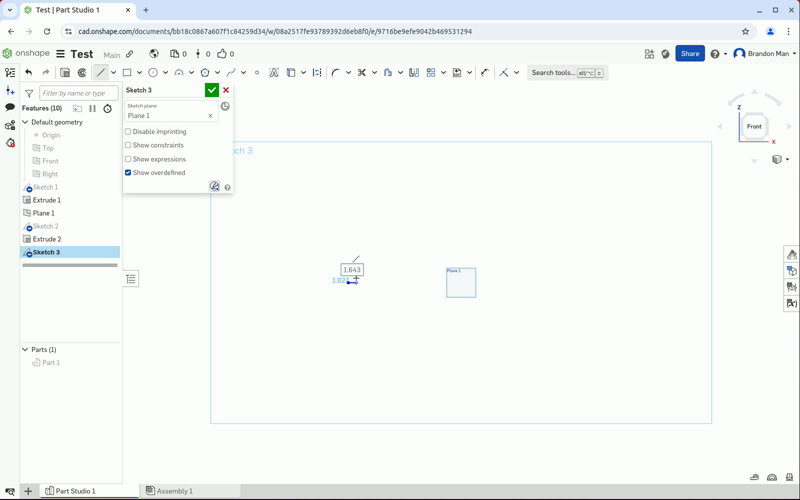
scroll(6)
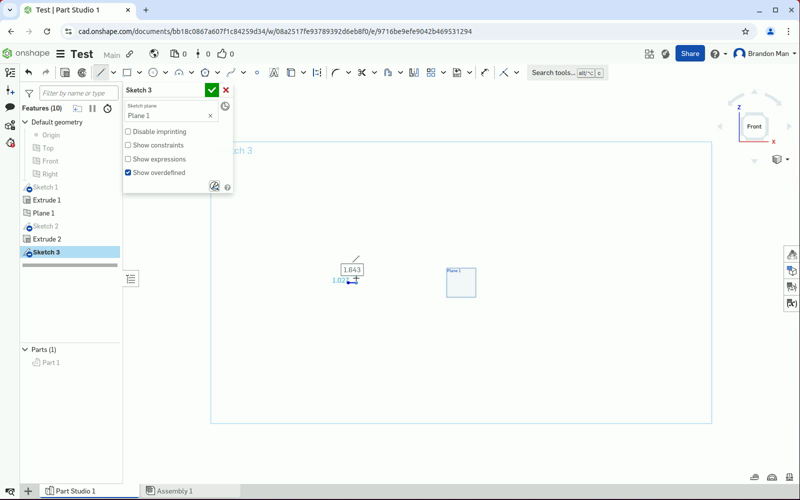
scroll(6)
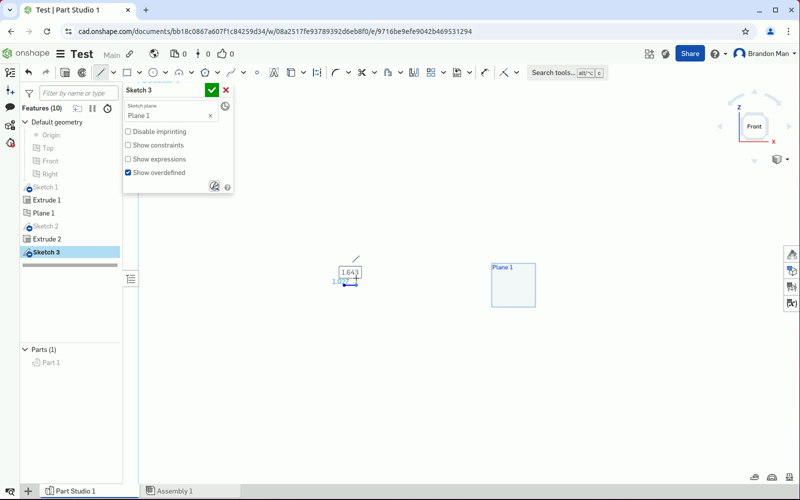
scroll(6)
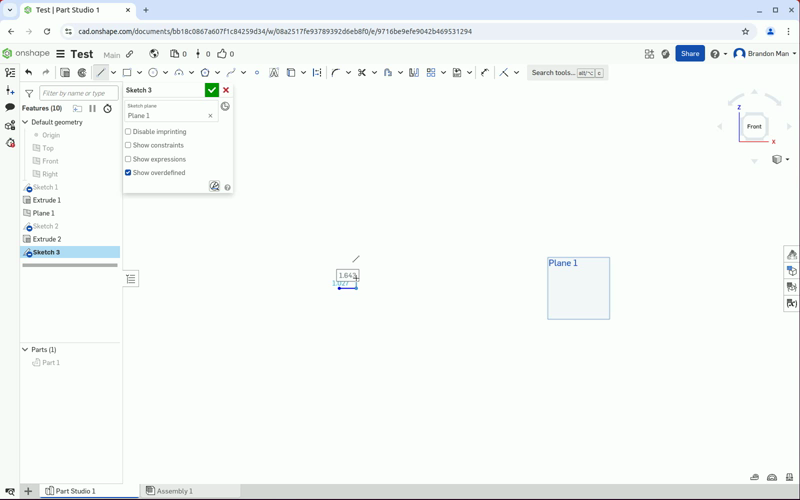
scroll(6)
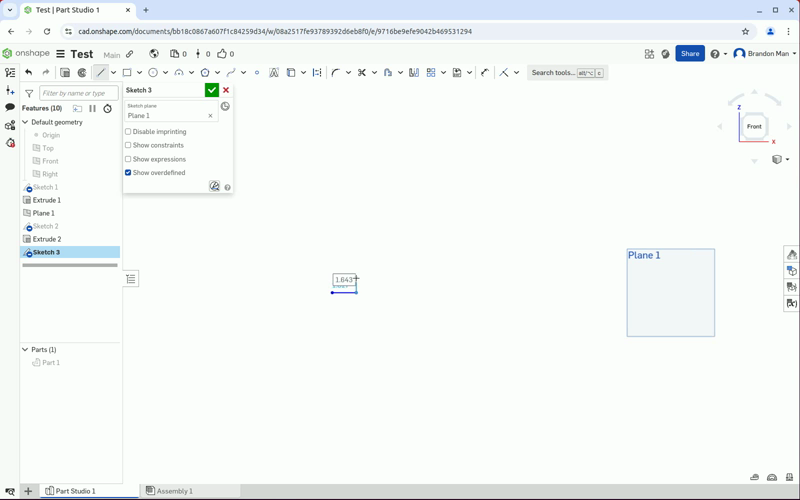
scroll(6)
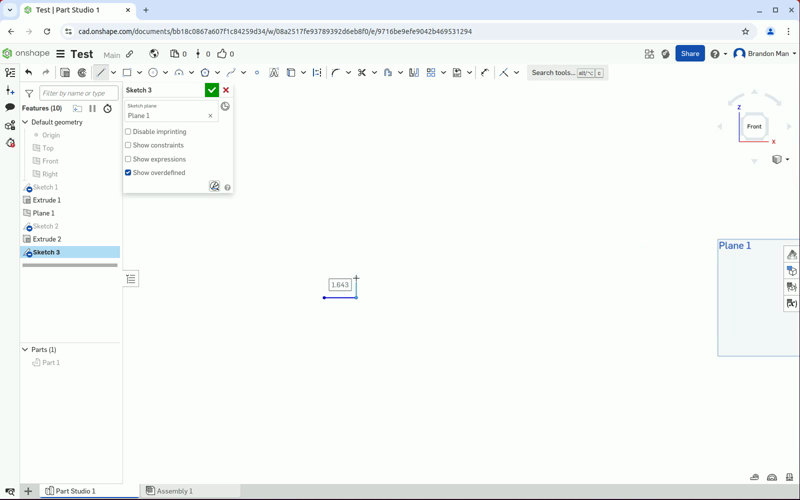
scroll(6)
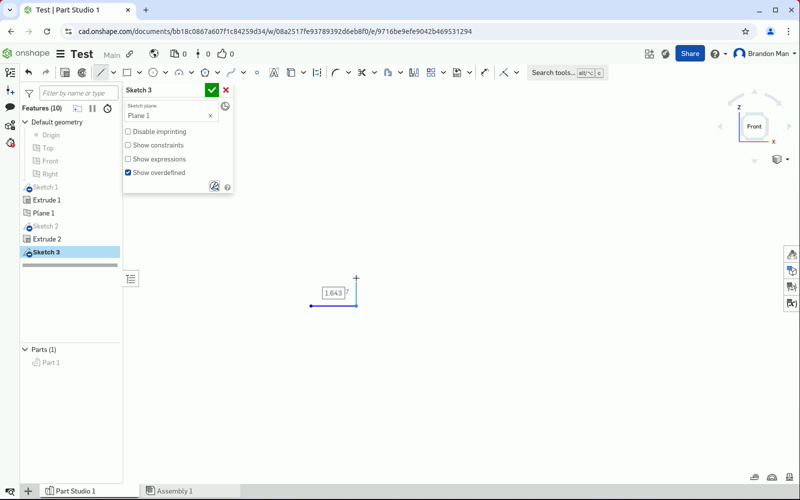
scroll(6)
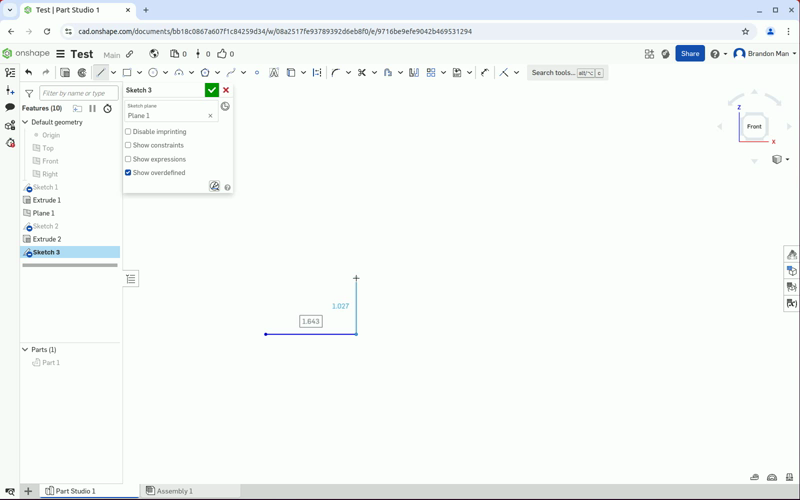
click(356, 277)
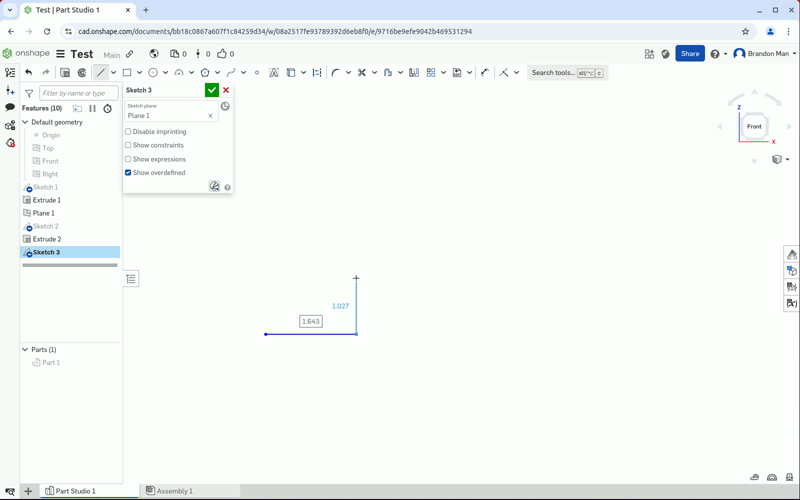
scroll(-6)
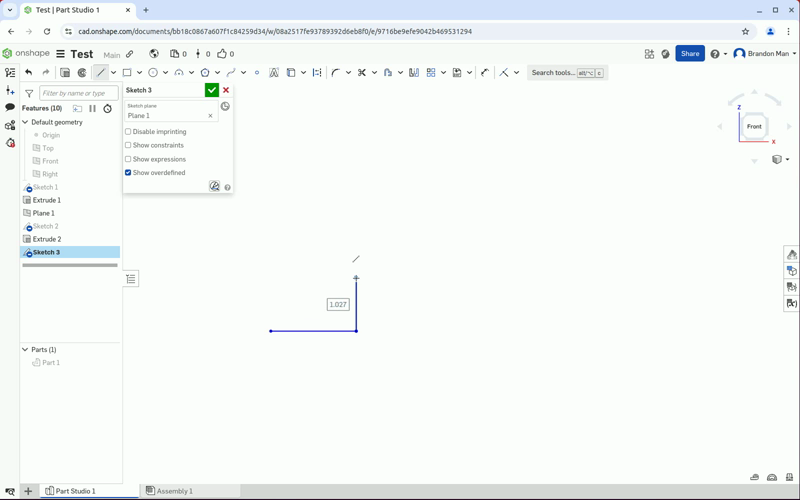
scroll(-6)
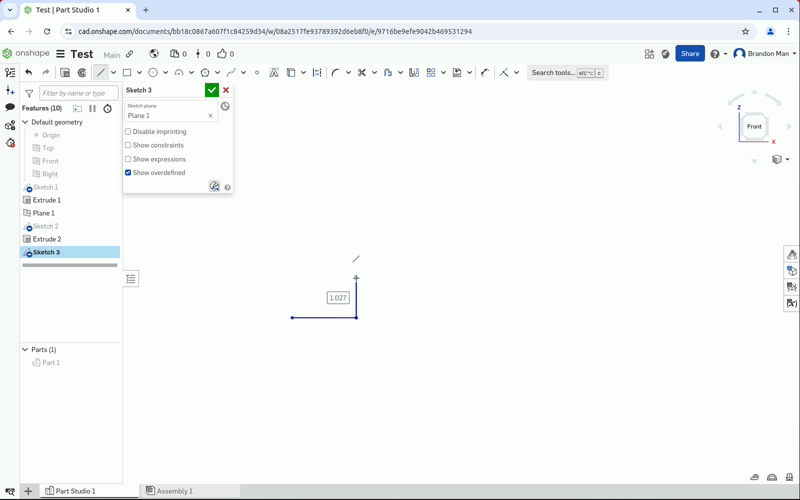
scroll(-6)
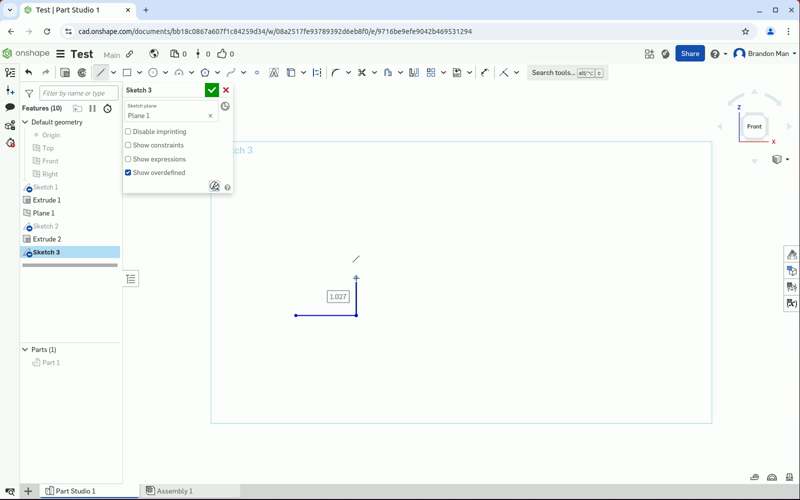
scroll(-6)
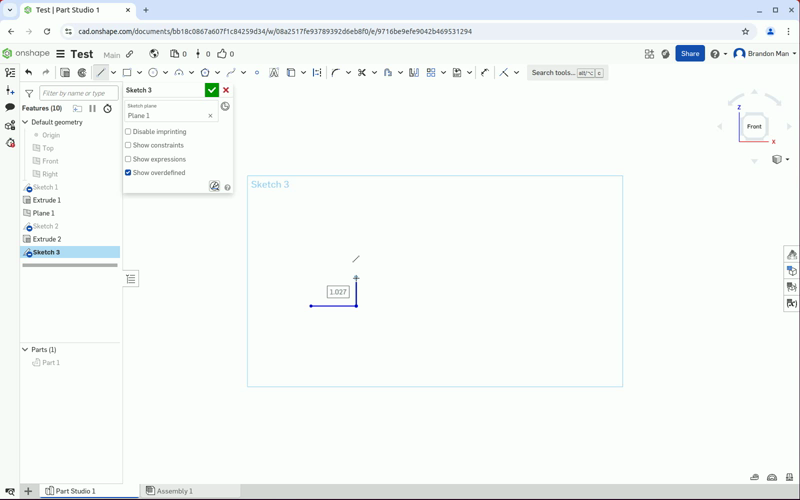
scroll(-6)
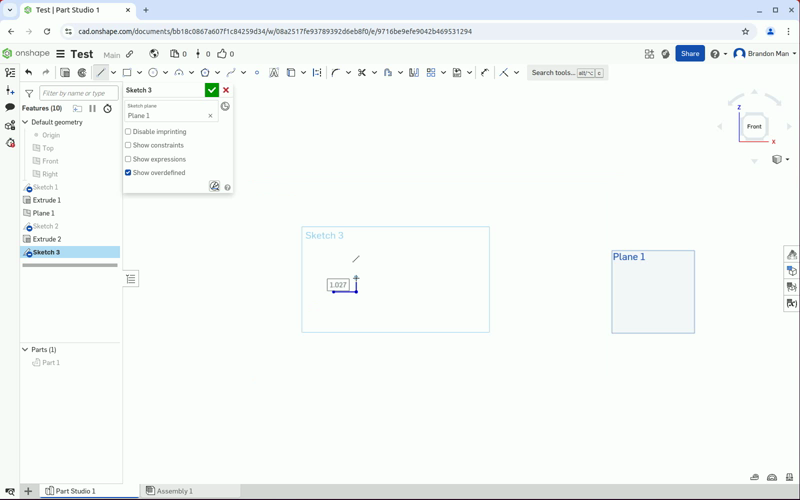
scroll(-6)
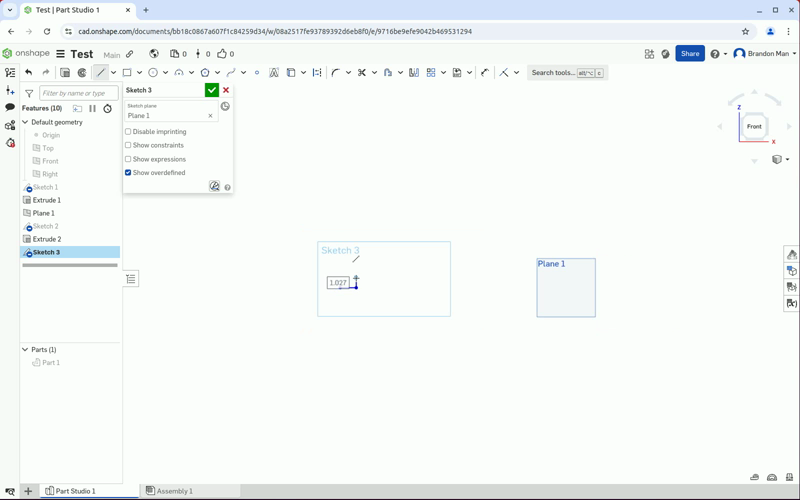
scroll(-6)
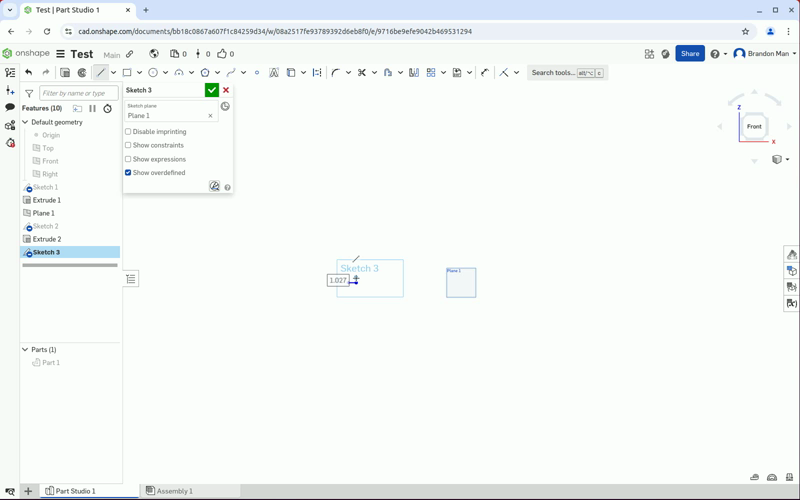
key_up(shift)
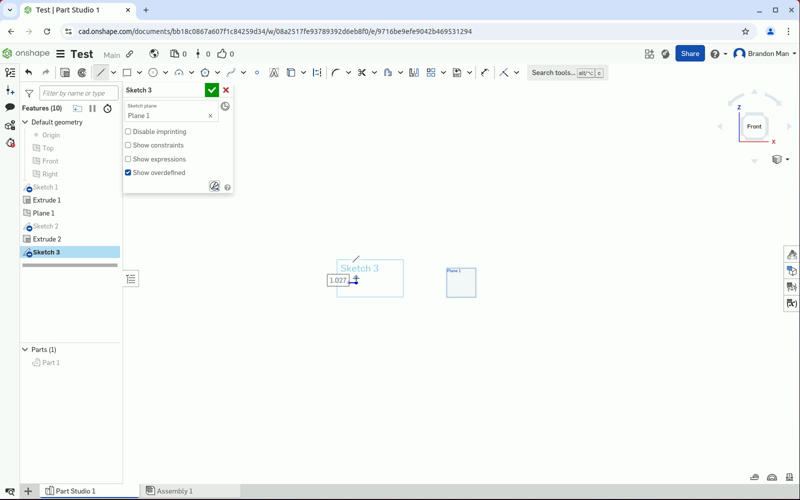
key_down(shift)
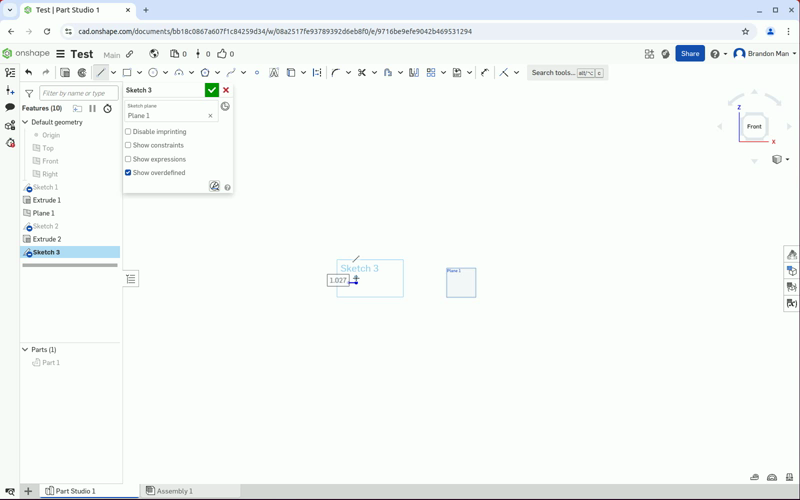
mouse_move(386, 277)
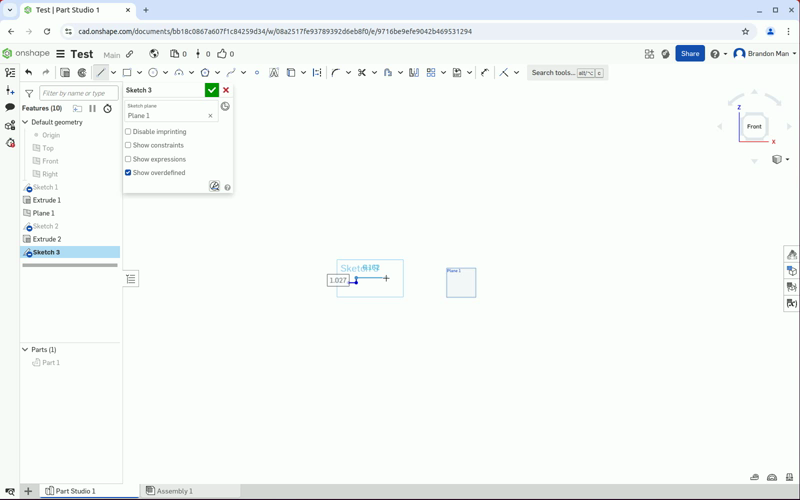
mouse_move(348, 277)
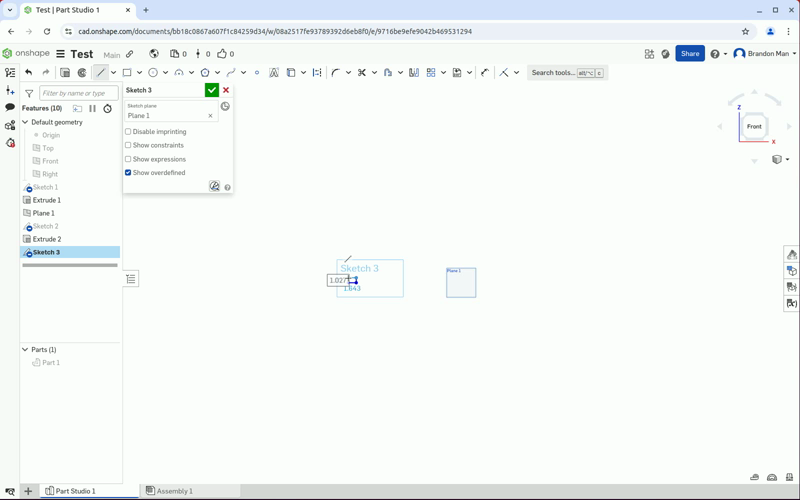
click(348, 277)
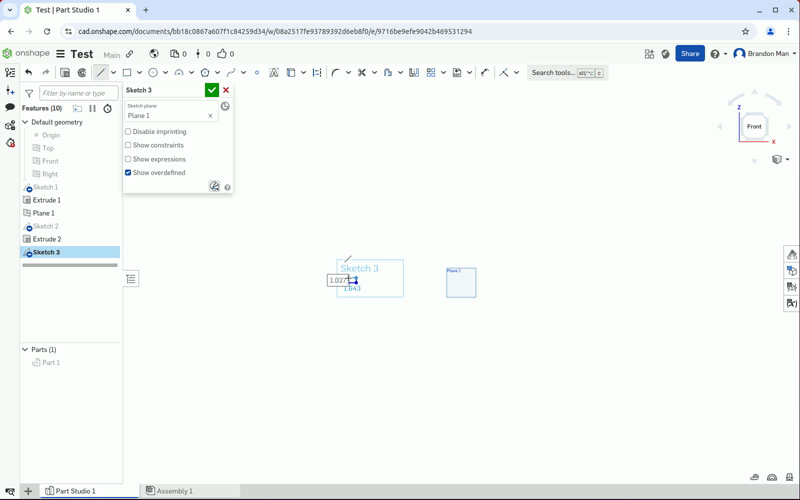
key_up(shift)
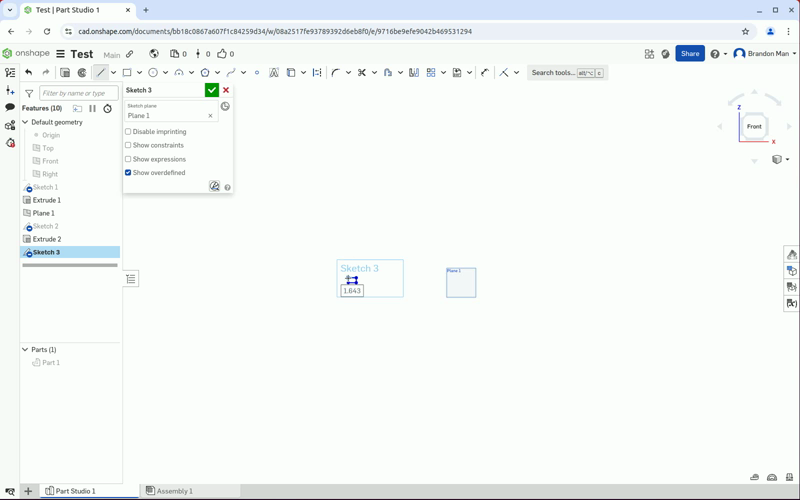
mouse_move(378, 277)
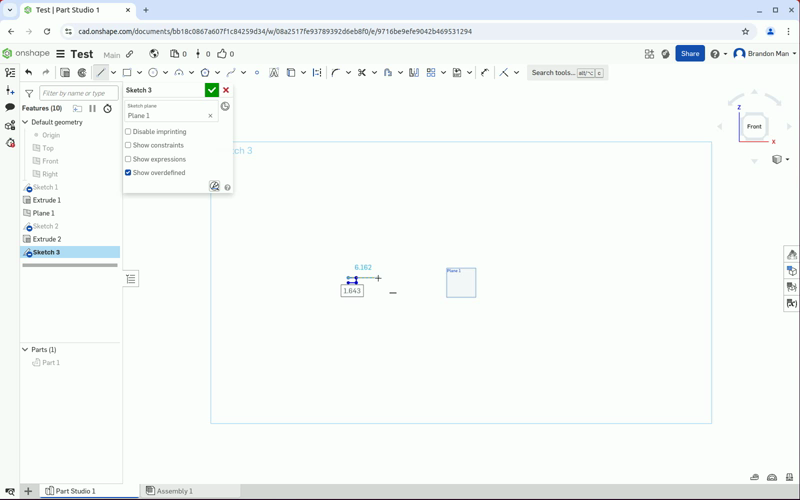
key_down(shift)
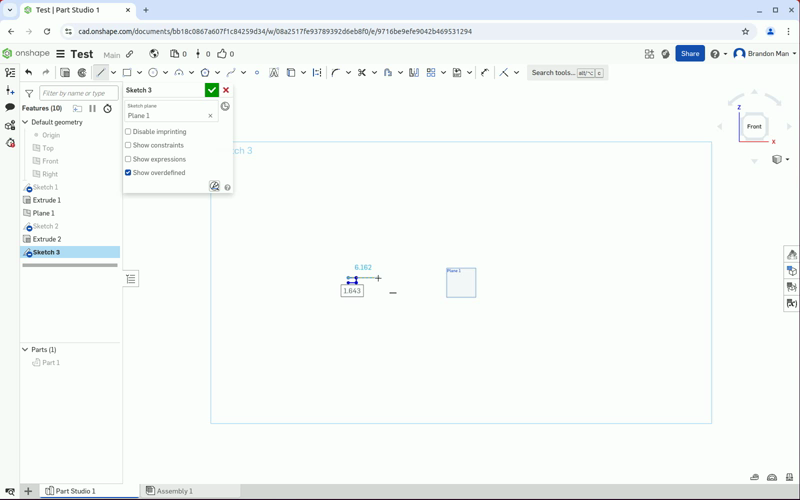
mouse_move(348, 282)
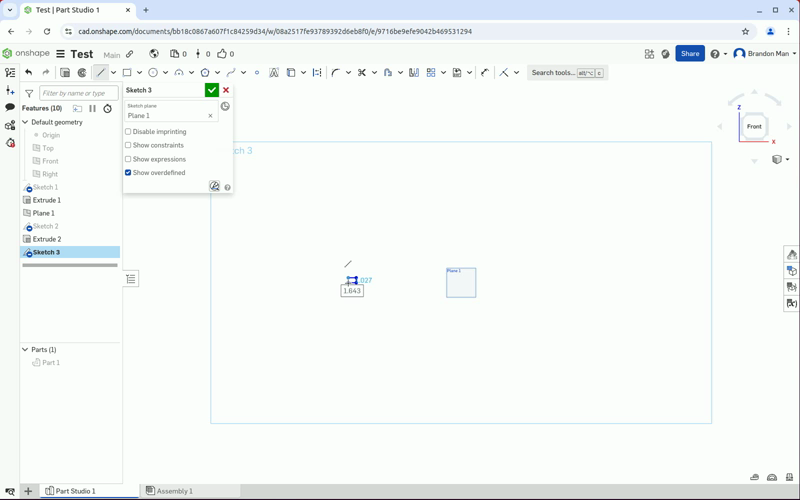
scroll(6)
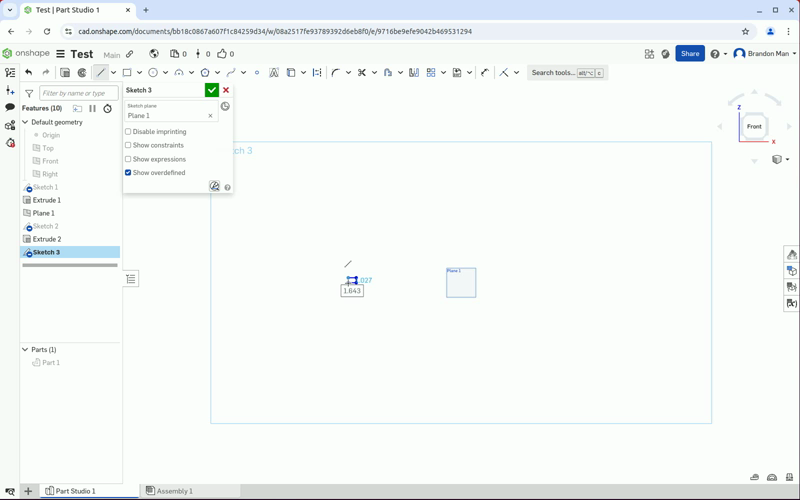
scroll(6)
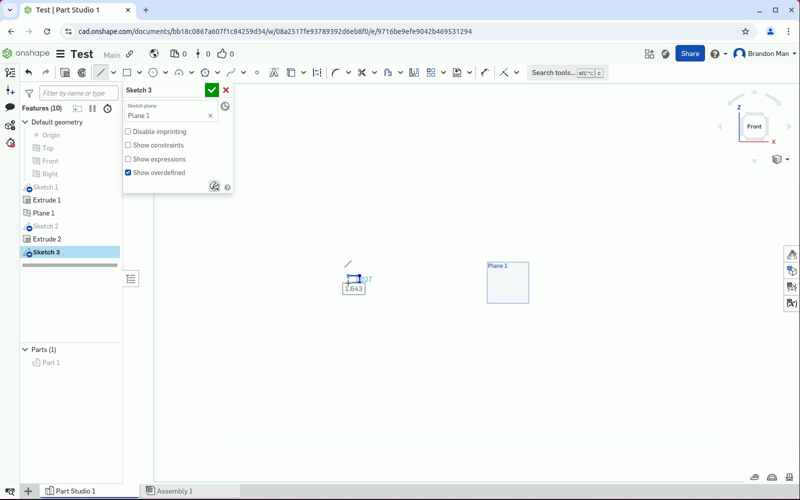
scroll(6)
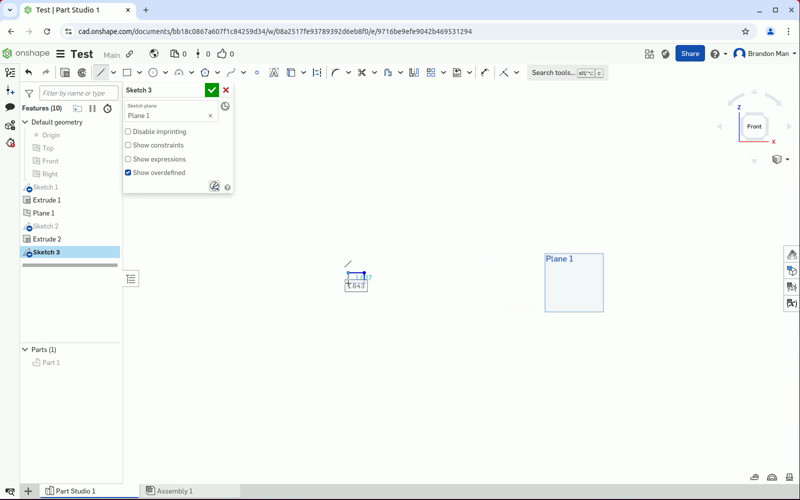
scroll(6)
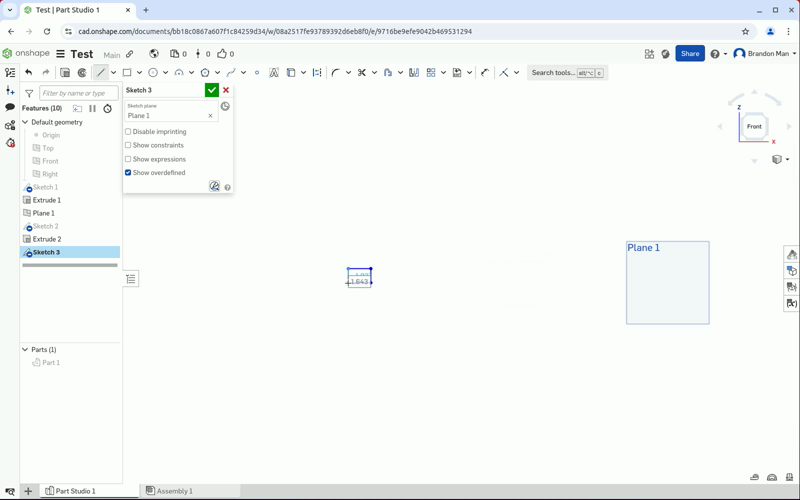
scroll(6)
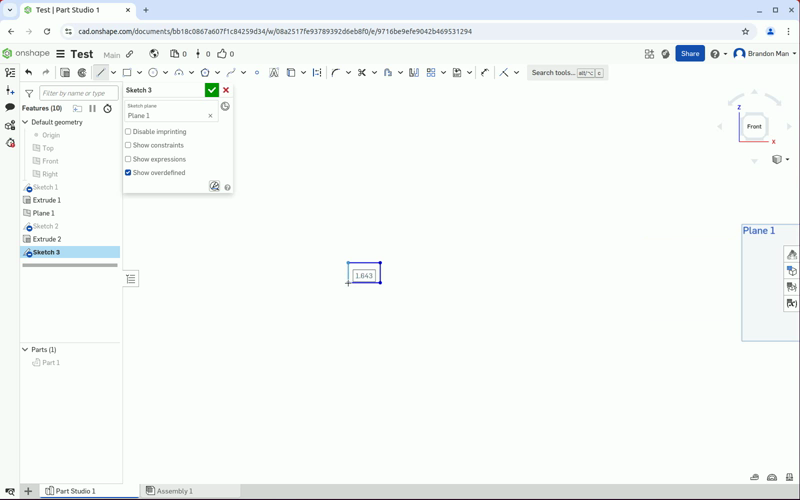
scroll(6)
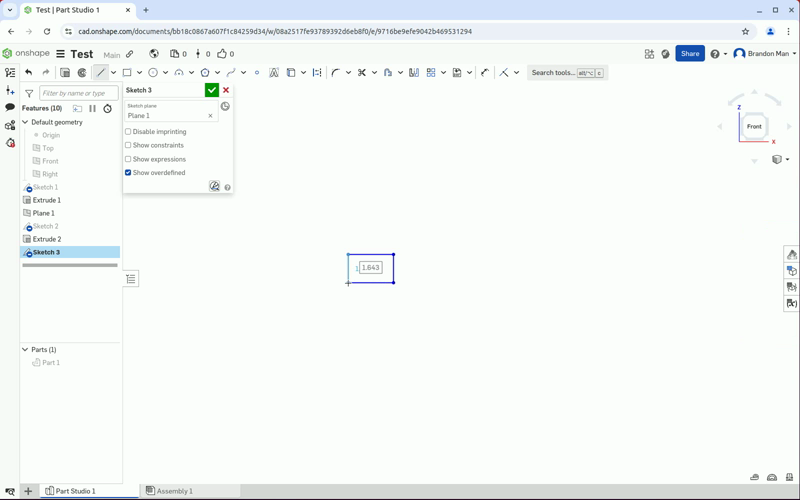
scroll(6)
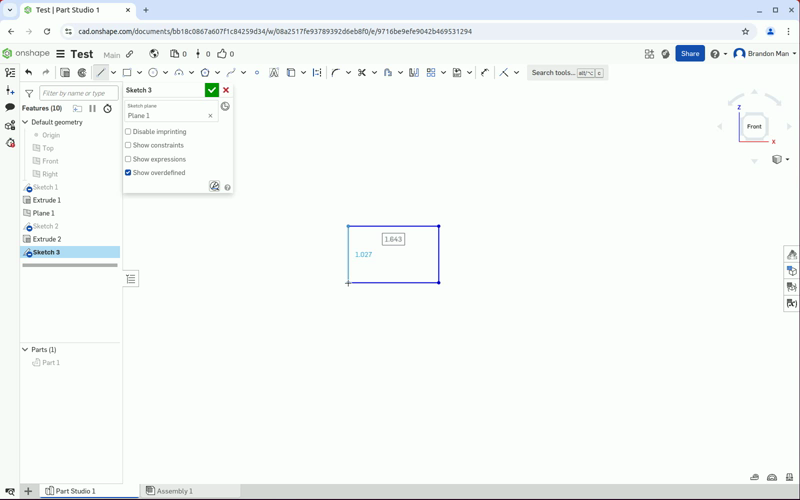
key_up(shift)
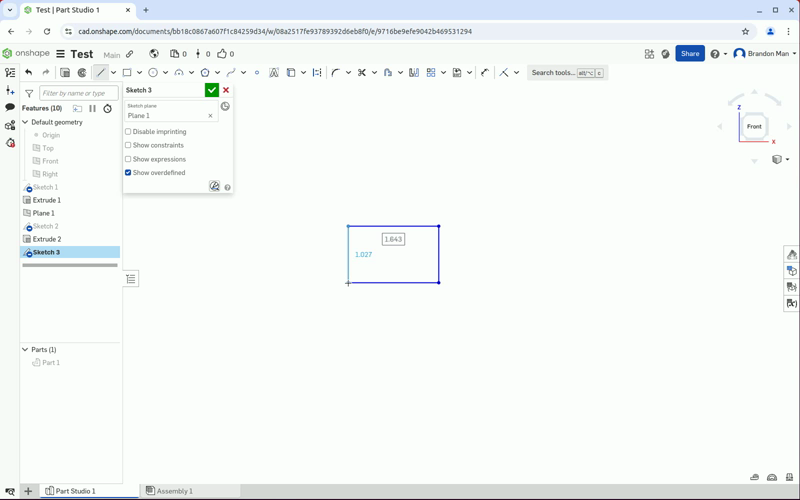
click(348, 282)
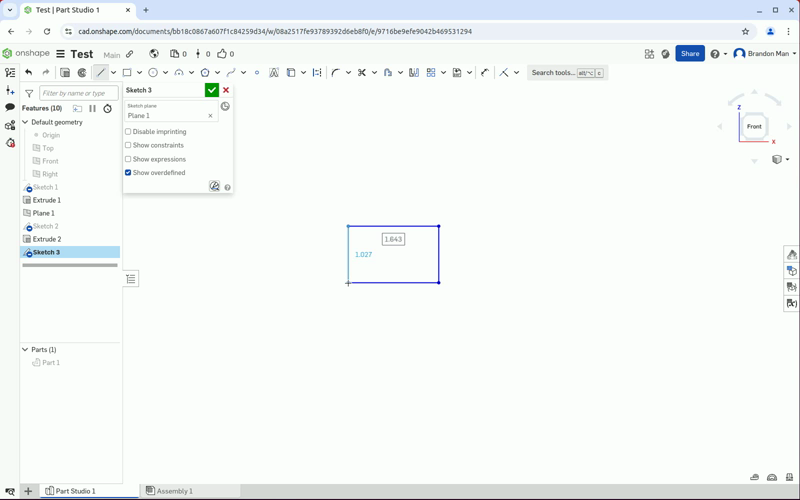
scroll(-6)
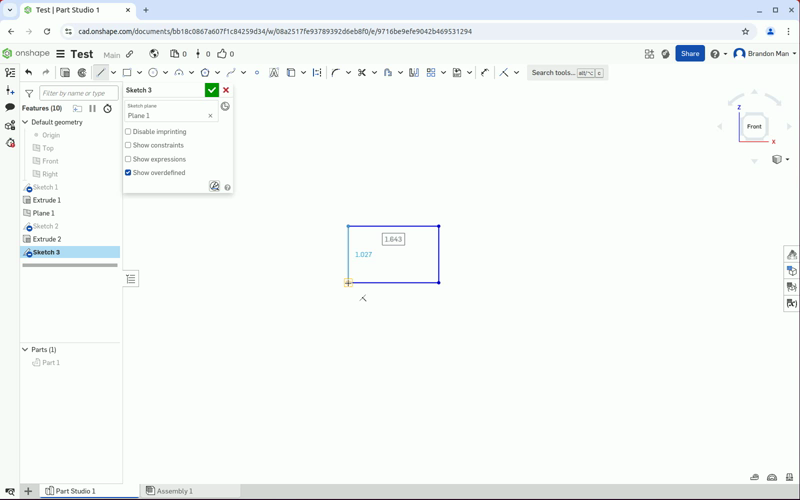
scroll(-6)
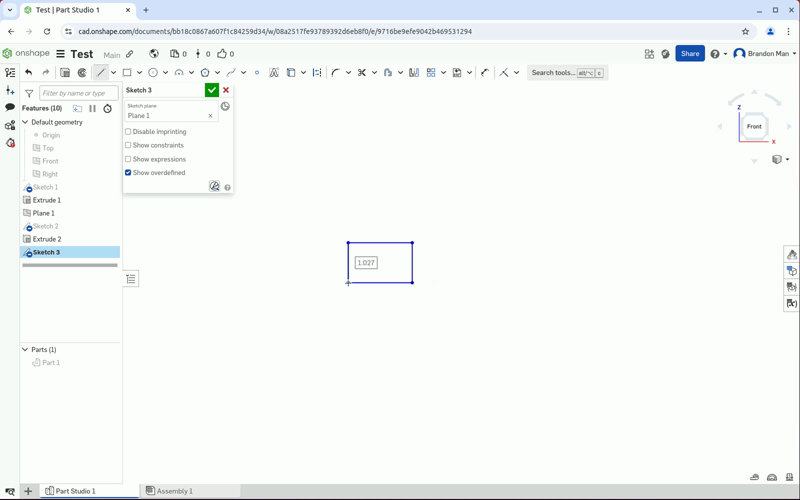
scroll(-6)
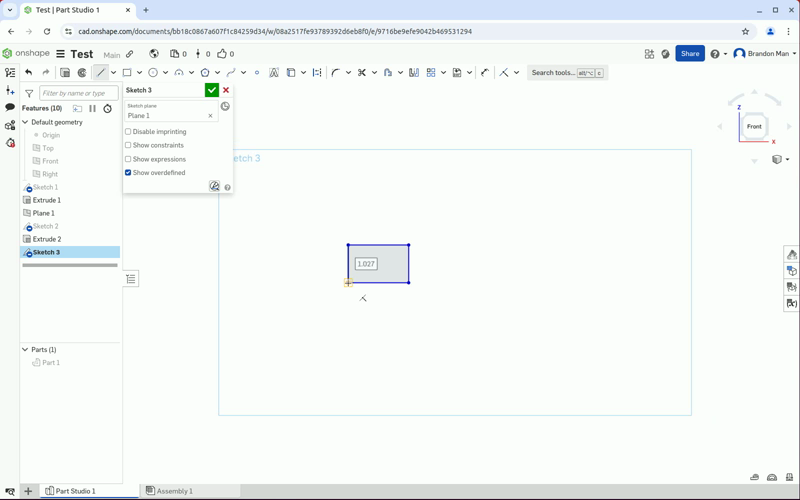
scroll(-6)
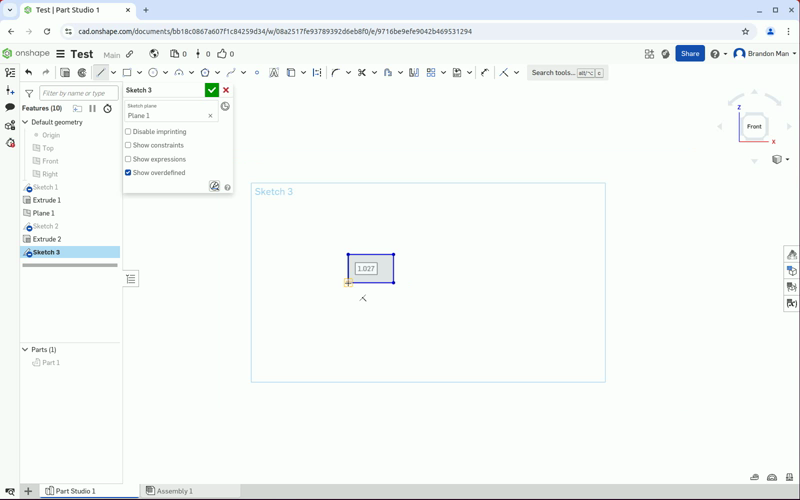
scroll(-6)
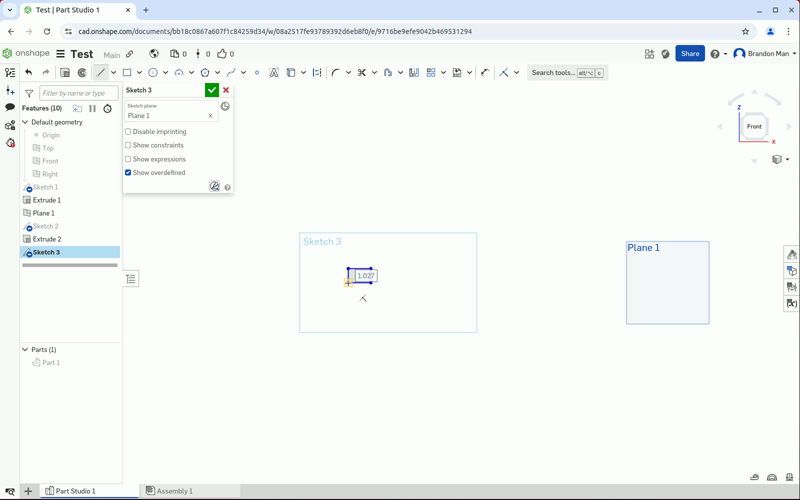
scroll(-6)
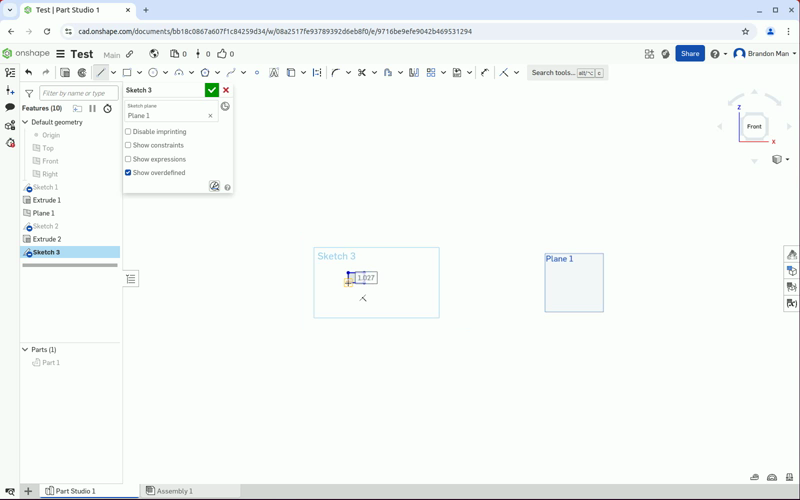
scroll(-6)
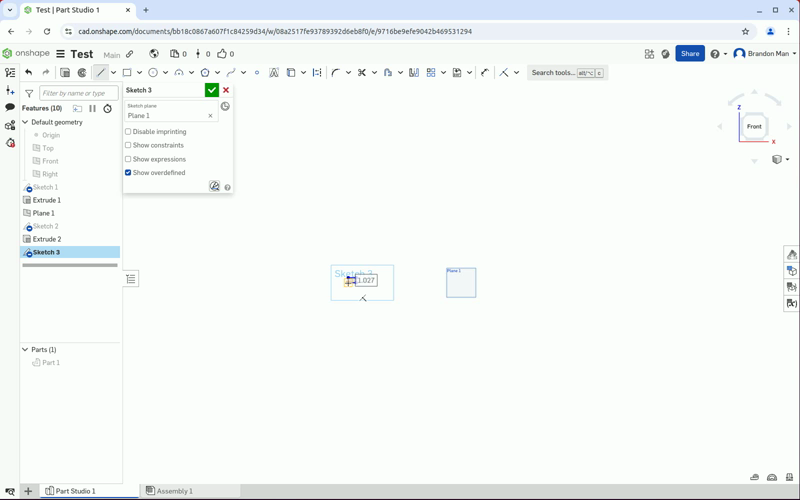
key(esc)
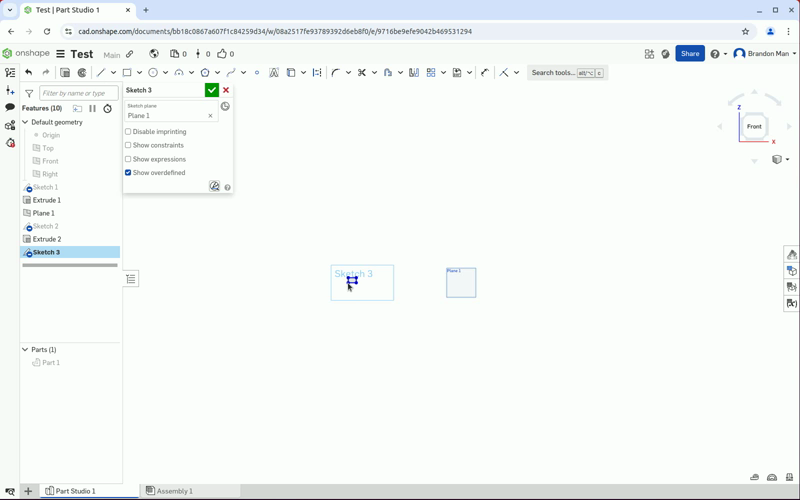
mouse_move(354, 280)
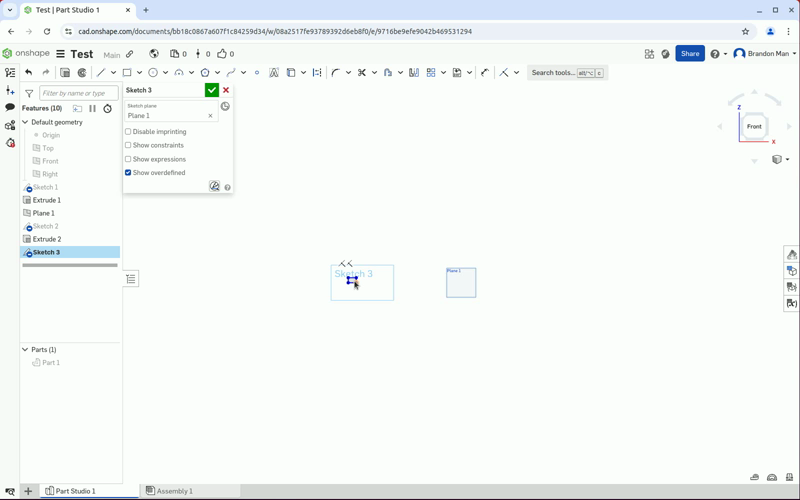
scroll(6)
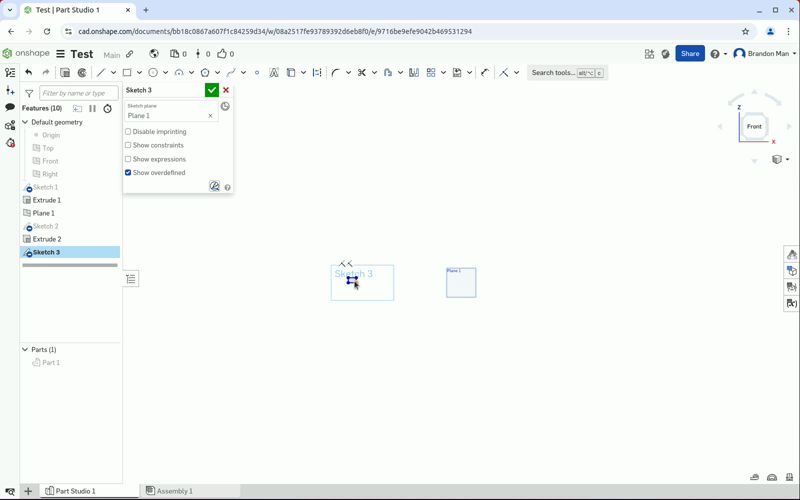
scroll(6)
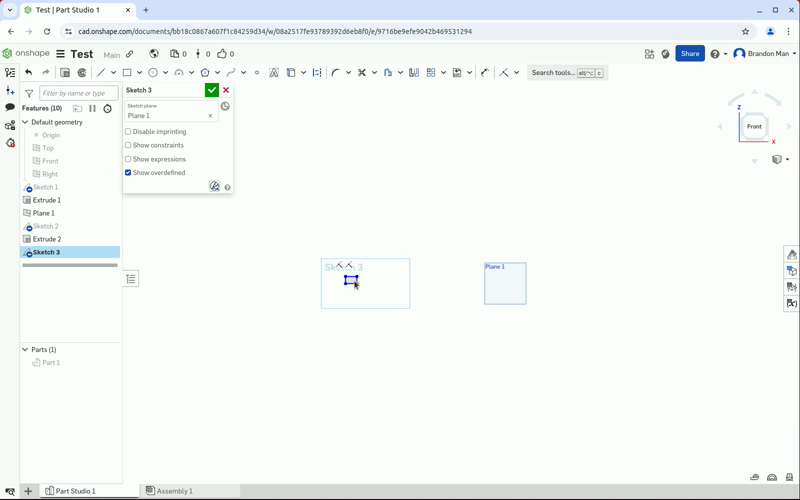
scroll(6)
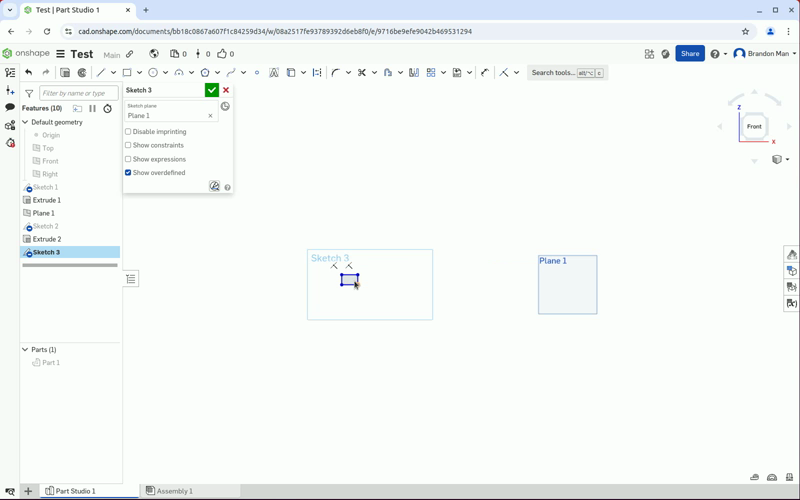
scroll(6)
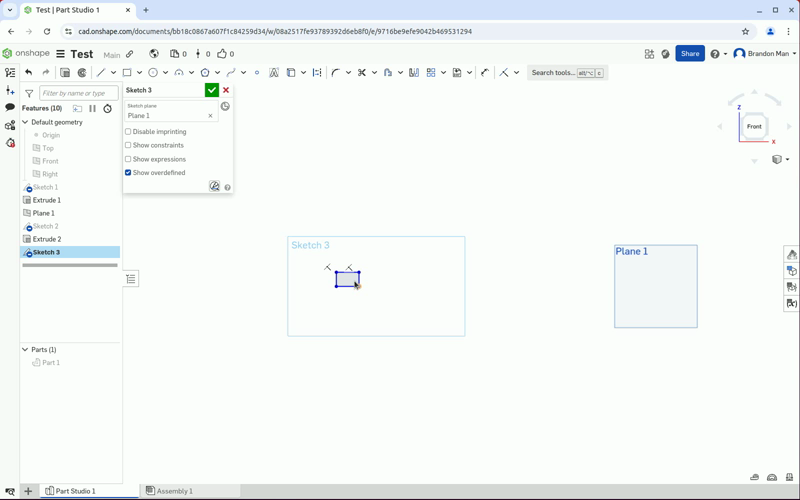
scroll(6)
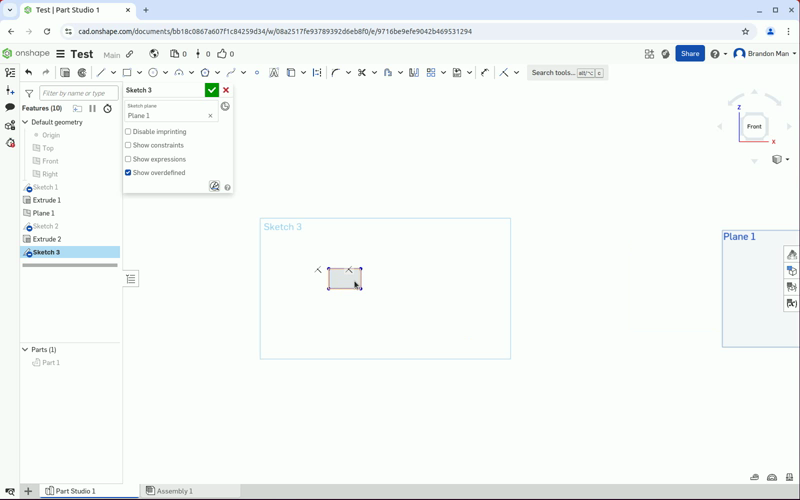
scroll(6)
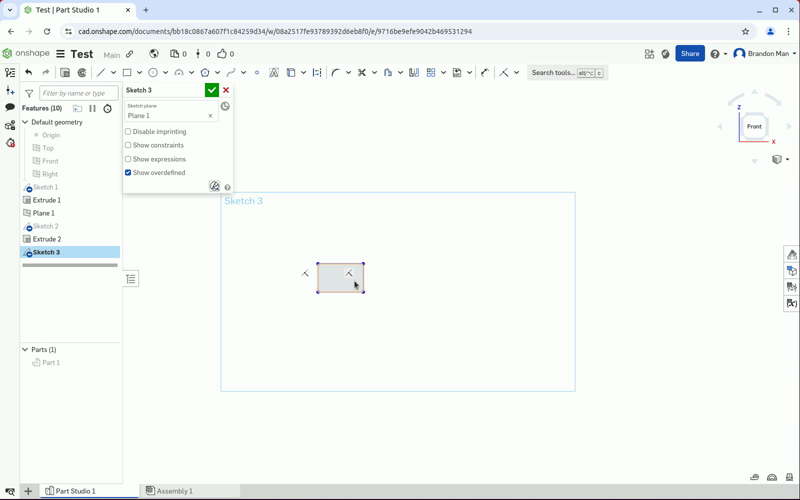
scroll(6)
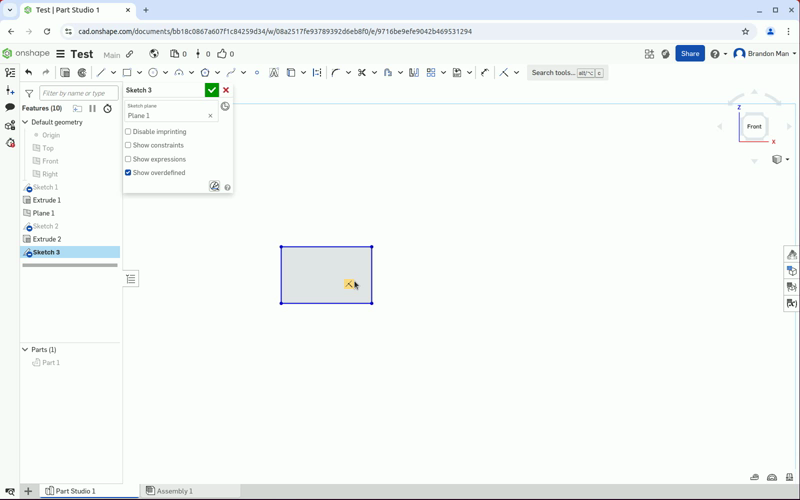
click(354, 280)
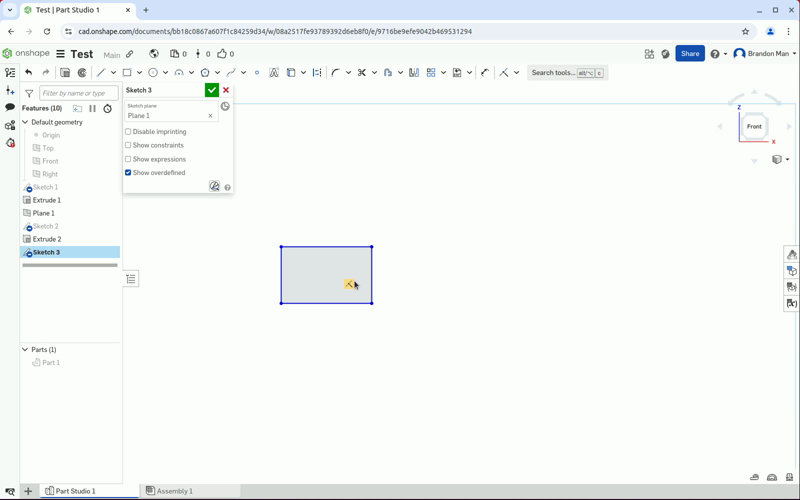
scroll(-6)
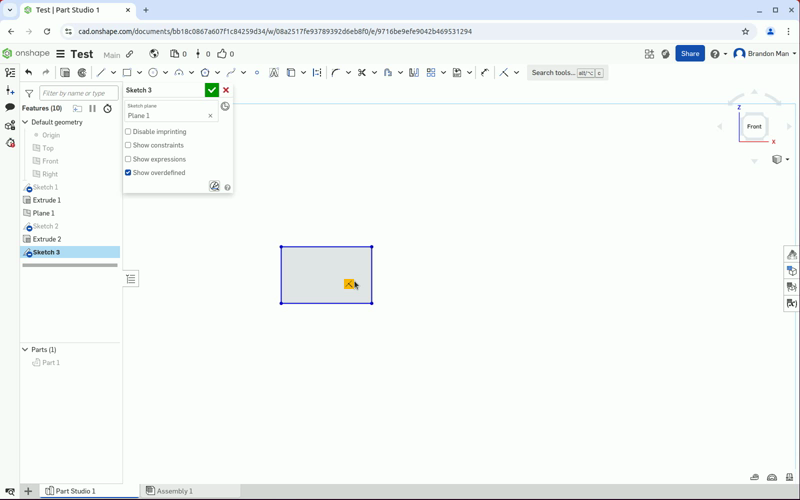
scroll(-6)
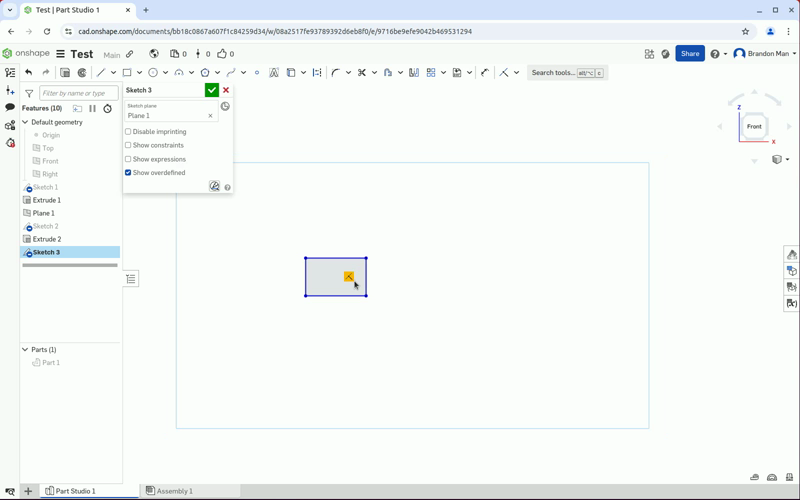
scroll(-6)
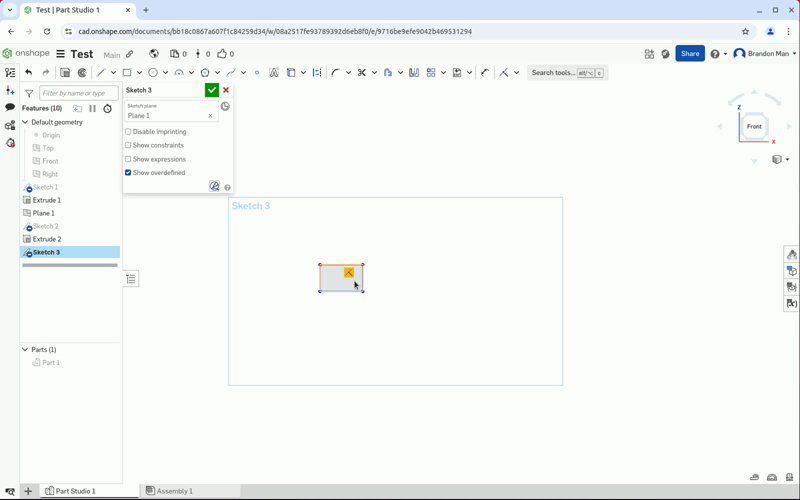
scroll(-6)
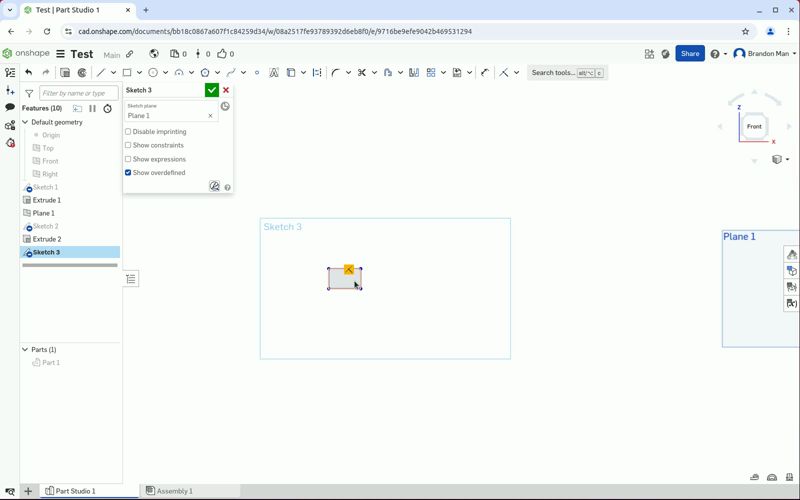
scroll(-6)
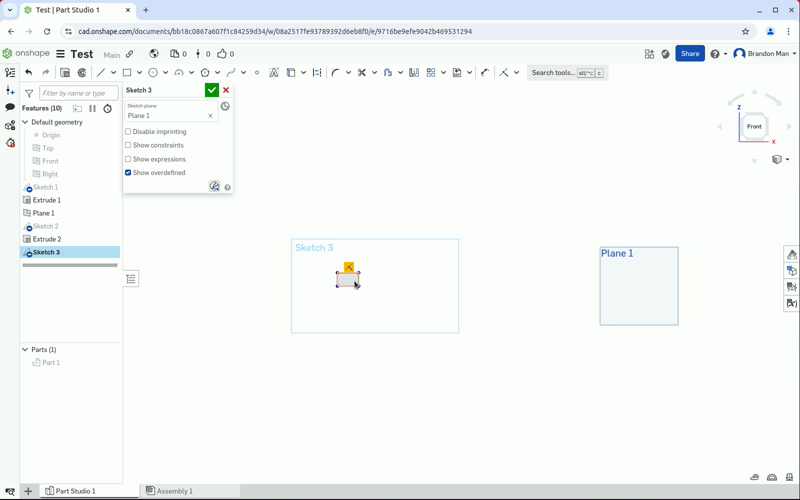
scroll(-6)
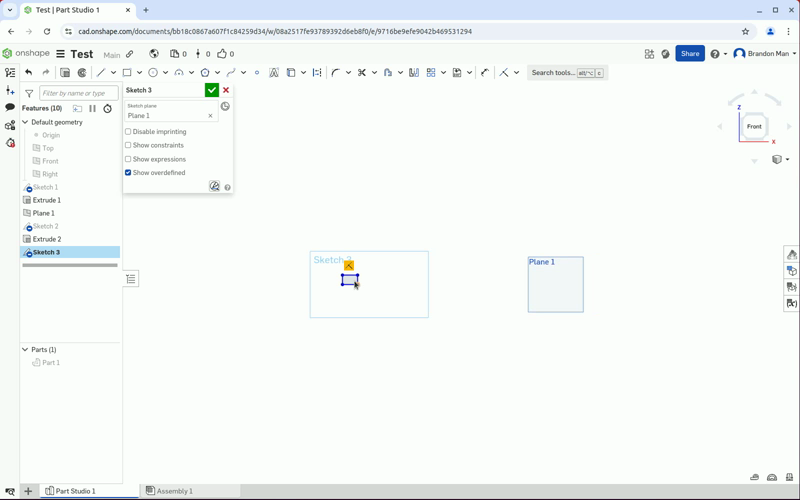
scroll(-6)
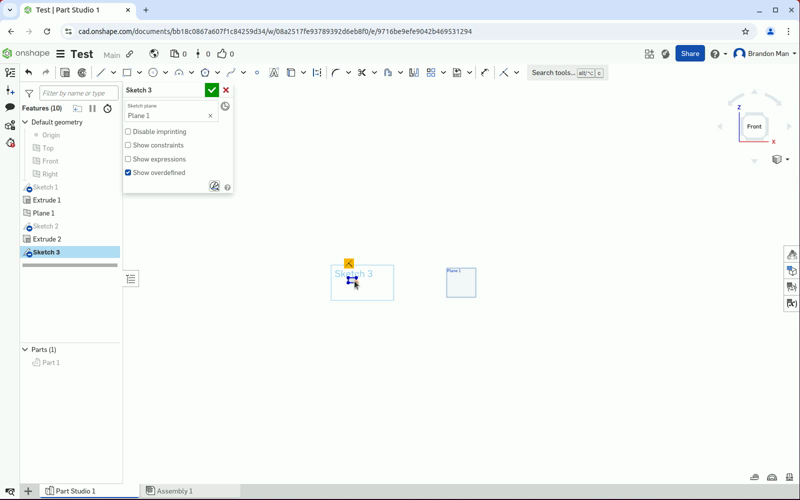
mouse_move(73, 352)
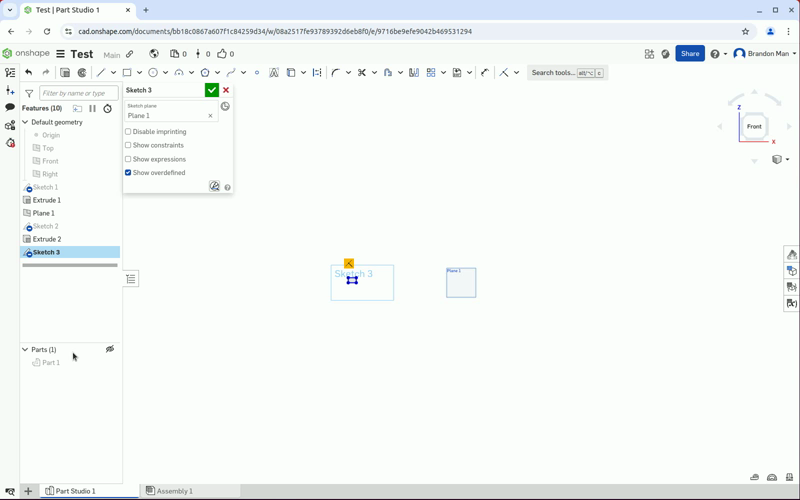
key(shift+y)
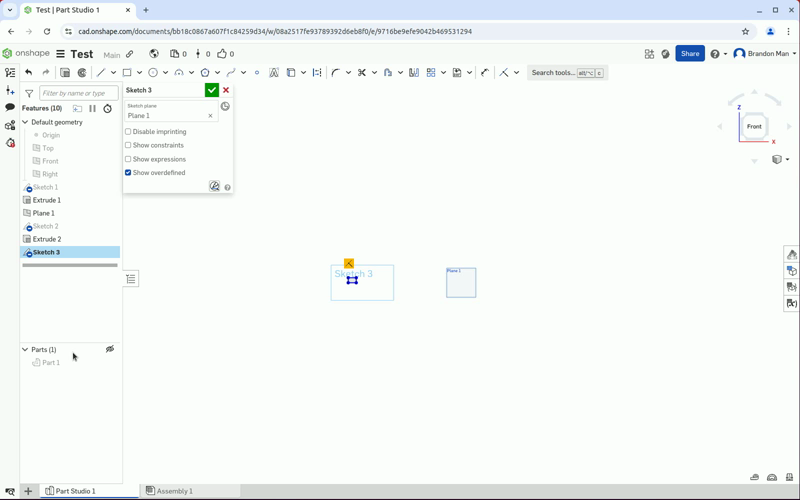
key(shift+e)
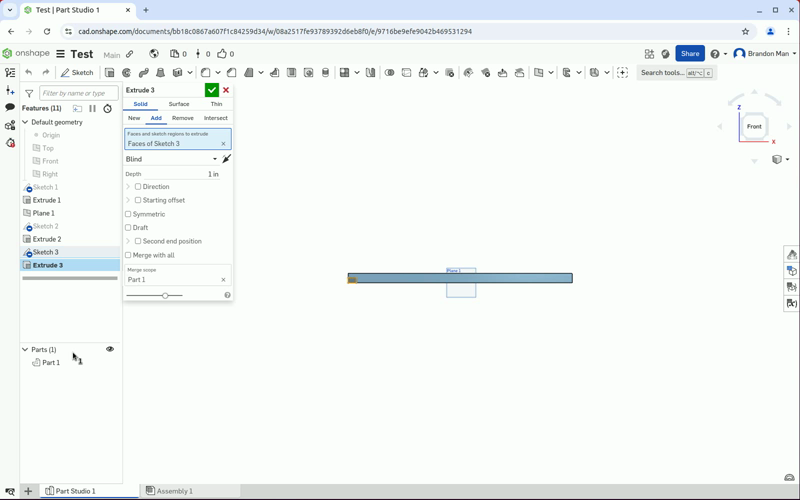
mouse_move(143, 106)
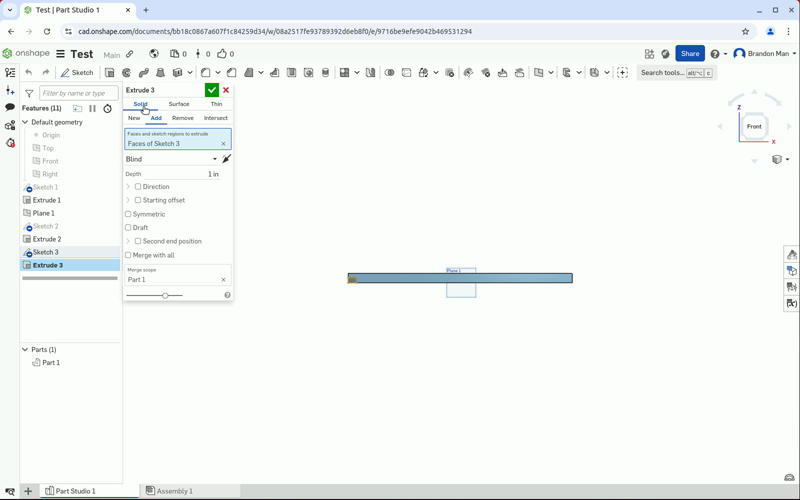
click(143, 106)
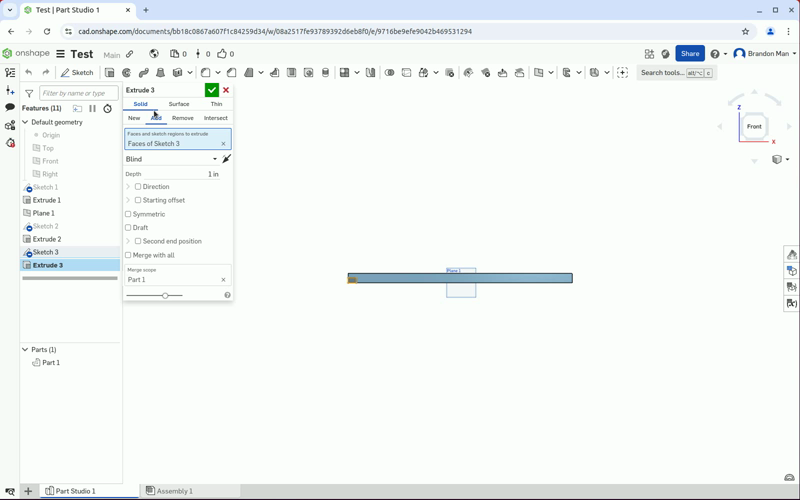
mouse_move(186, 120)
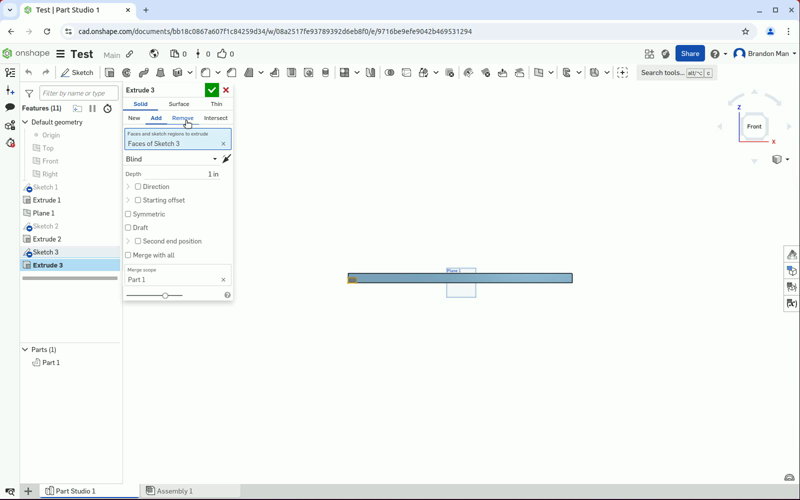
click(186, 120)
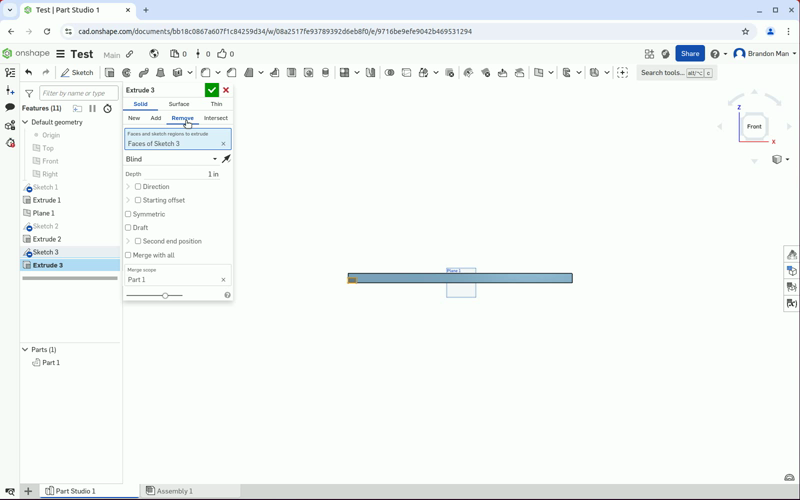
key(tab, 4)
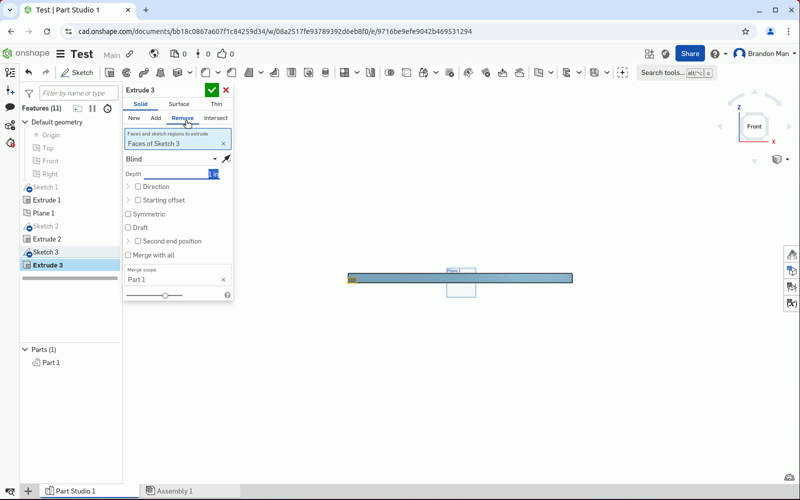
text(1.444)
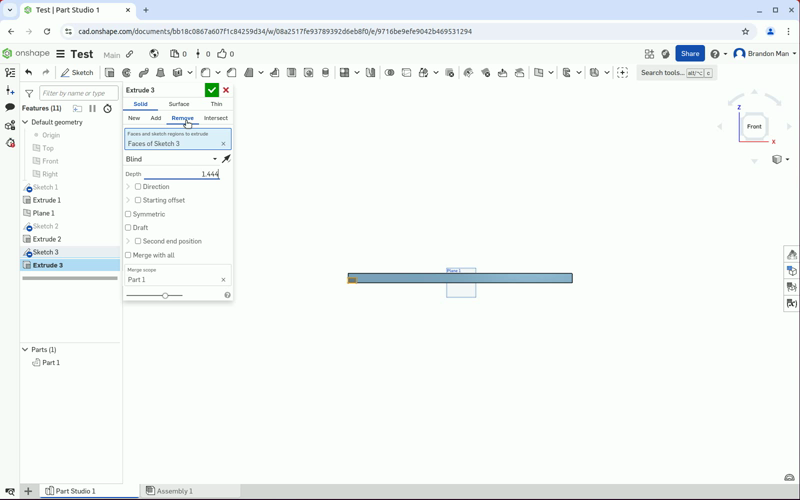
key(tab, 6)
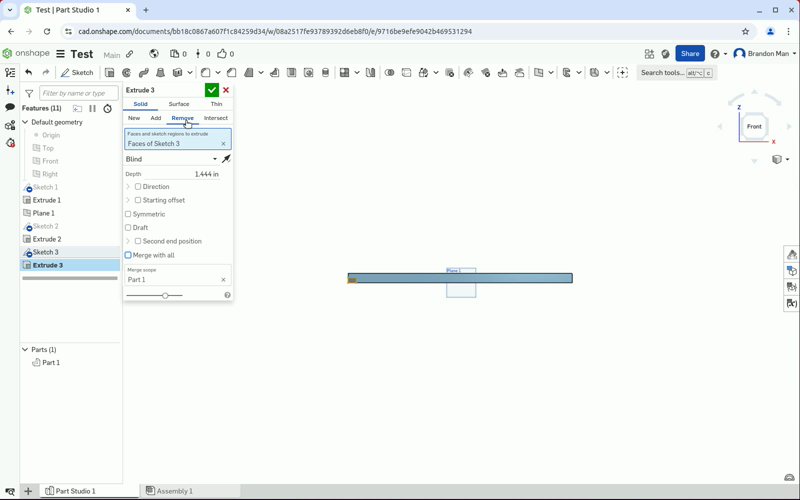
key(space)
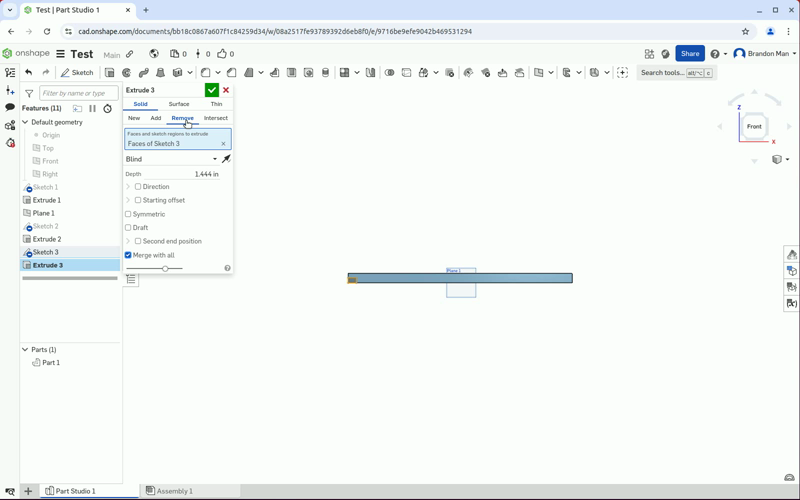
key(enter)
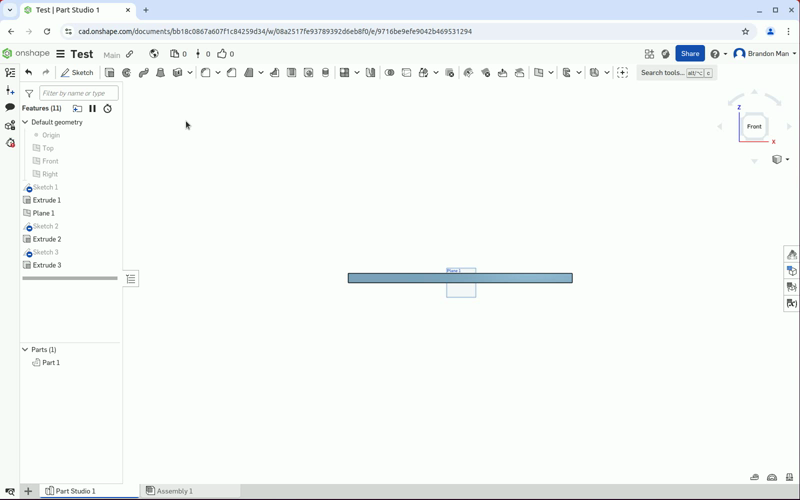
key(shift+h)
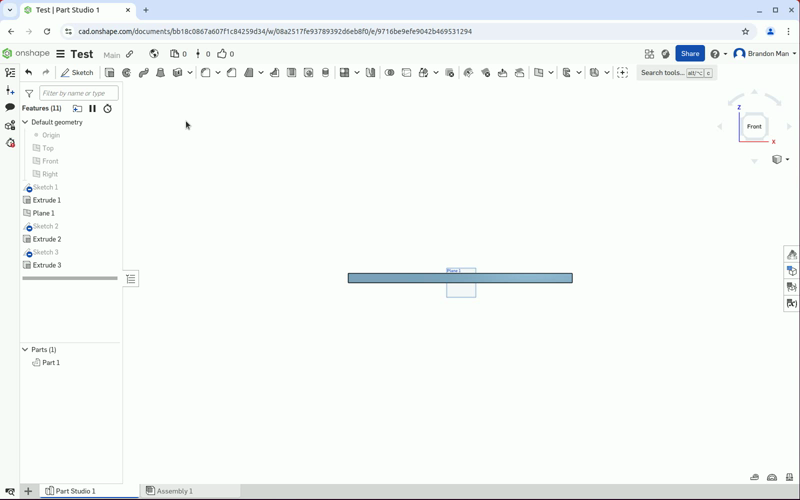
key(shift+h)
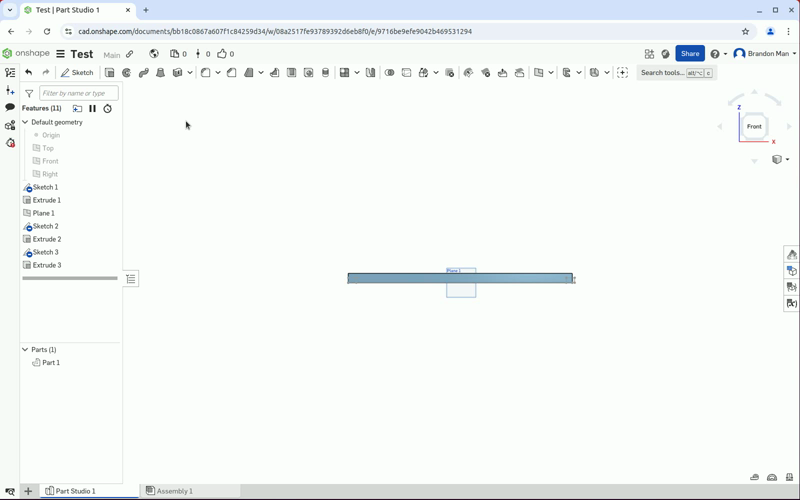
key(shift+7)
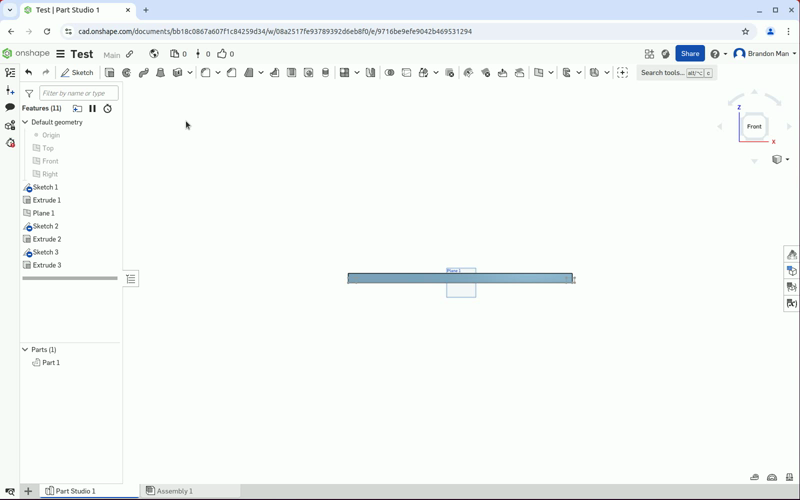
key(left, 2)
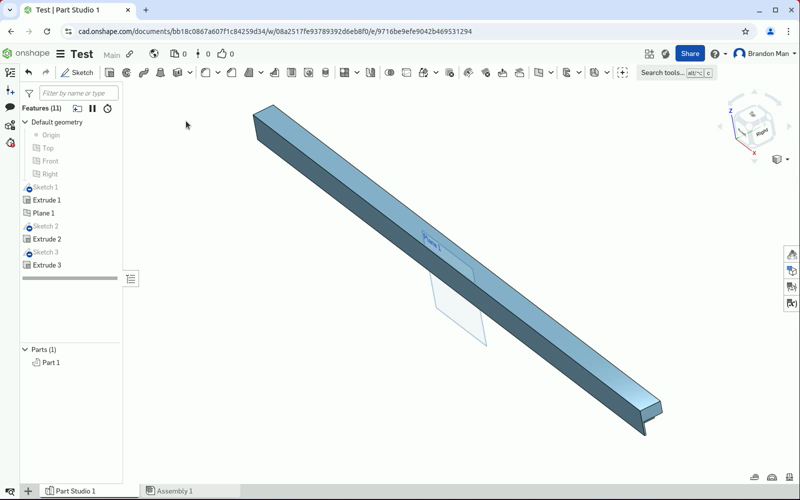
key(down, 2)
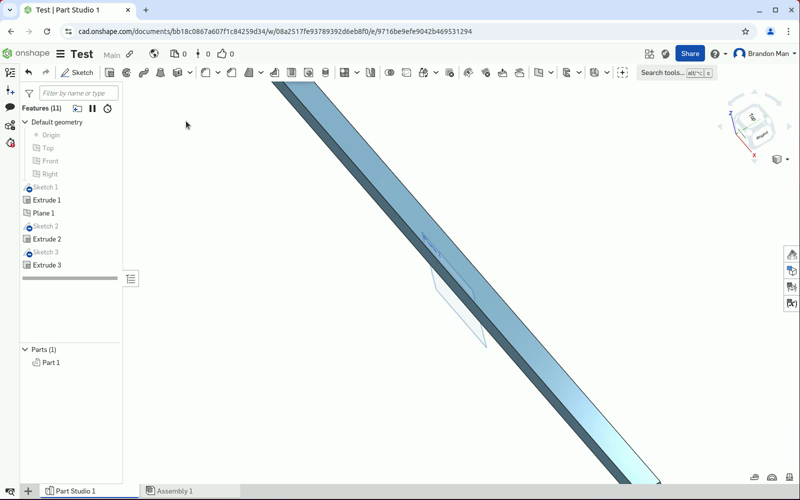
key(up, 2)
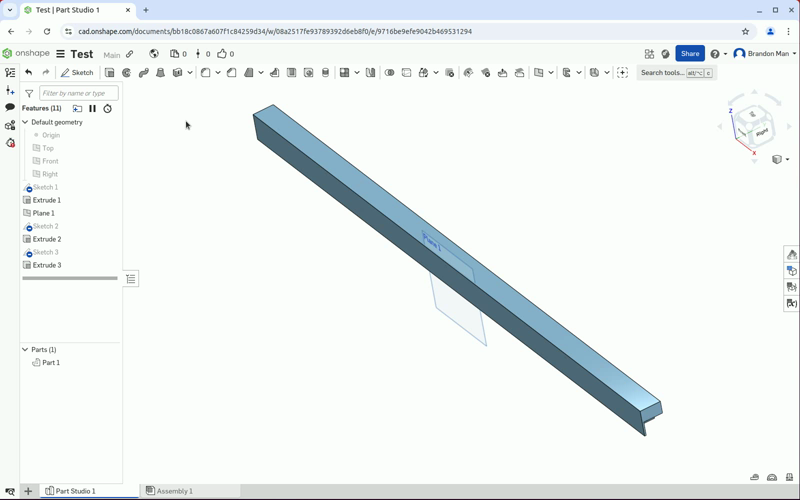
key(right, 2)
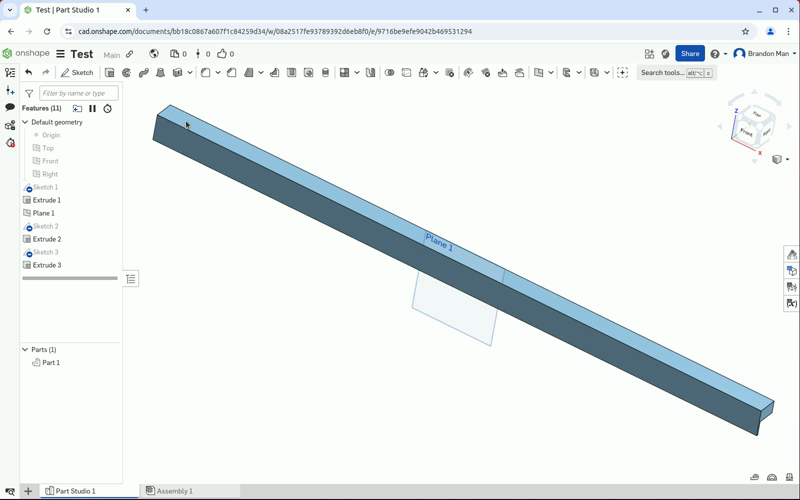
mouse_move(73, 189)
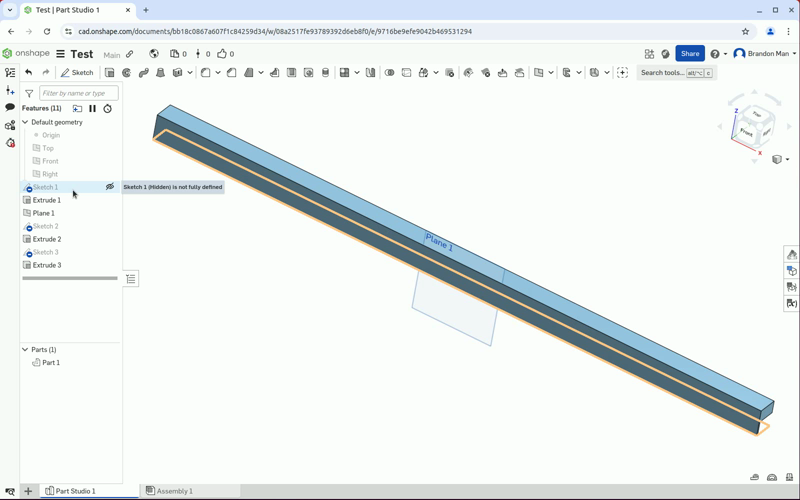
click(73, 189)